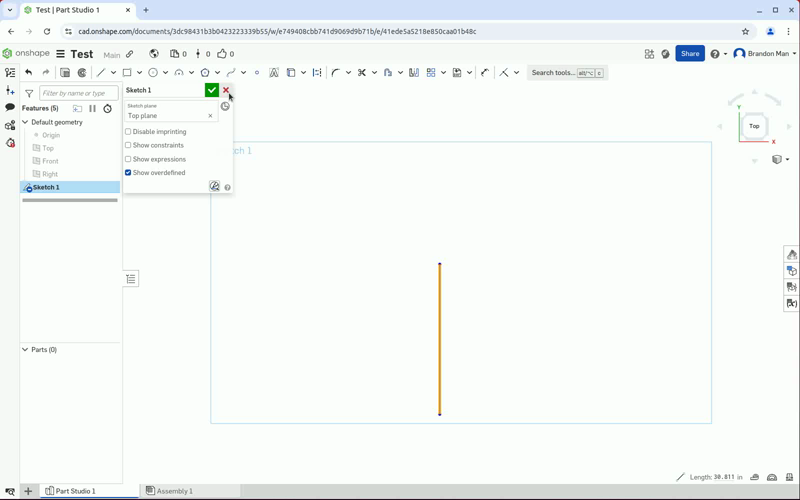
key(shift+h)
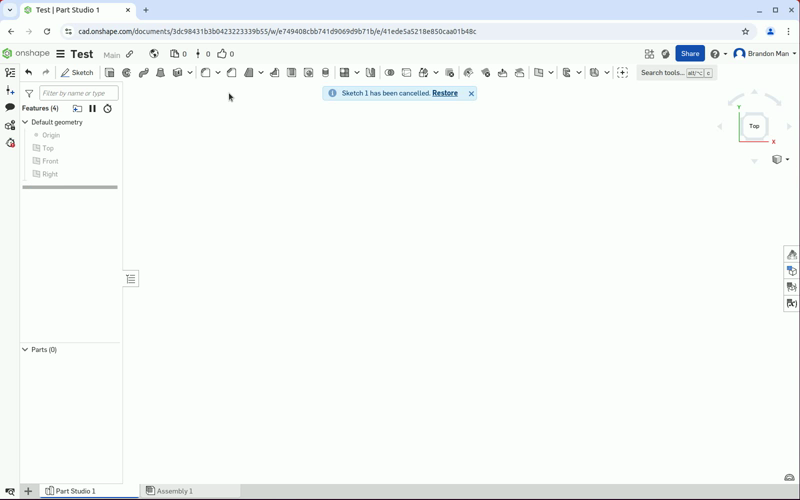
mouse_move(73, 352)
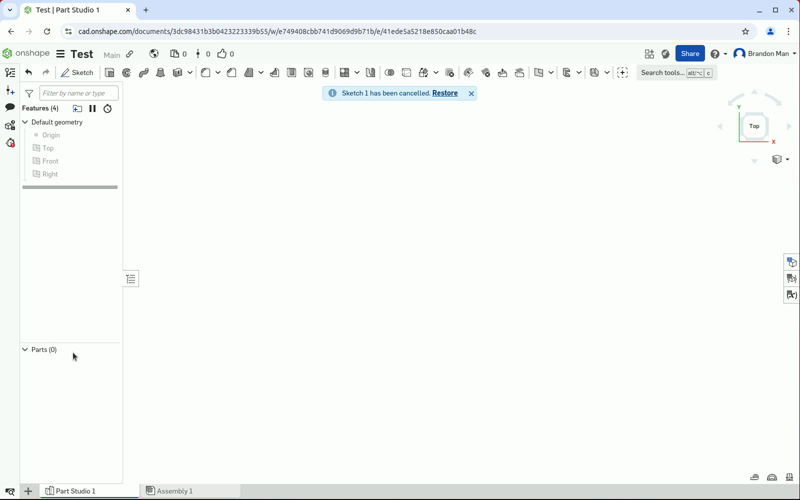
key(y)
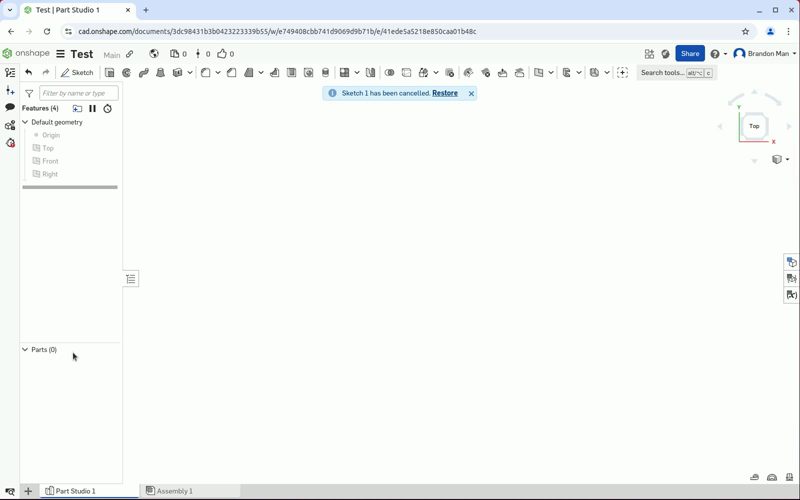
key(shift+p)
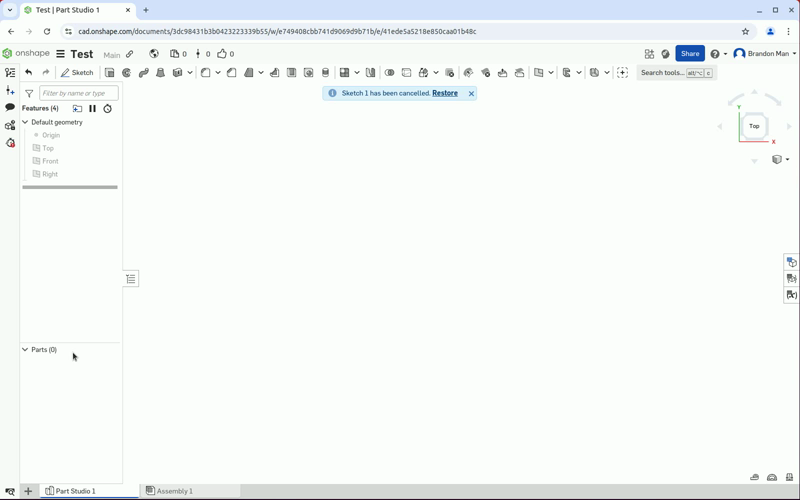
key(space)
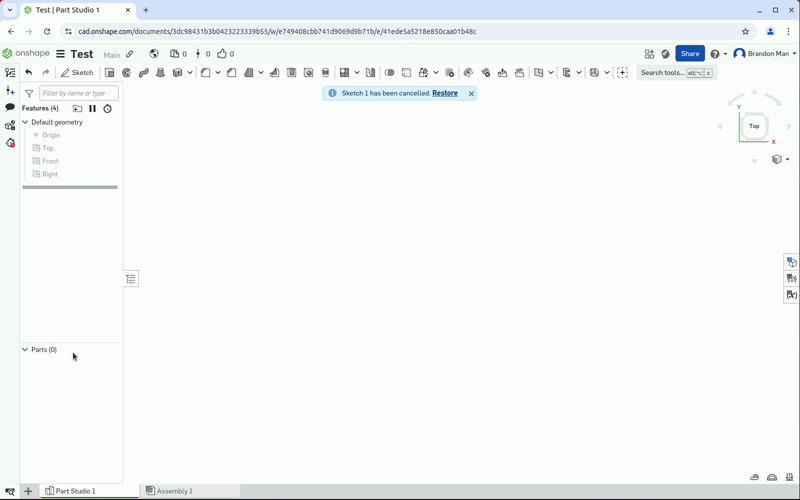
key_down(shift)
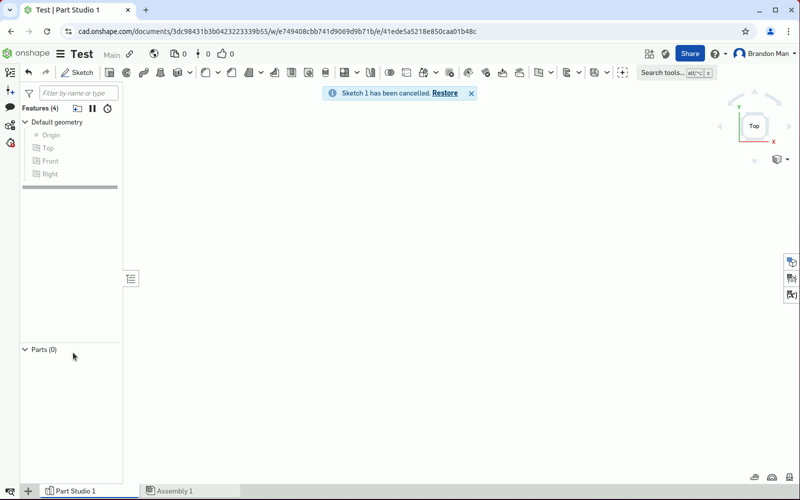
key(up)
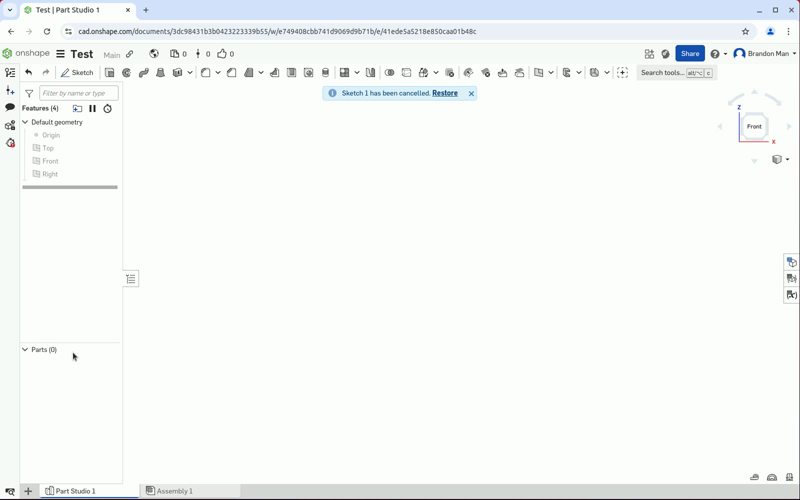
key_up(shift)
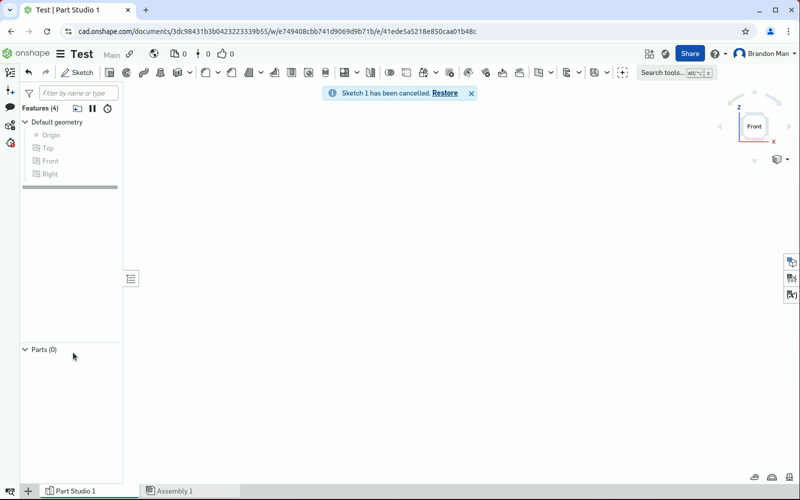
mouse_move(73, 352)
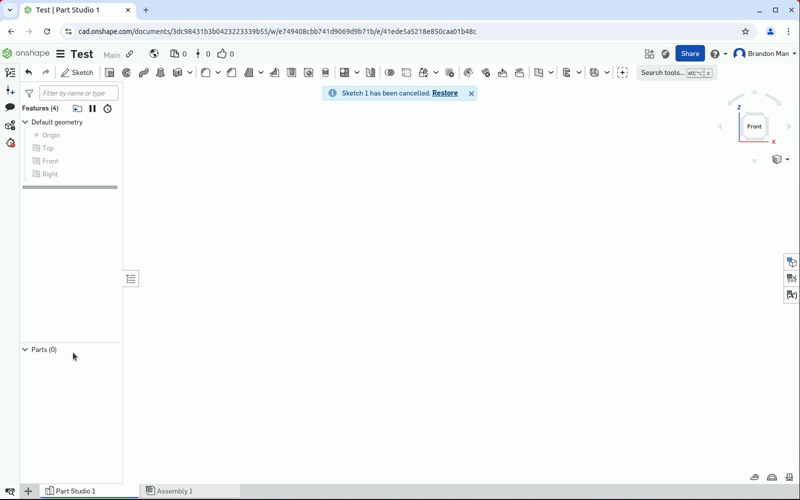
key(shift+y)
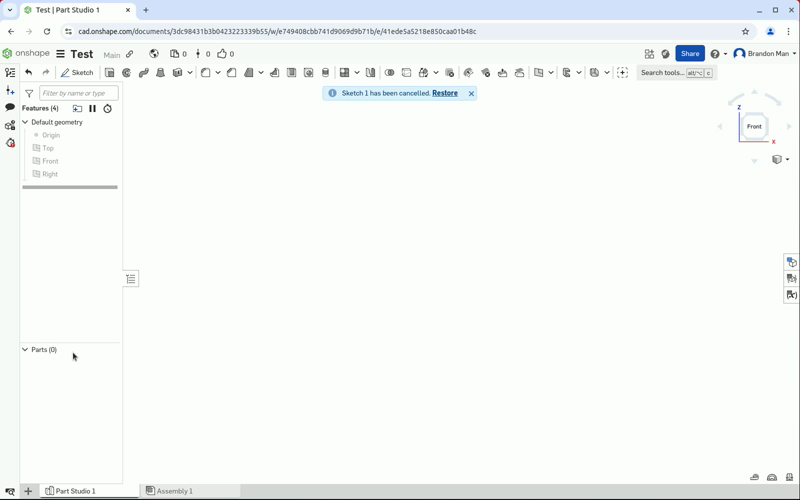
key(shift+s)
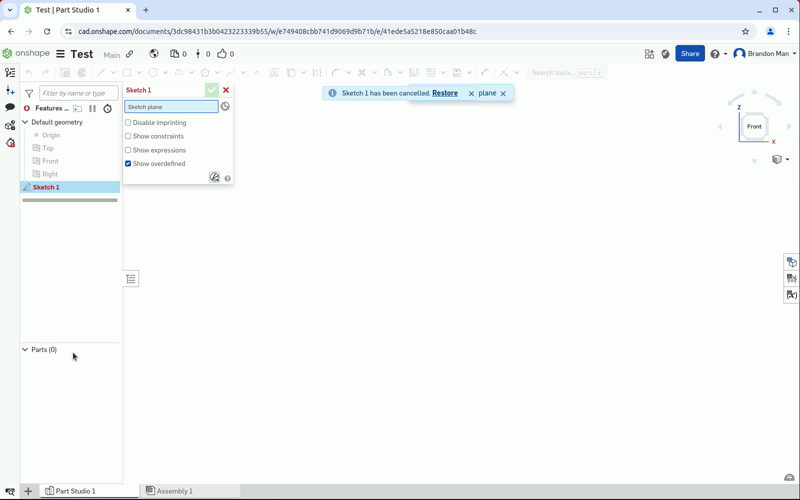
mouse_move(73, 163)
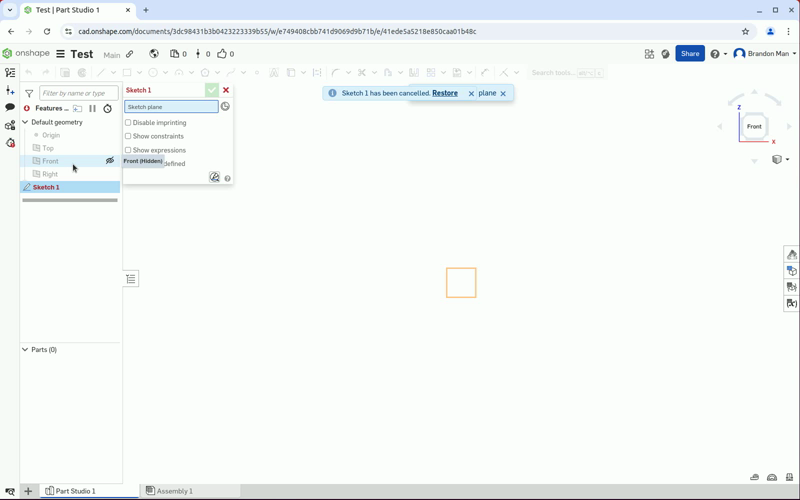
click(73, 163)
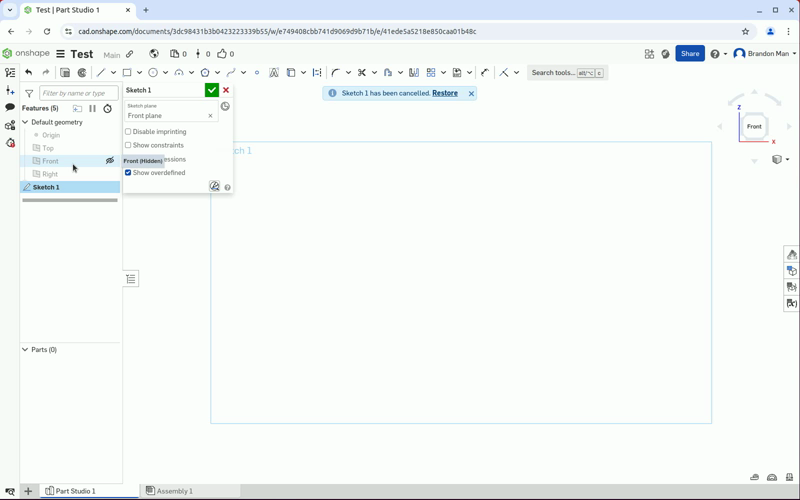
mouse_move(73, 352)
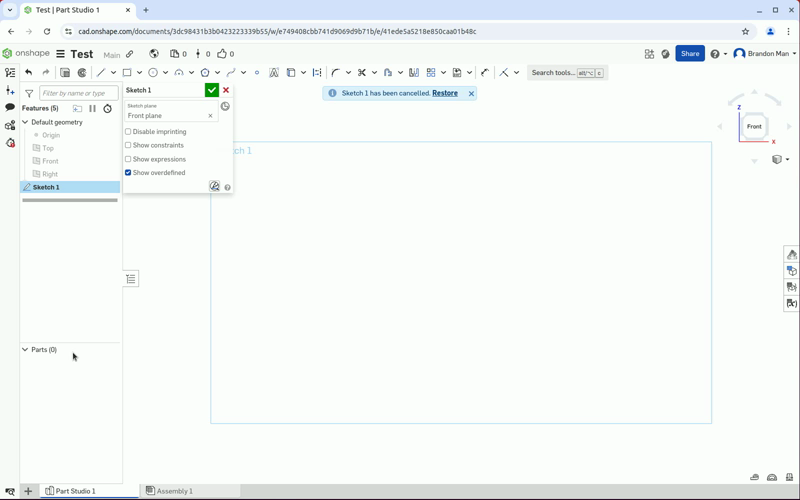
key(y)
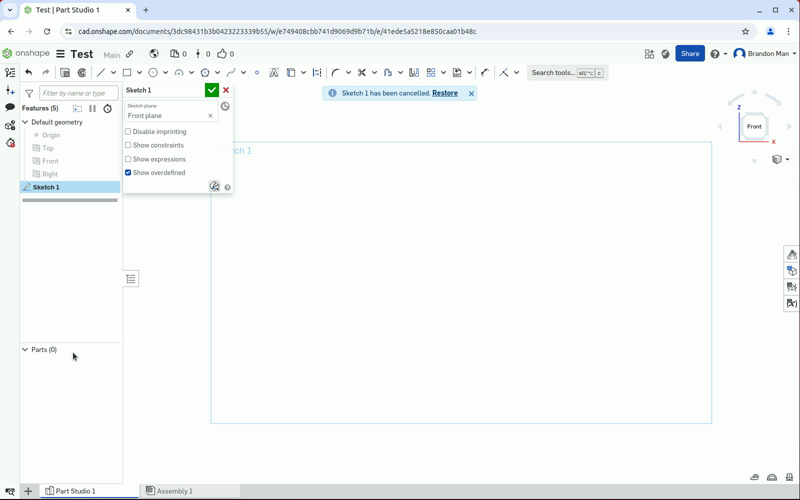
key(l)
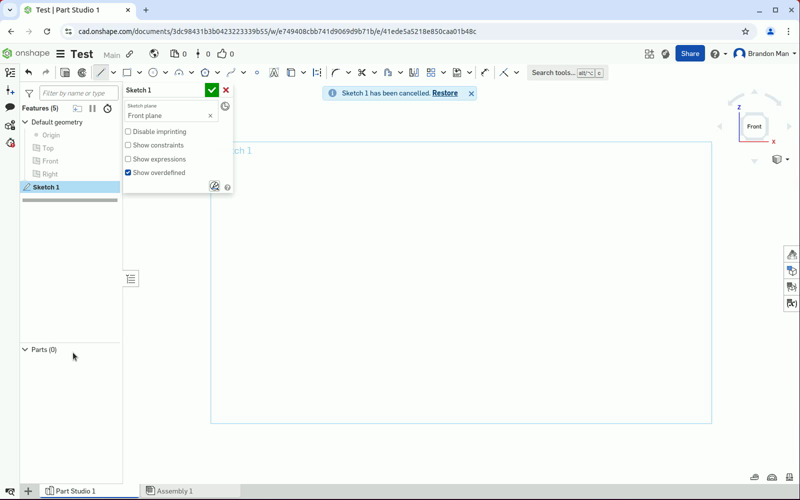
key_down(shift)
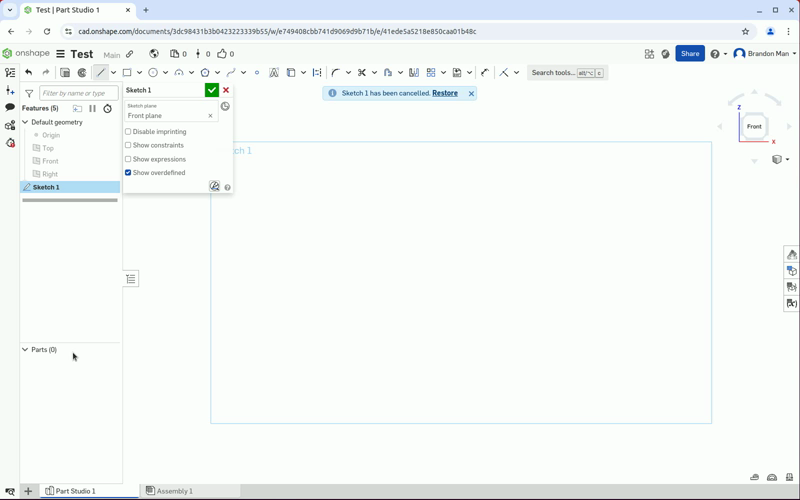
mouse_move(348, 292)
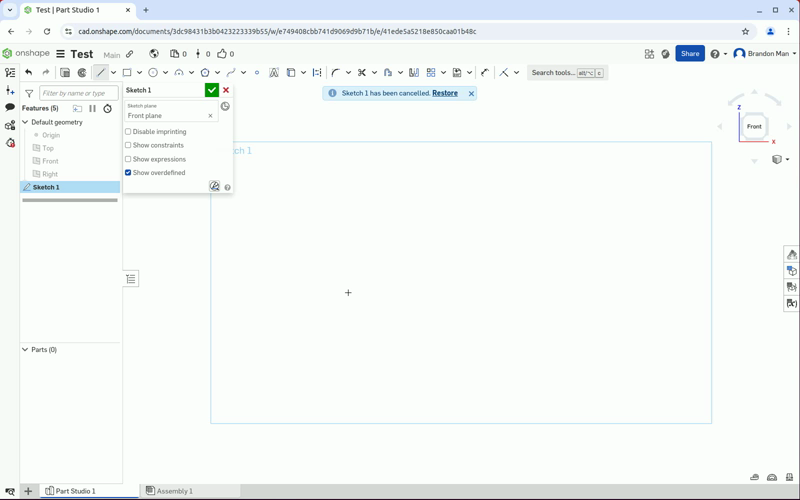
click(348, 292)
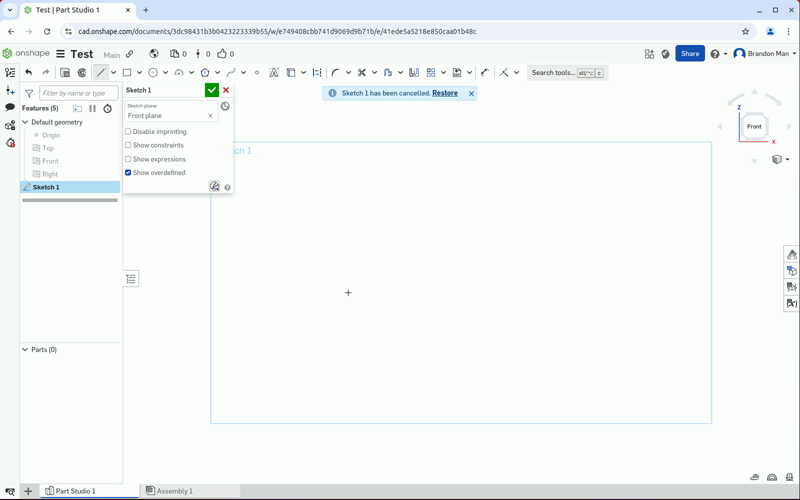
key_up(shift)
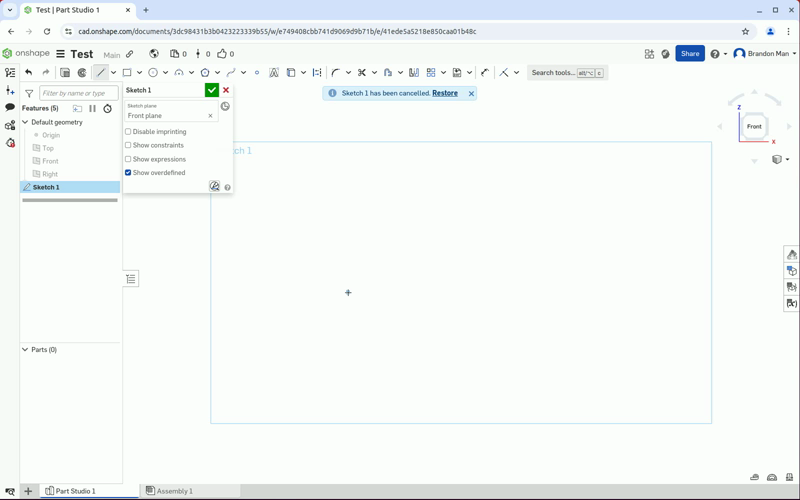
key_down(shift)
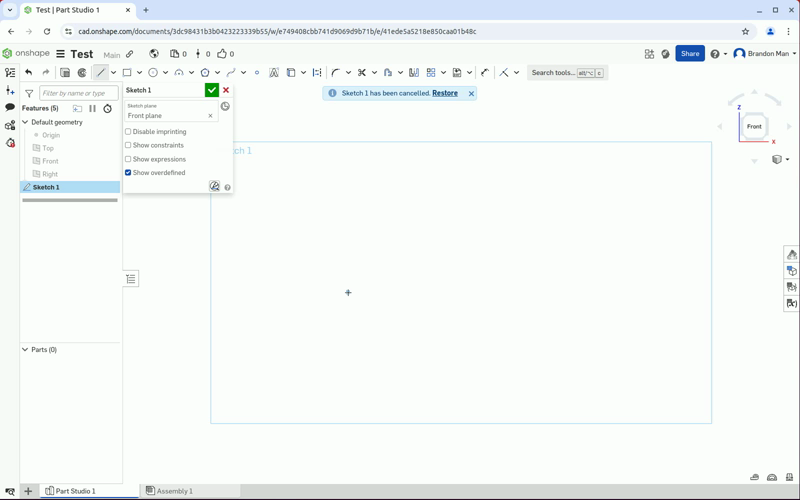
mouse_move(460, 292)
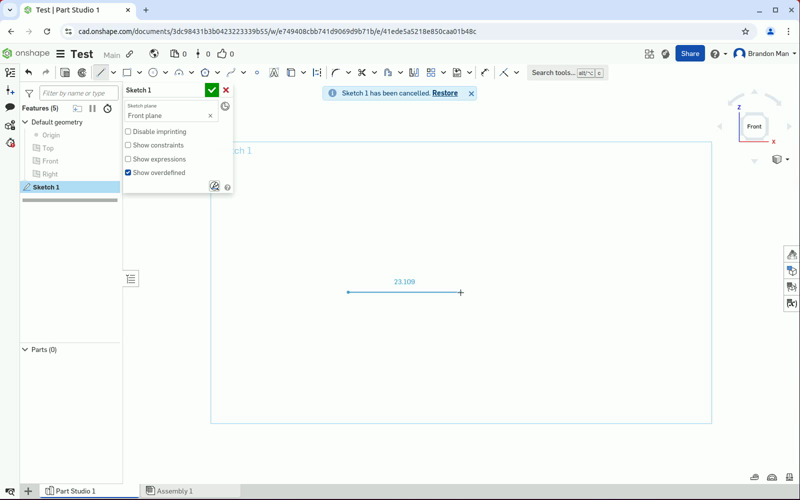
click(460, 292)
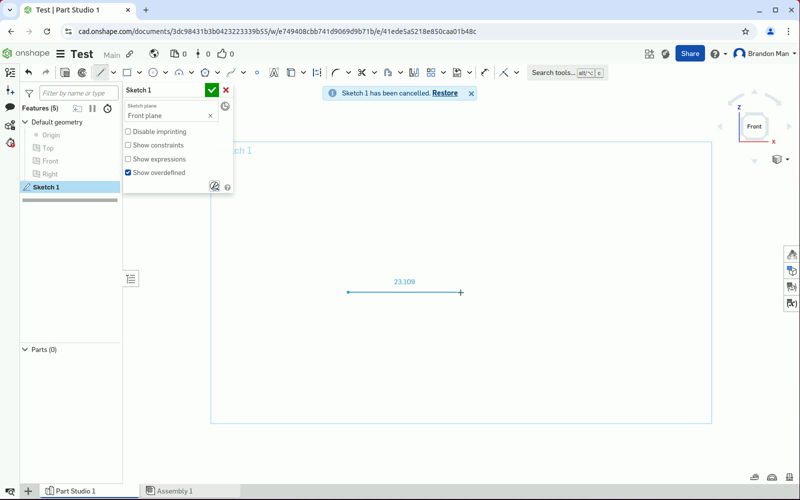
key_up(shift)
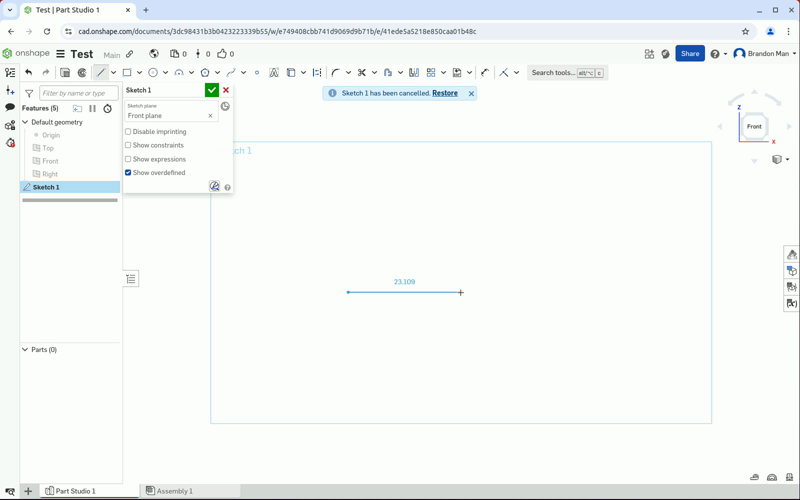
key_down(shift)
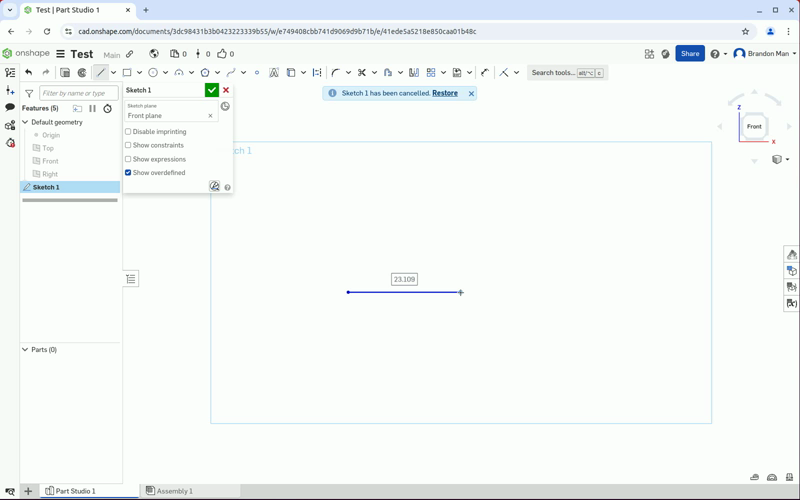
mouse_move(490, 292)
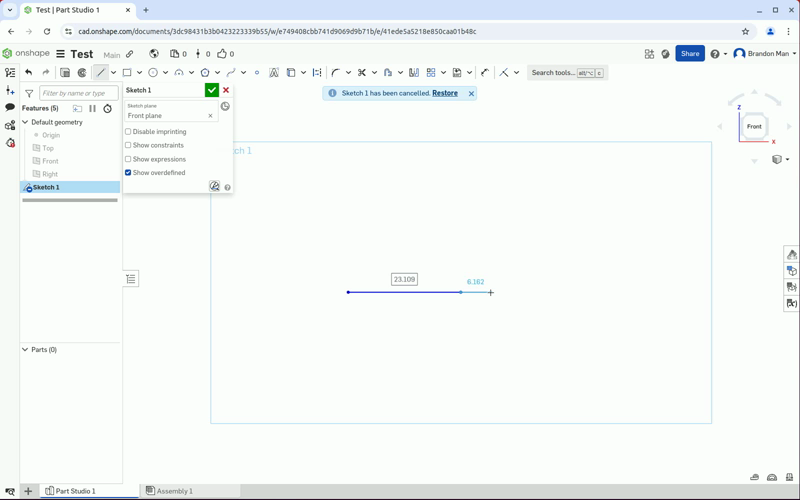
mouse_move(460, 254)
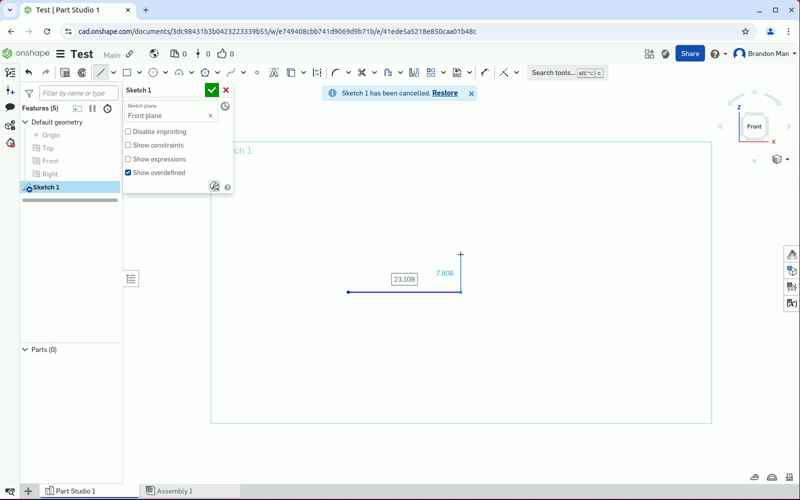
click(460, 254)
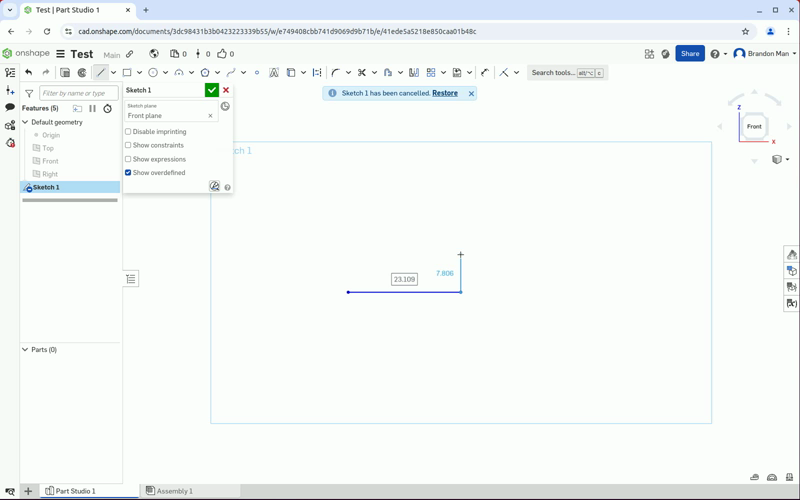
key_up(shift)
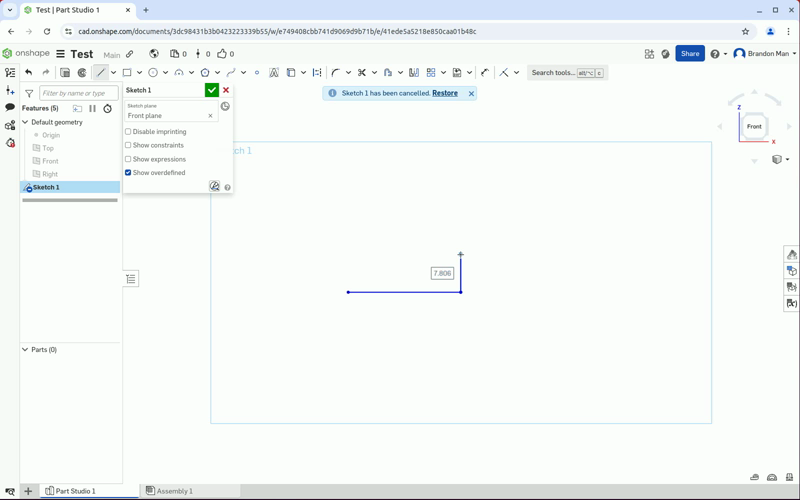
key_down(shift)
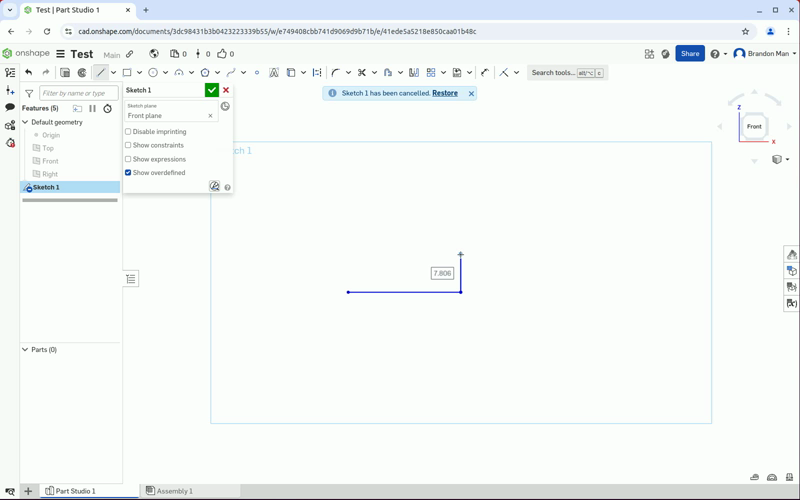
mouse_move(348, 254)
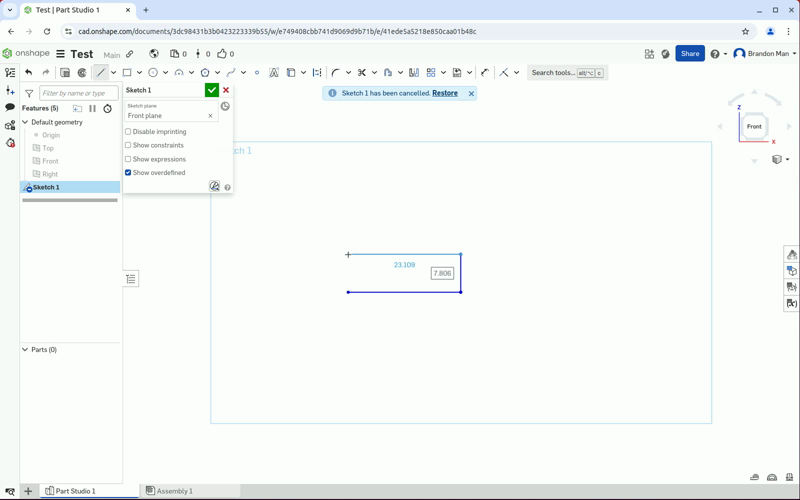
click(348, 254)
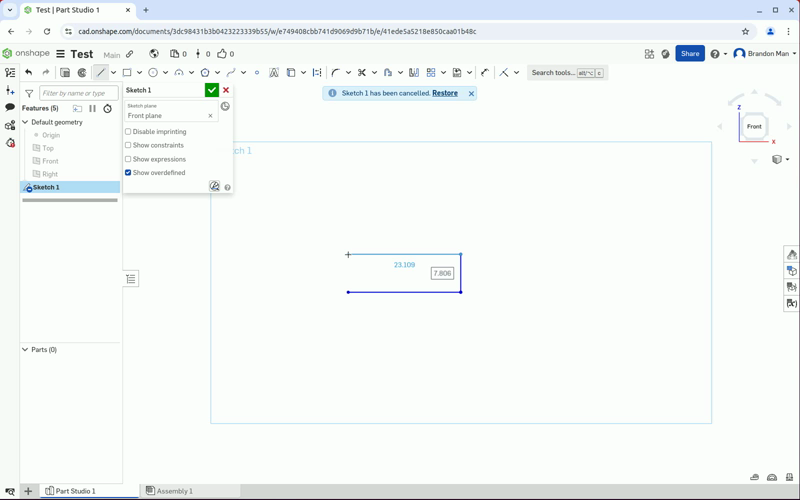
key_up(shift)
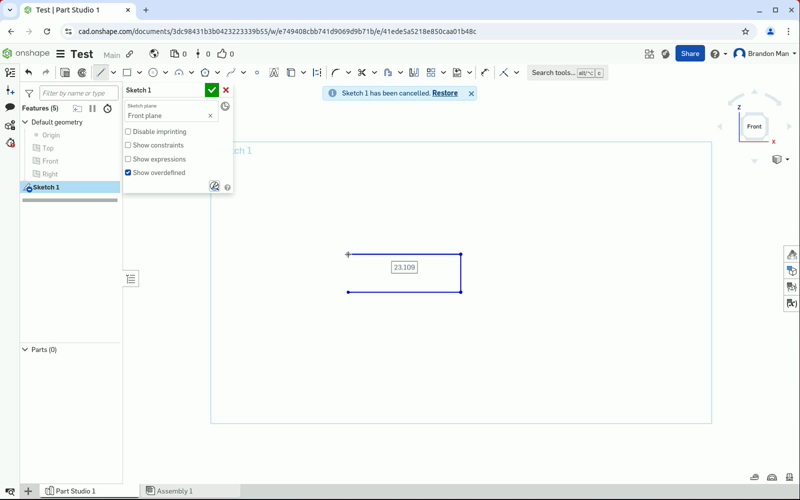
mouse_move(378, 254)
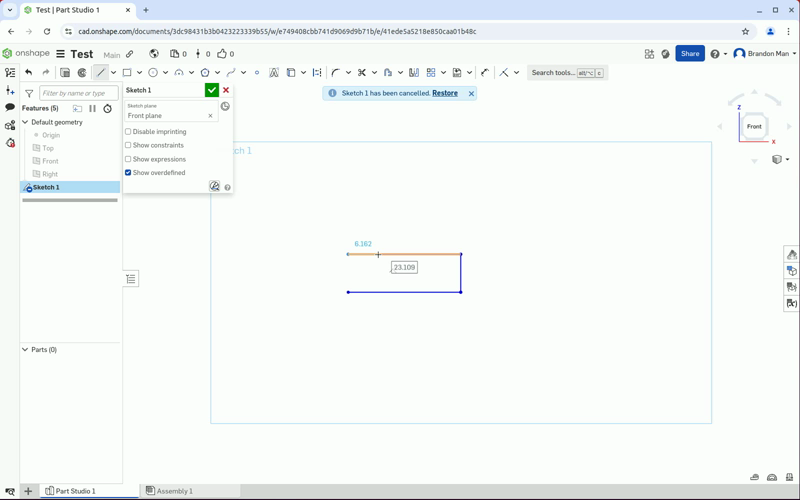
key_down(shift)
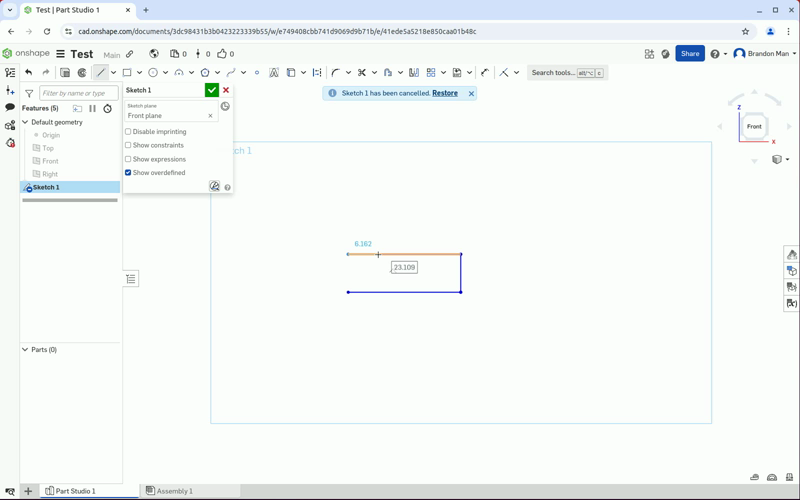
mouse_move(348, 292)
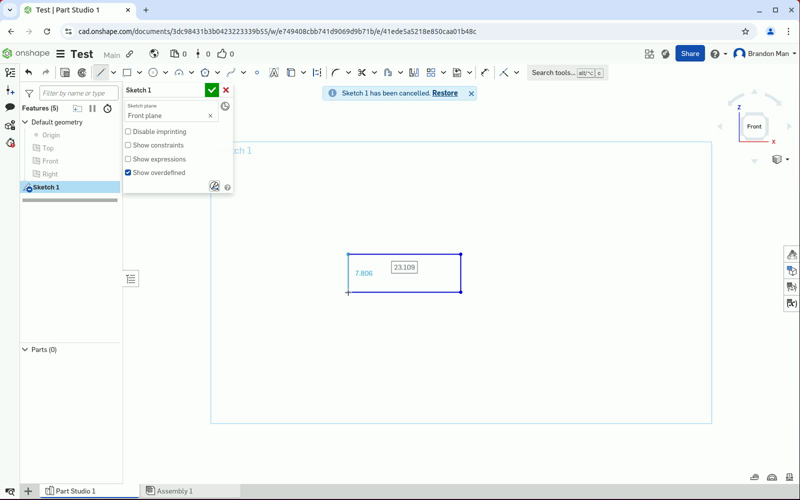
key_up(shift)
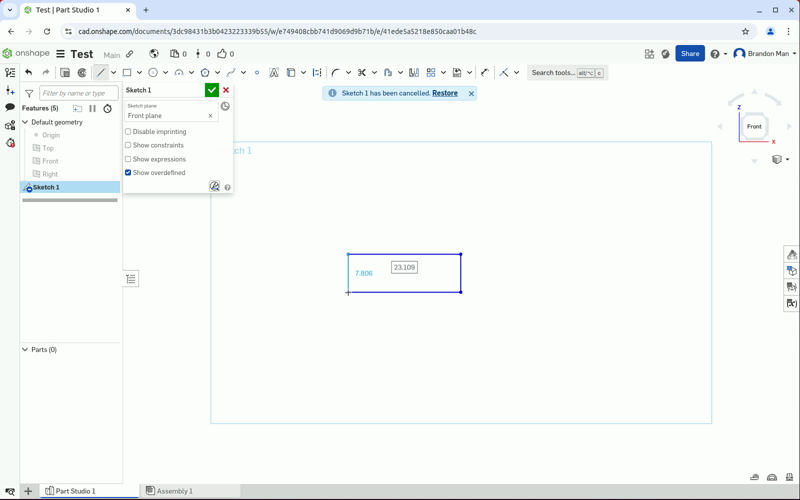
click(348, 292)
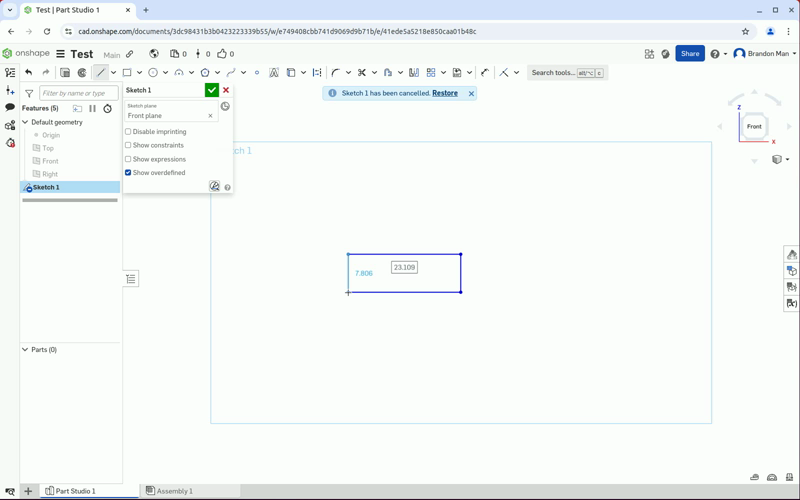
key(esc)
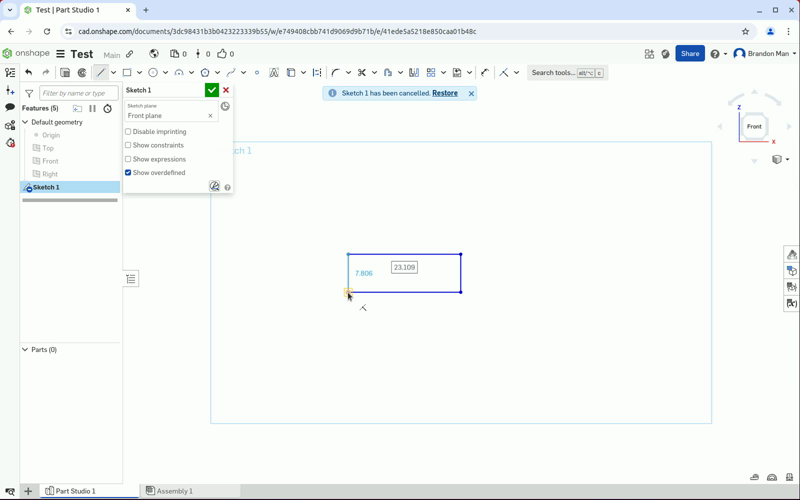
mouse_move(384, 285)
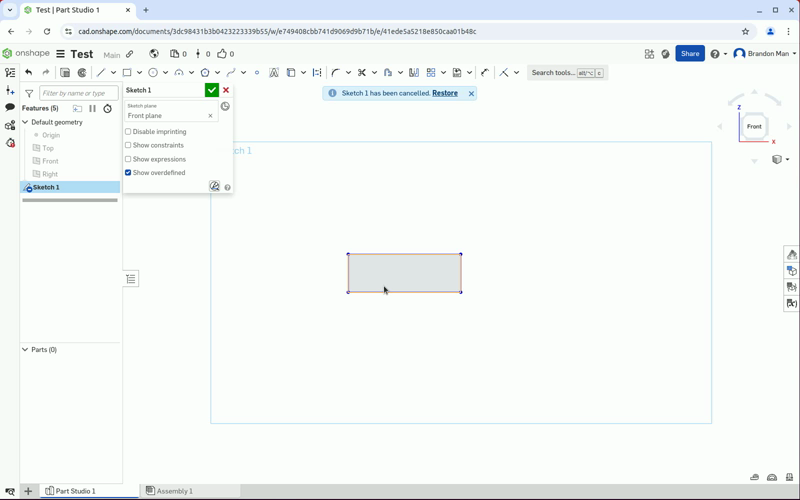
click(384, 285)
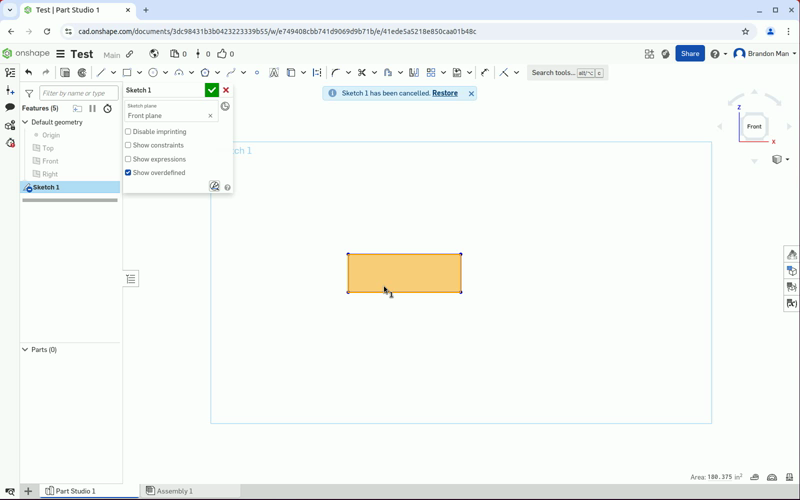
mouse_move(73, 352)
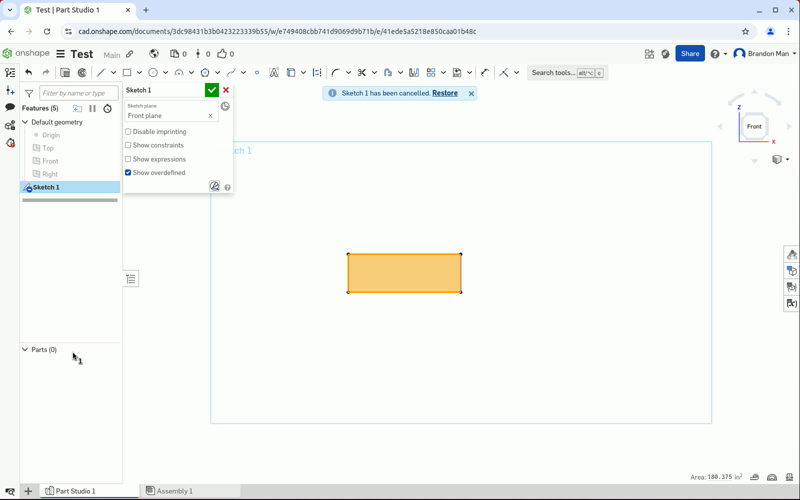
key(shift+y)
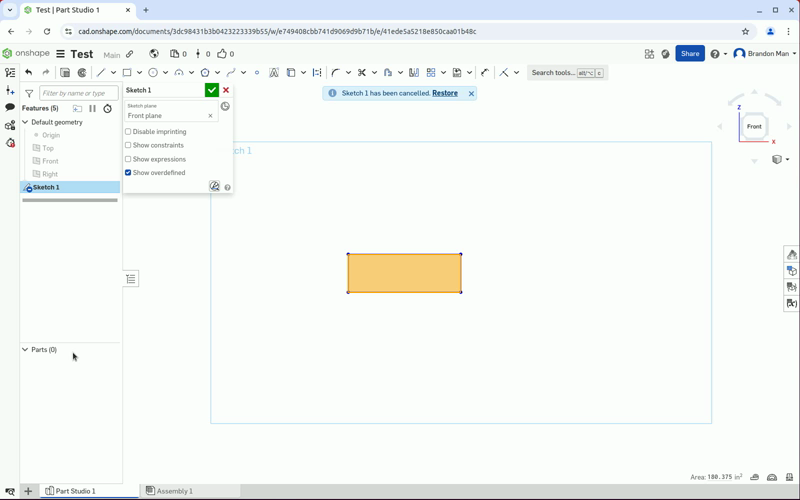
key(shift+e)
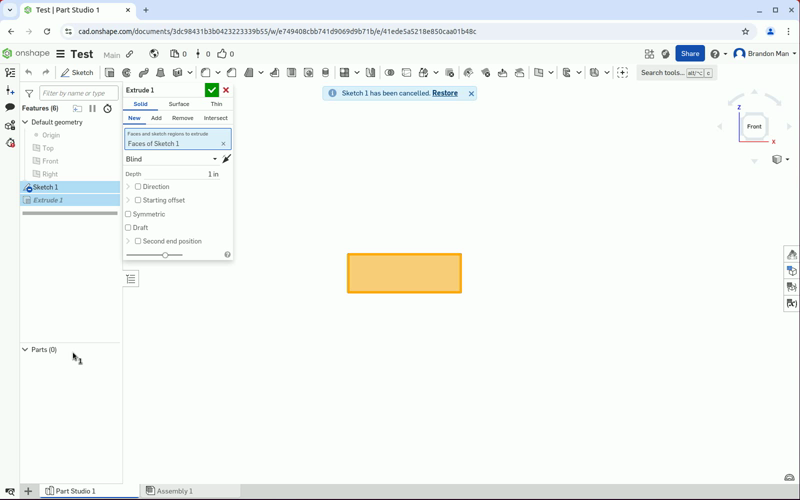
mouse_move(143, 106)
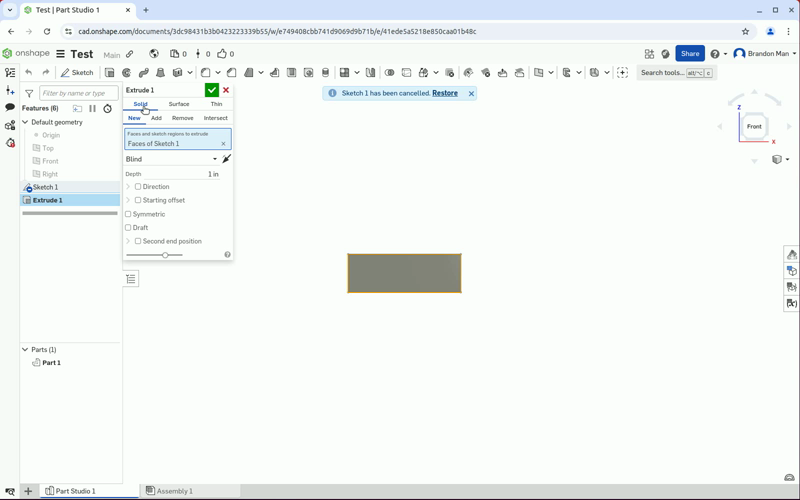
click(143, 106)
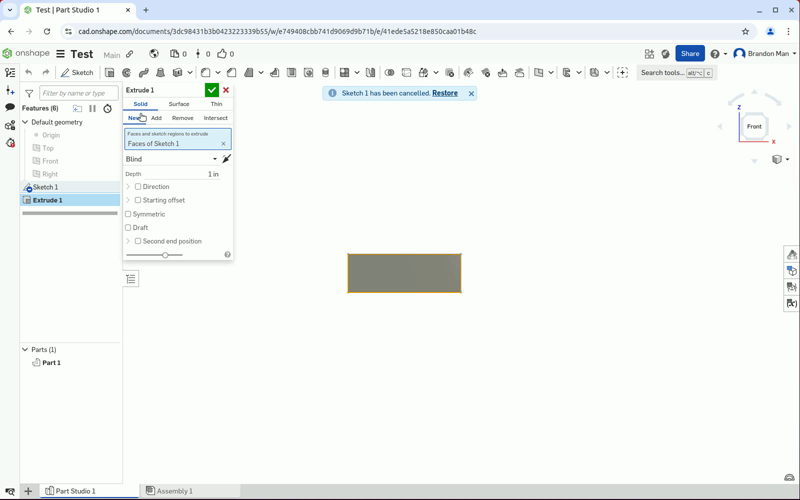
mouse_move(137, 120)
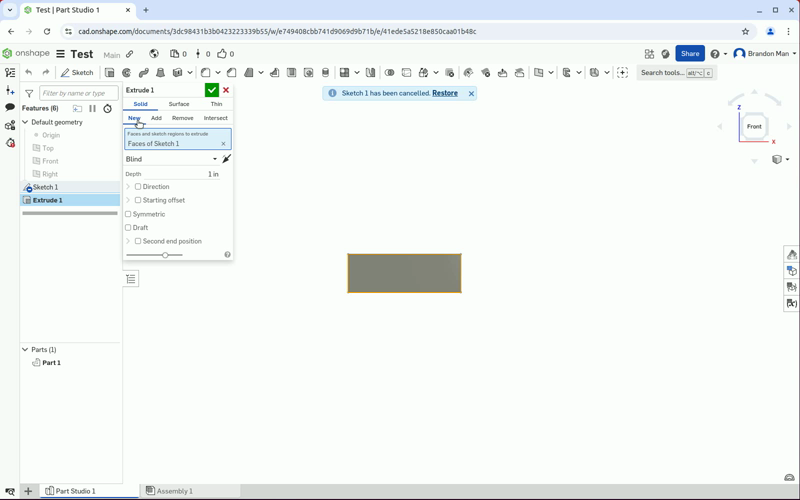
click(137, 120)
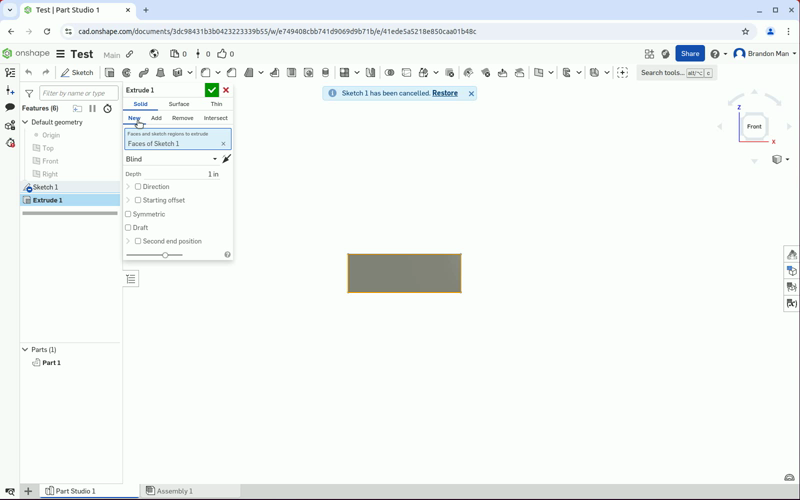
key(tab, 4)
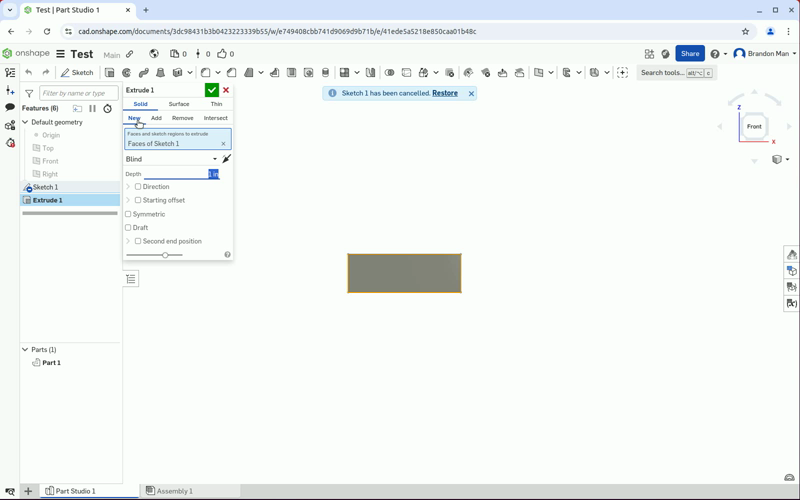
text(6.499)
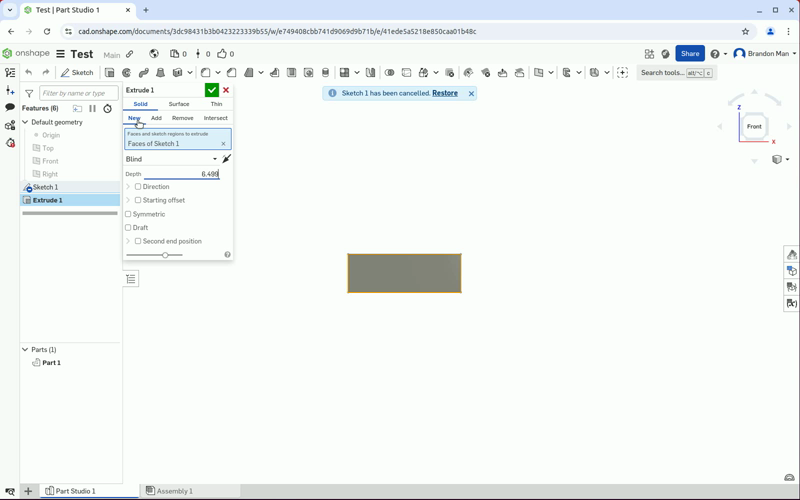
key(enter)
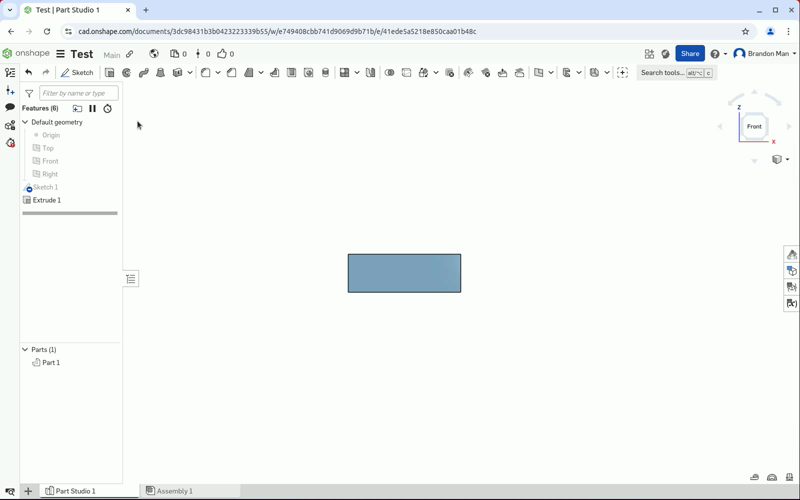
key(shift+h)
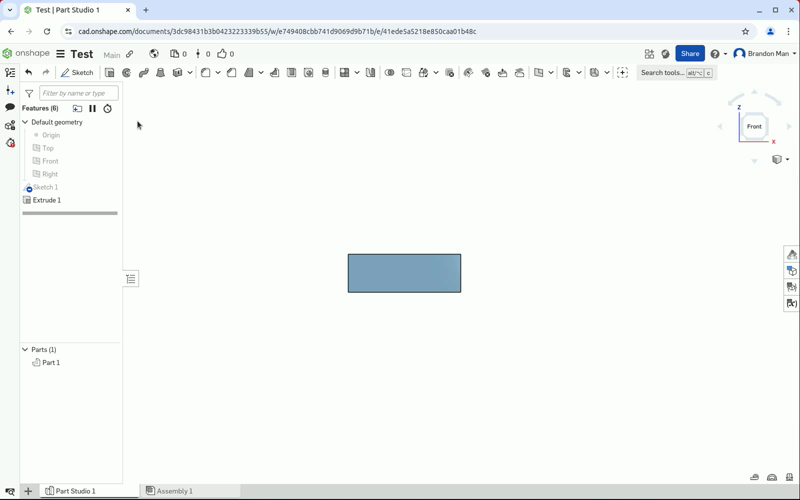
key(shift+h)
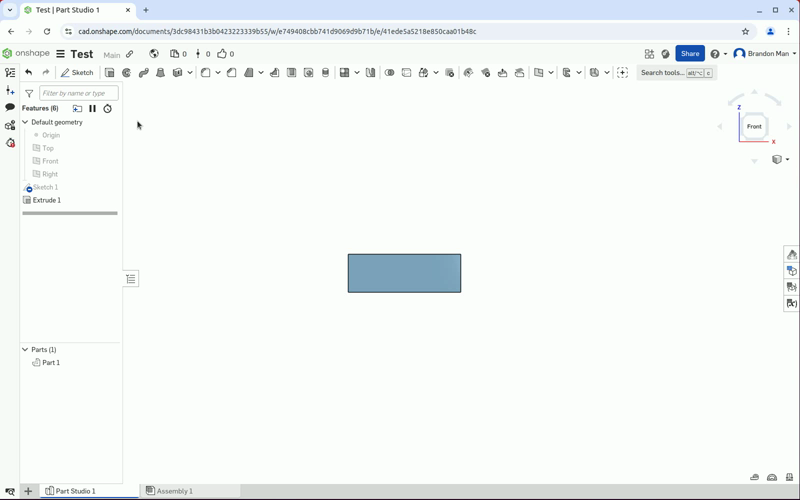
mouse_move(73, 189)
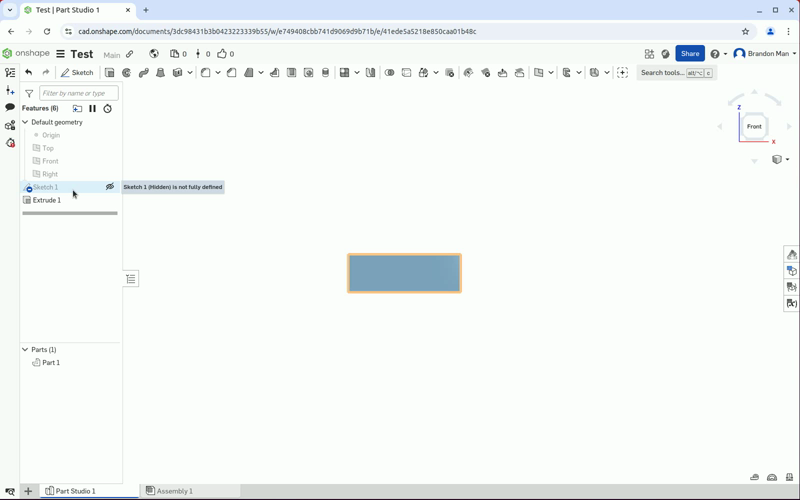
click(73, 189)
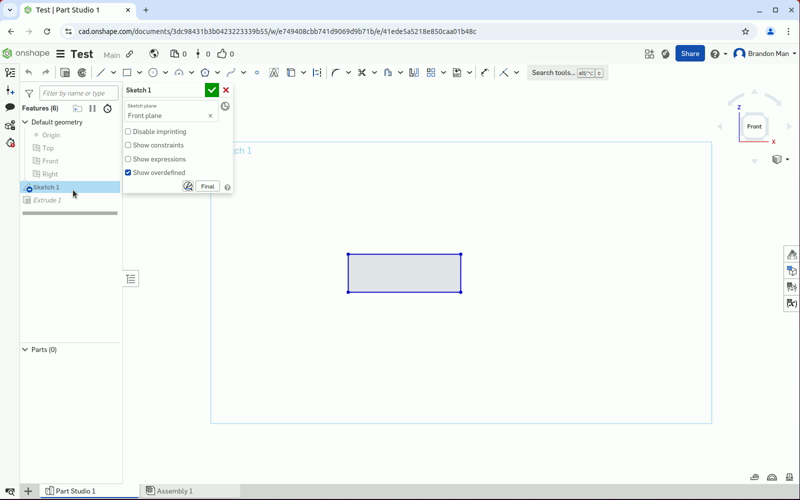
mouse_move(229, 92)
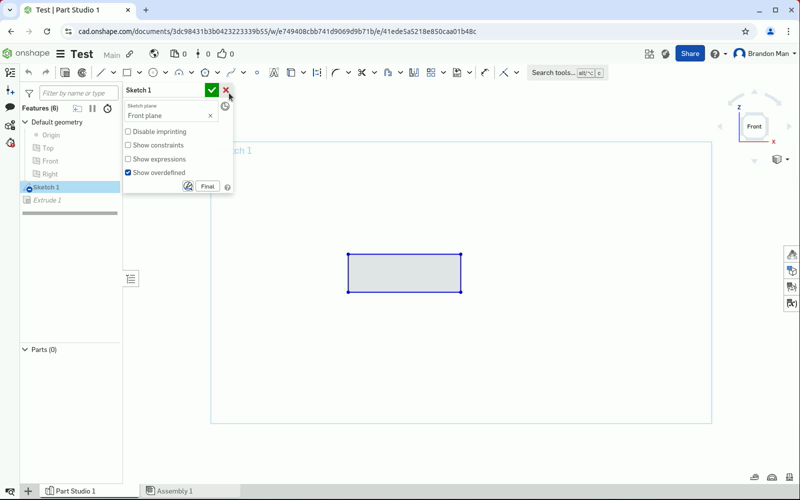
click(229, 92)
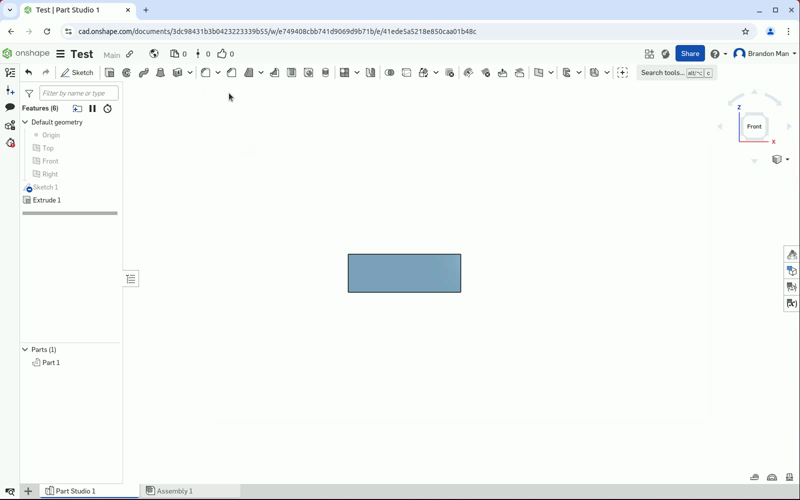
mouse_move(541, 75)
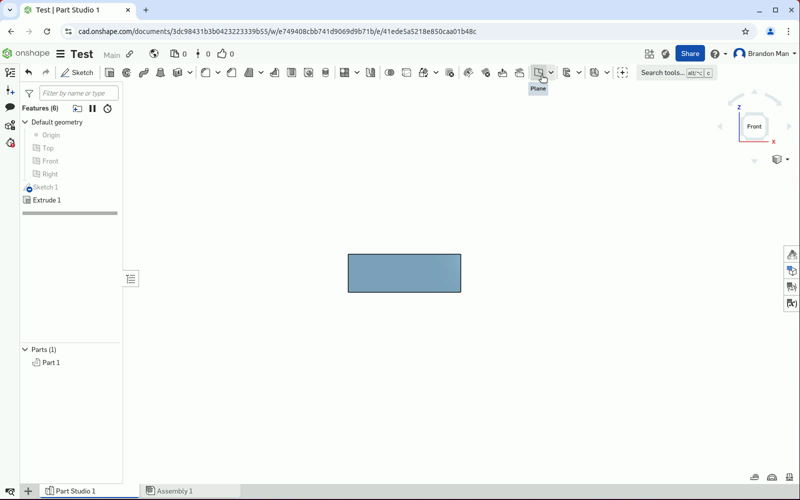
click(541, 75)
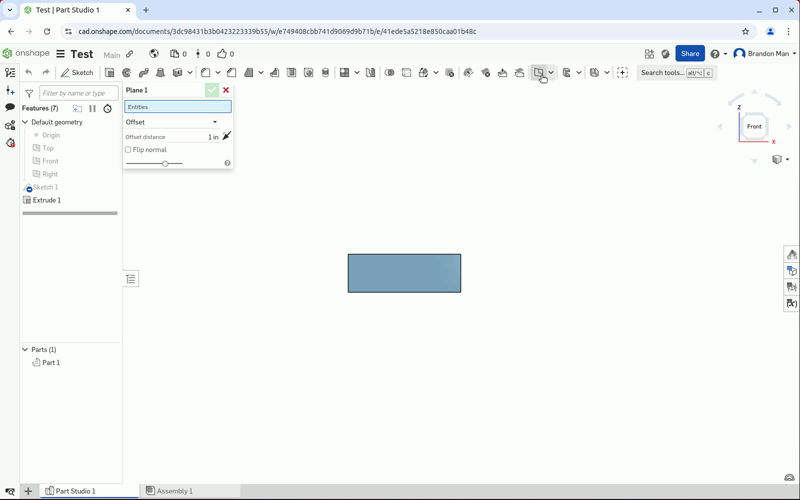
mouse_move(73, 163)
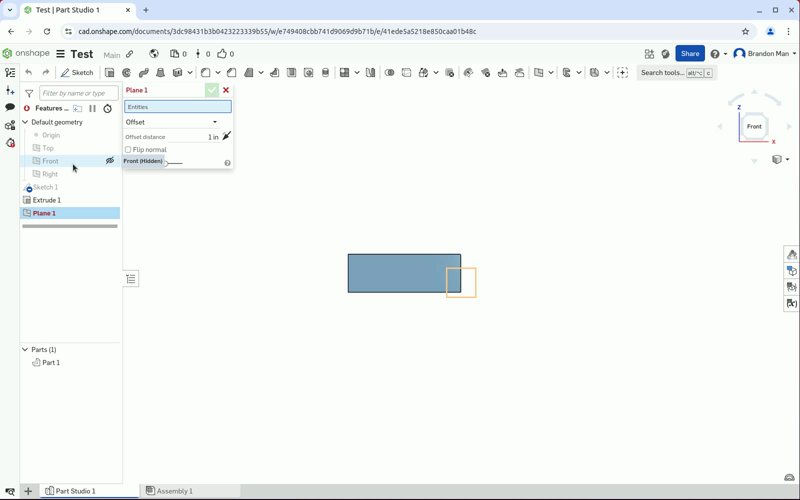
click(73, 163)
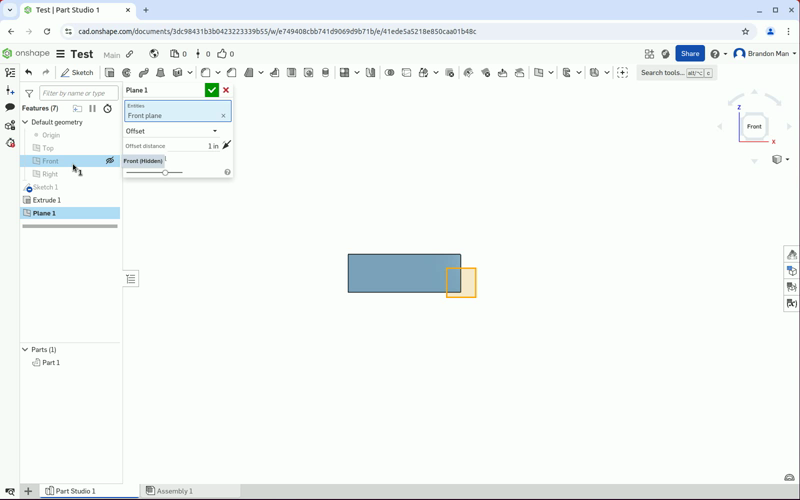
key(tab, 2)
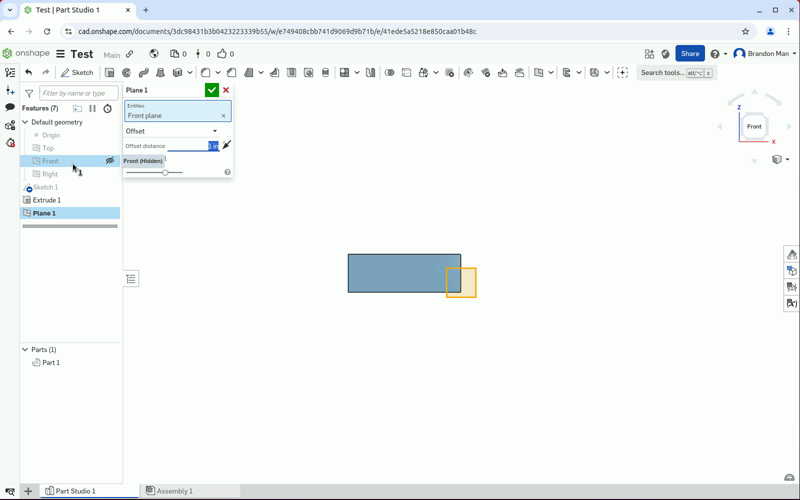
text(6.501)
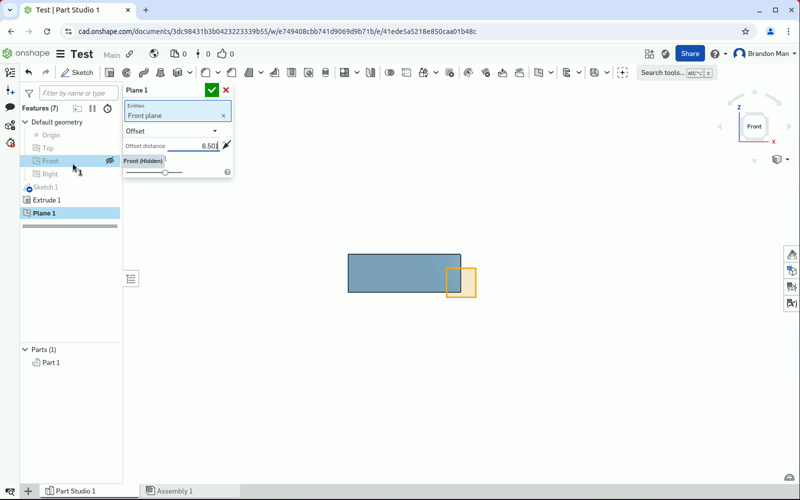
key(enter, 2)
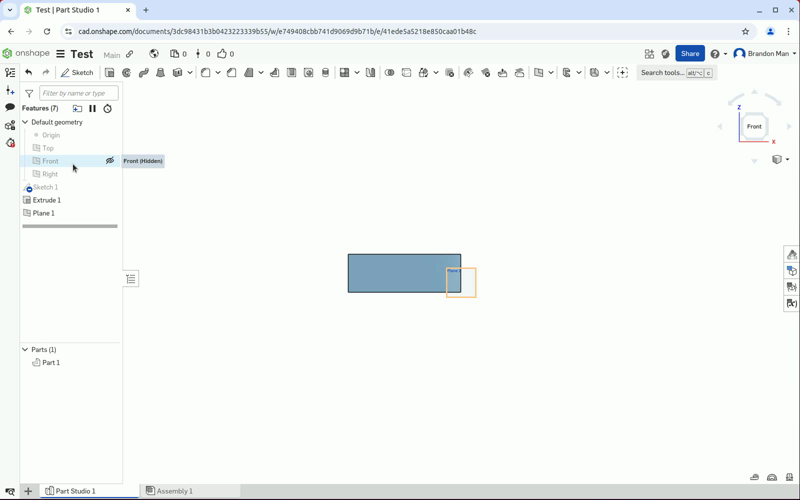
key(shift+s)
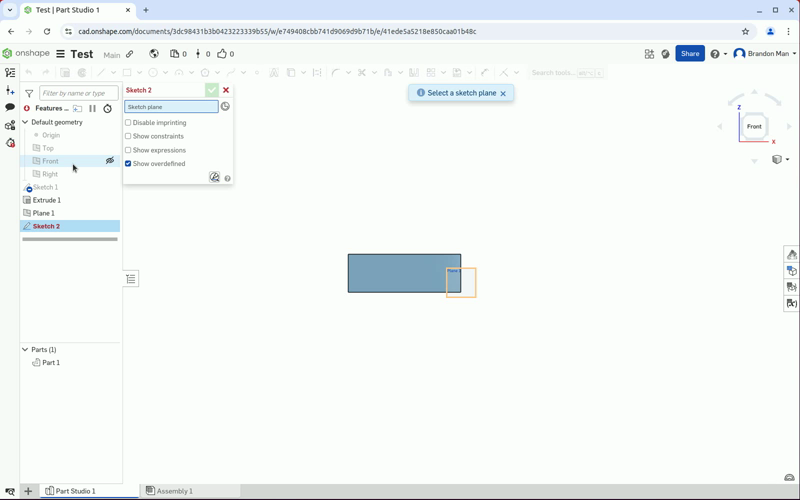
mouse_move(73, 215)
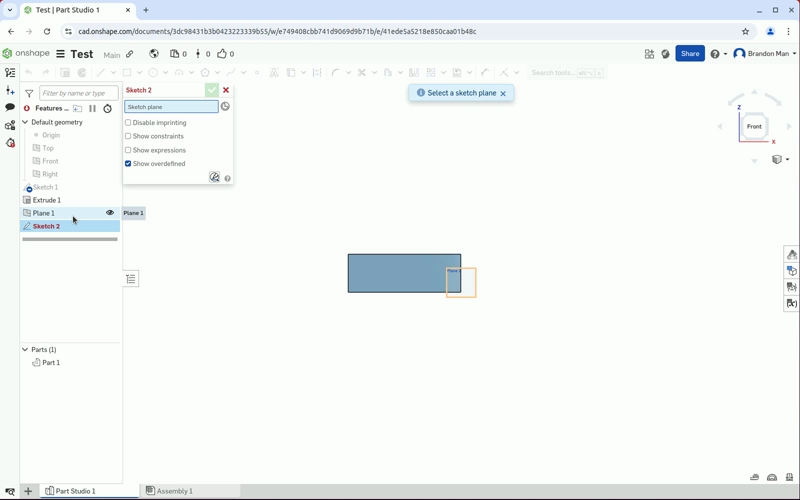
click(73, 215)
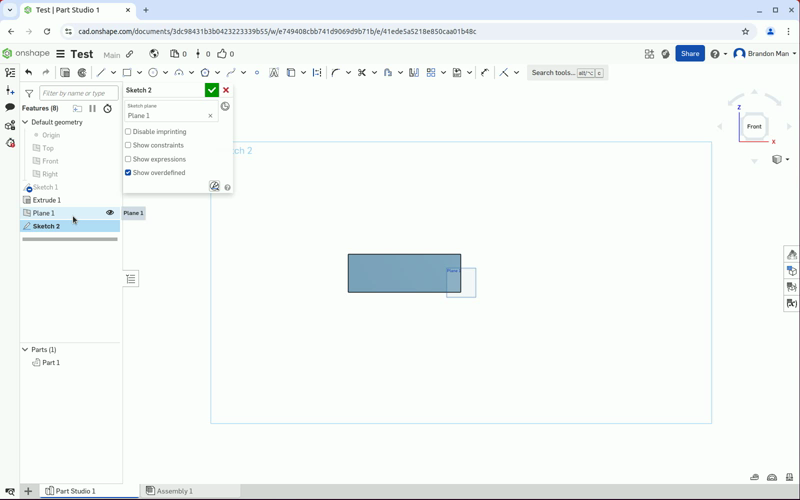
mouse_move(73, 352)
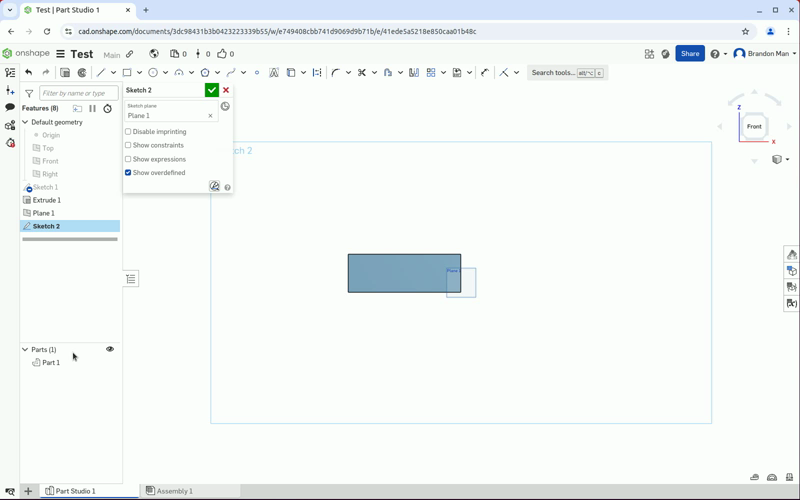
key(y)
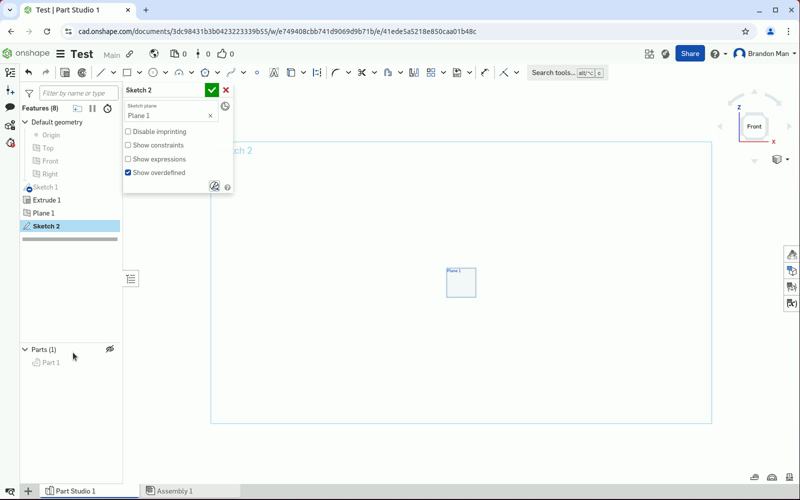
key(l)
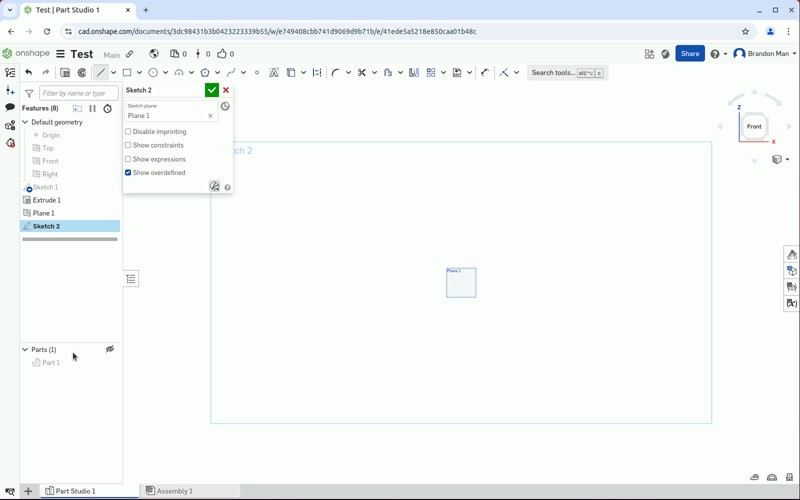
key_down(shift)
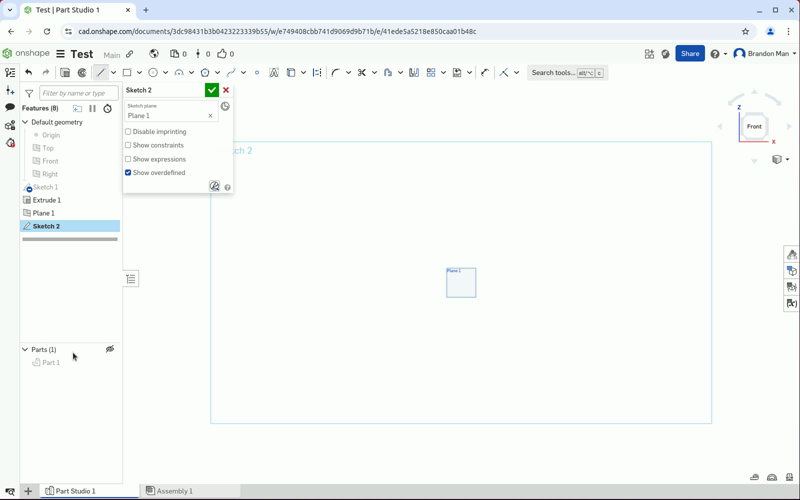
mouse_move(348, 292)
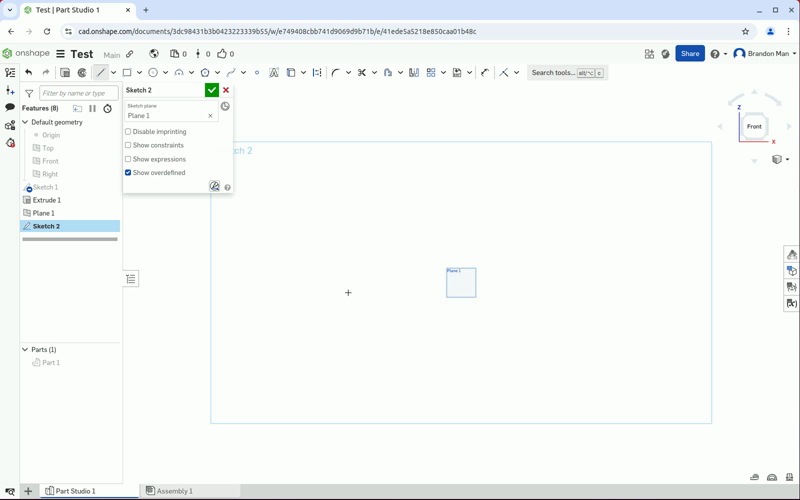
click(348, 292)
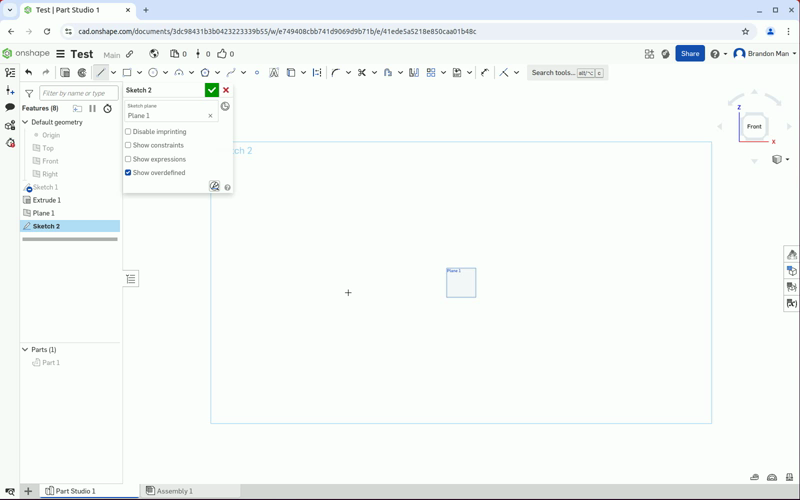
key_up(shift)
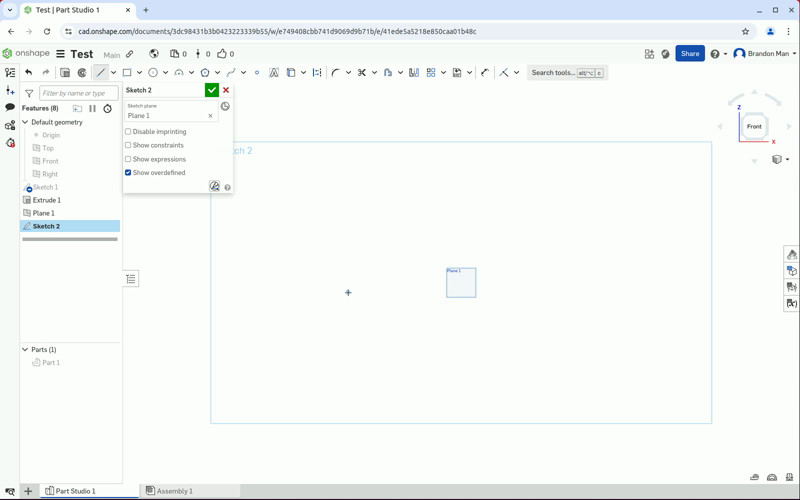
key_down(shift)
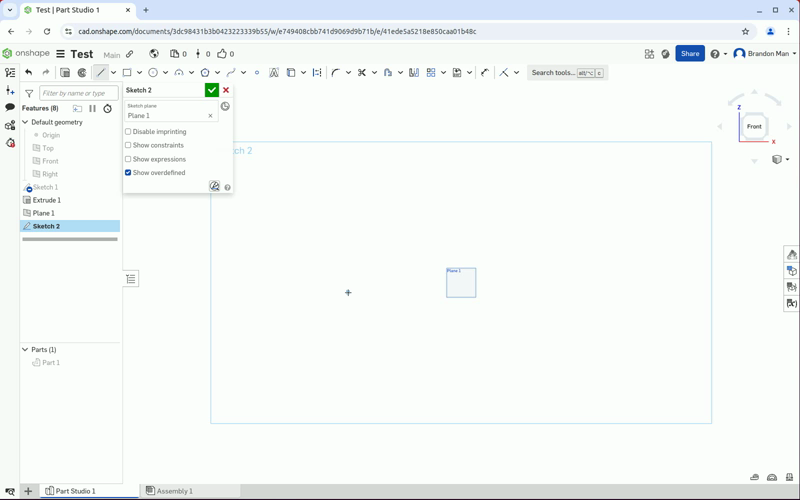
mouse_move(378, 292)
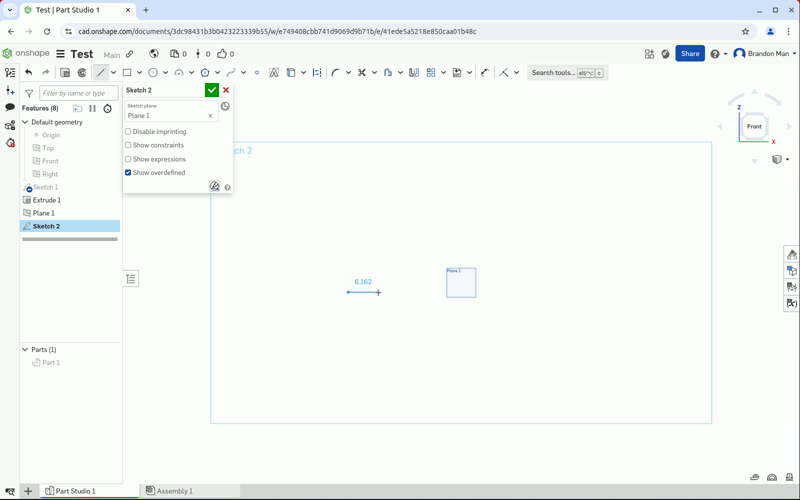
mouse_move(355, 292)
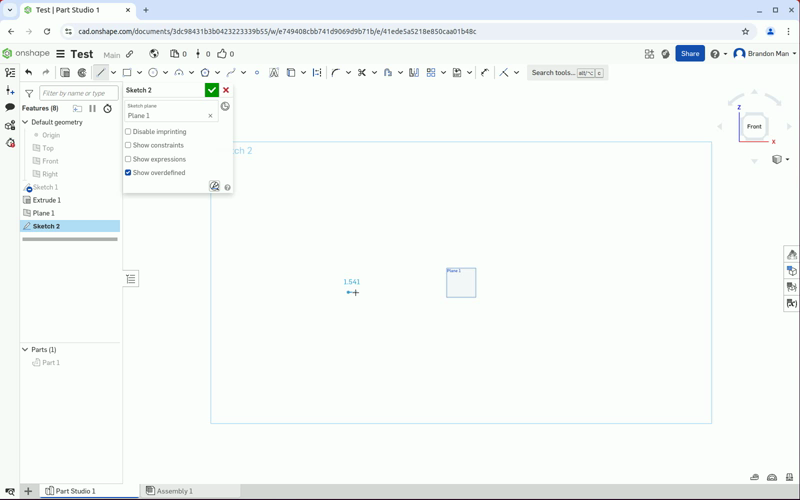
scroll(6)
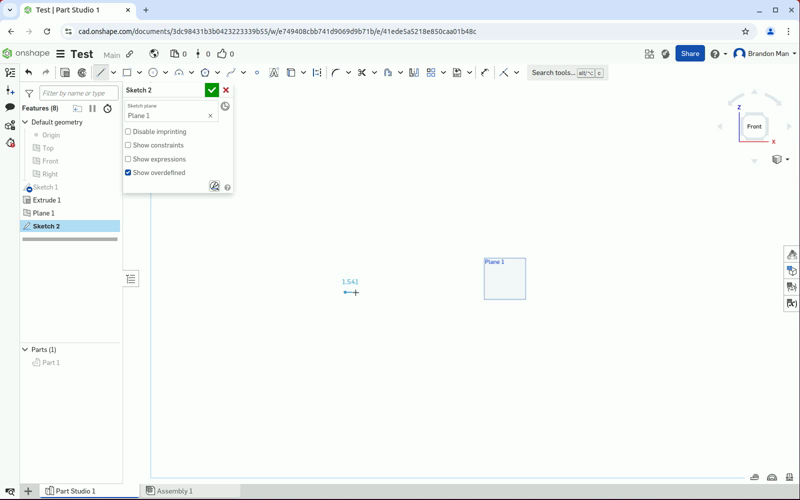
scroll(6)
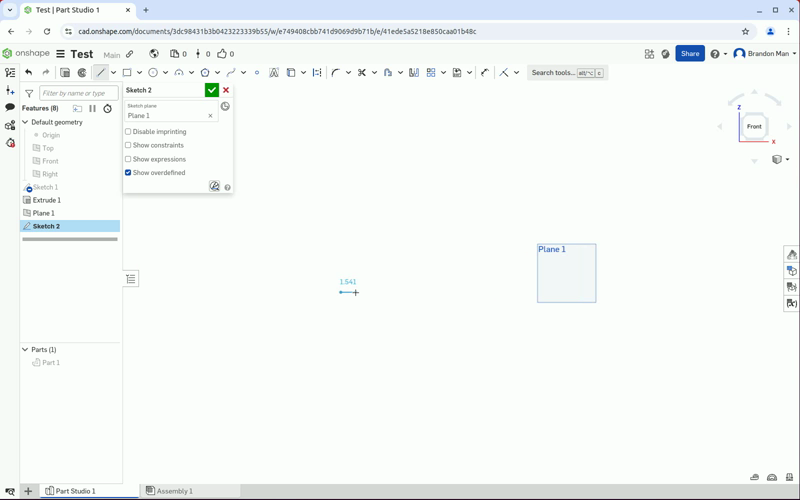
scroll(6)
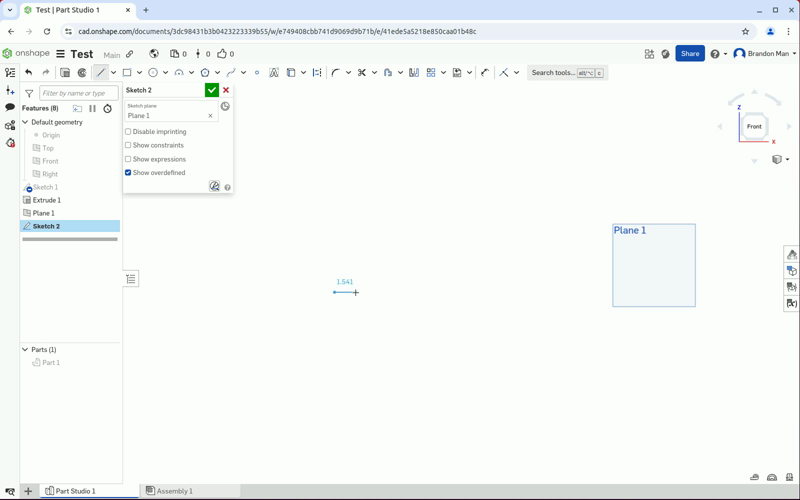
scroll(6)
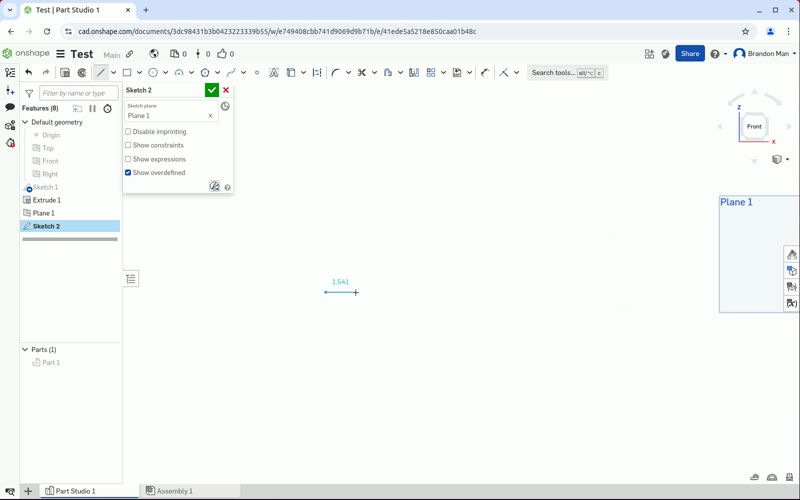
scroll(6)
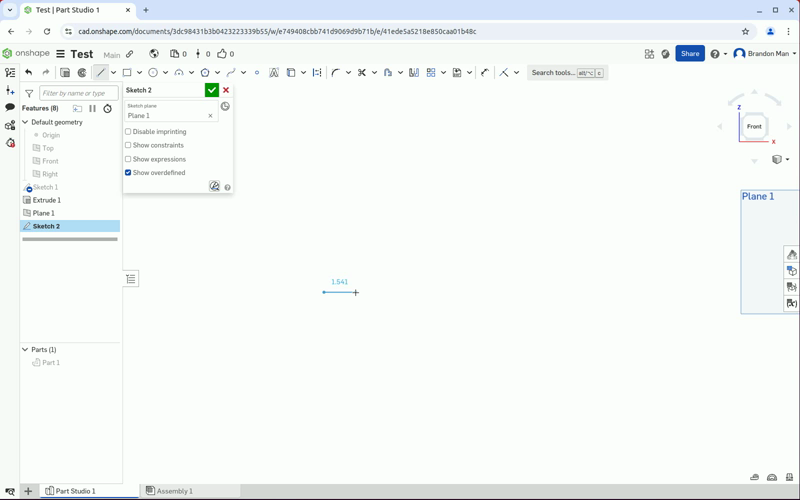
scroll(6)
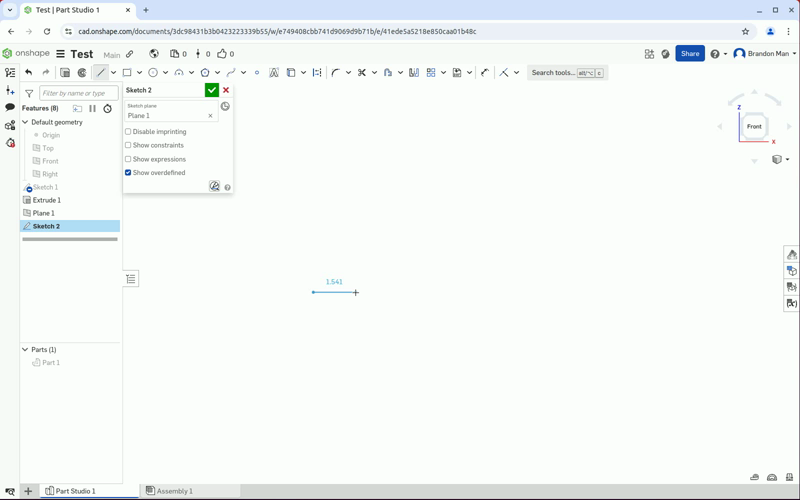
scroll(6)
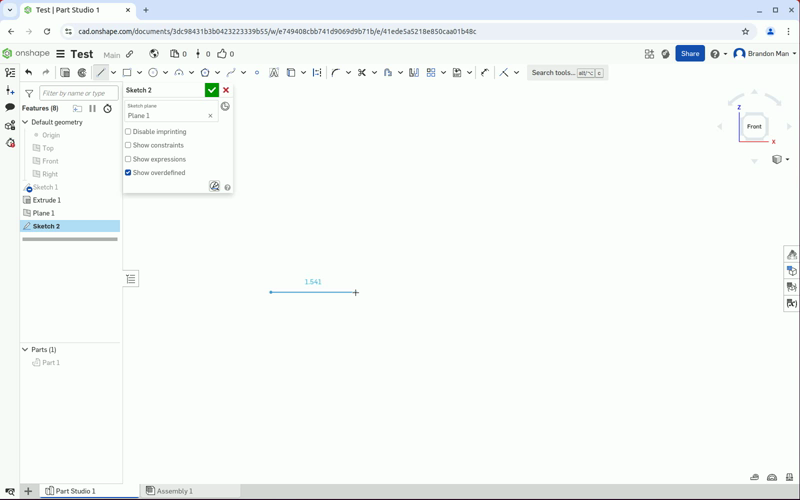
click(355, 292)
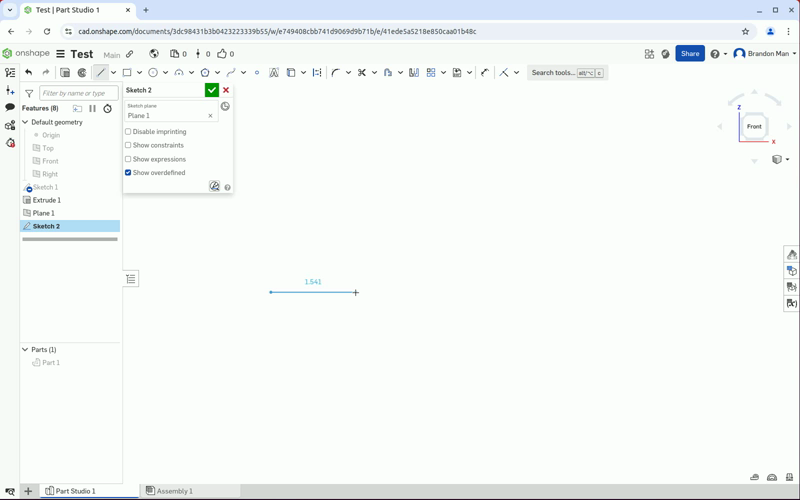
scroll(-6)
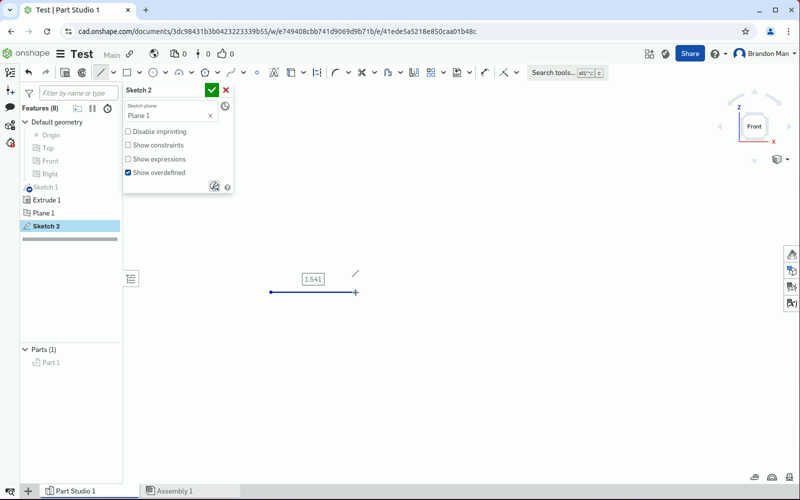
scroll(-6)
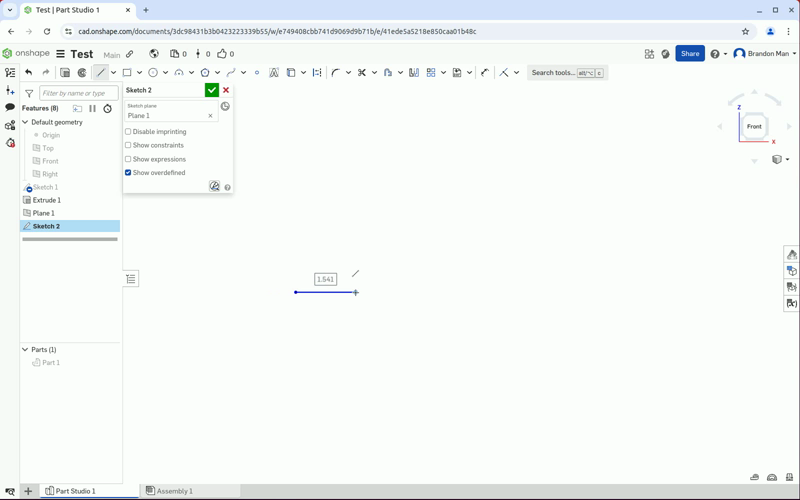
scroll(-6)
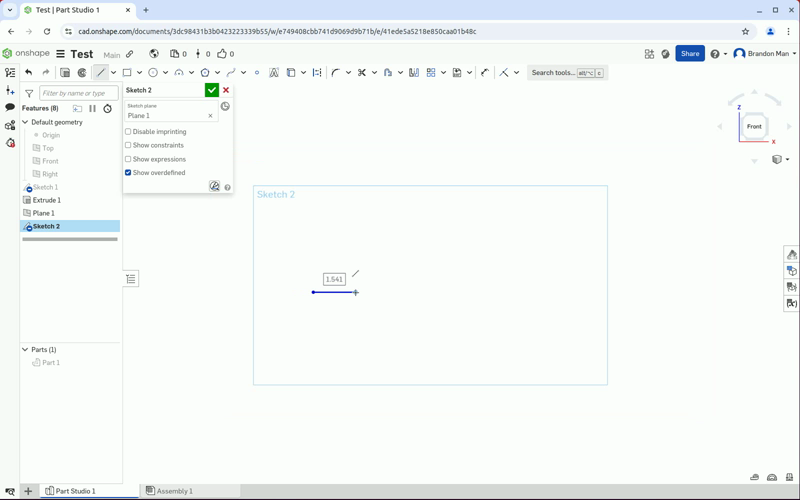
scroll(-6)
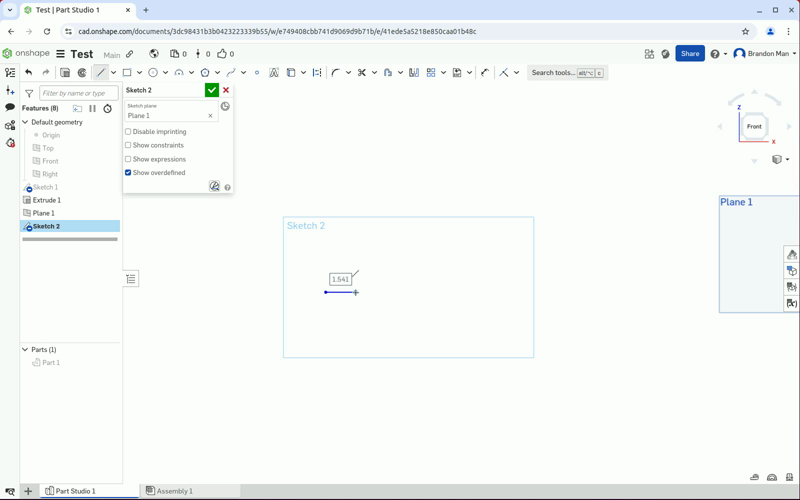
scroll(-6)
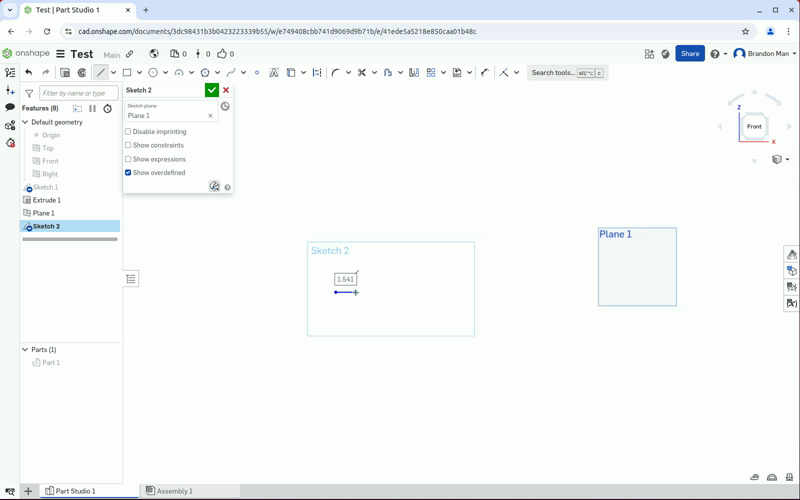
scroll(-6)
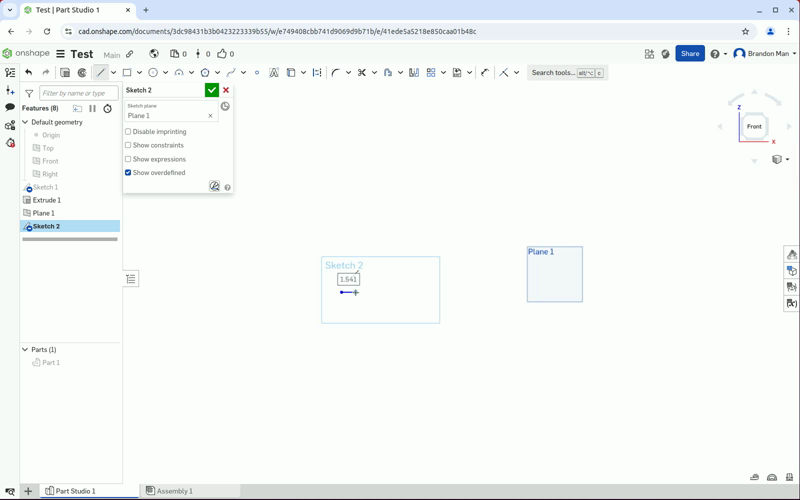
scroll(-6)
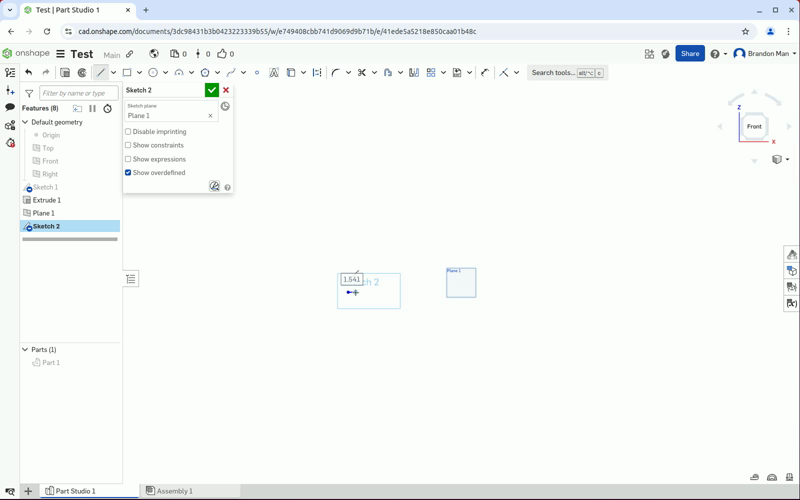
key_up(shift)
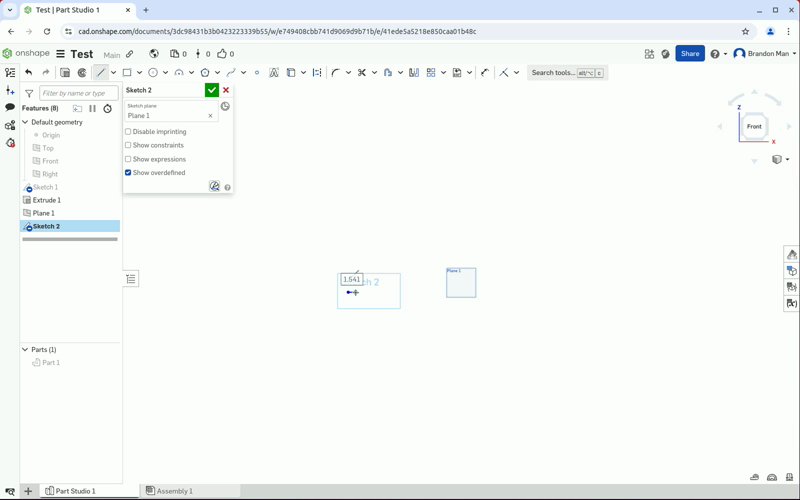
key_down(shift)
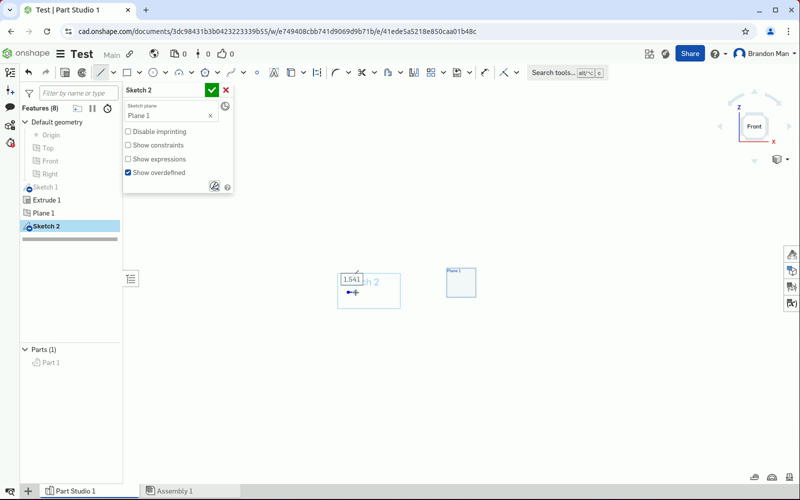
mouse_move(385, 292)
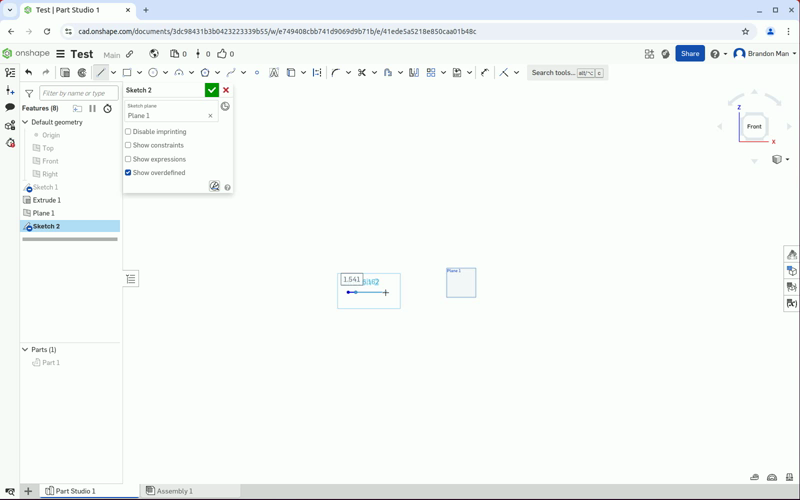
mouse_move(355, 252)
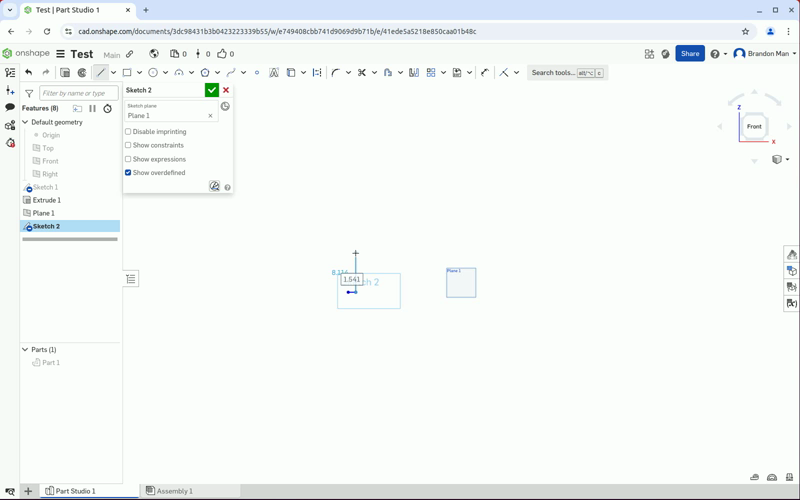
click(355, 252)
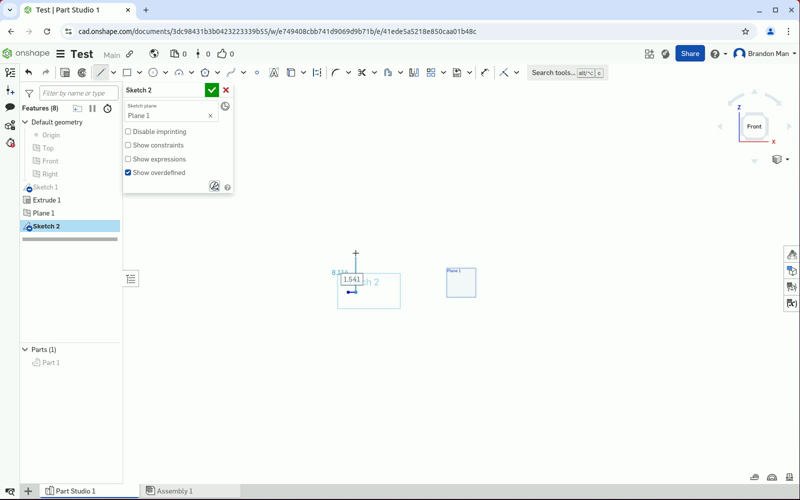
key_up(shift)
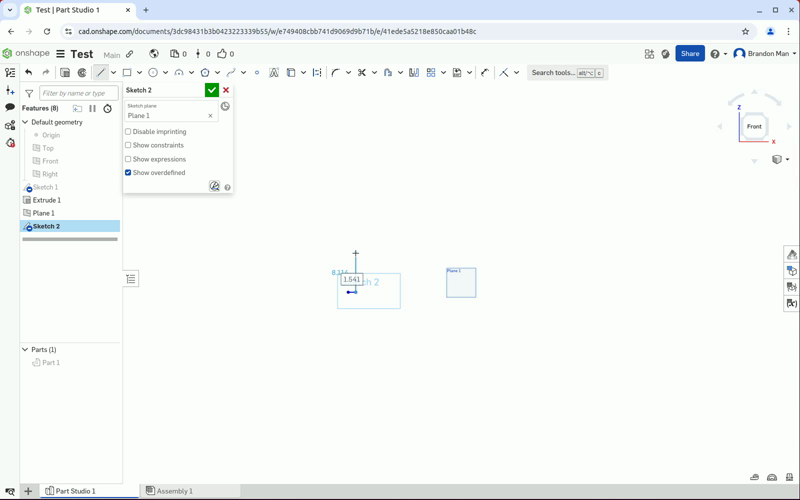
key_down(shift)
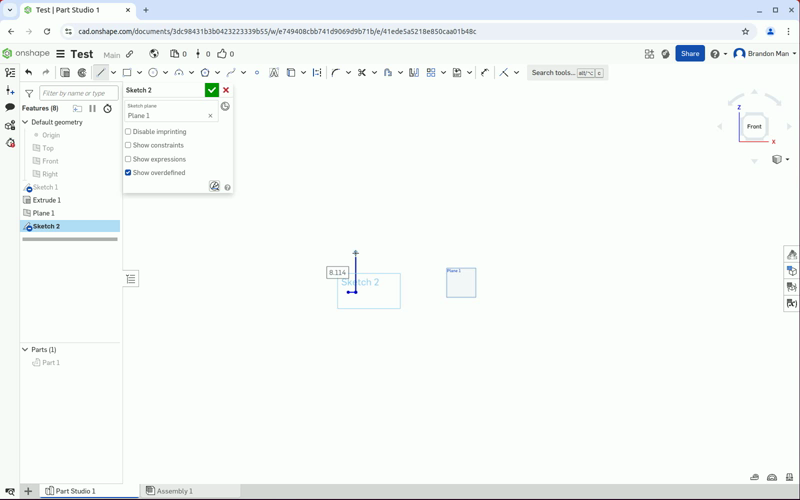
mouse_move(385, 252)
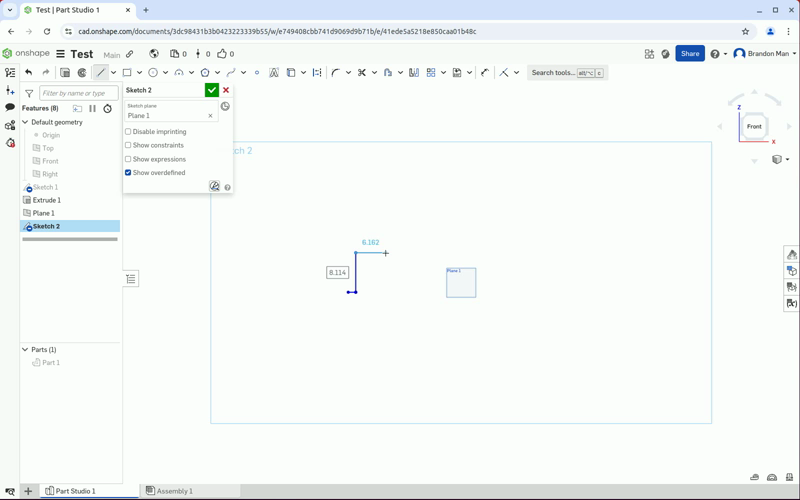
mouse_move(348, 252)
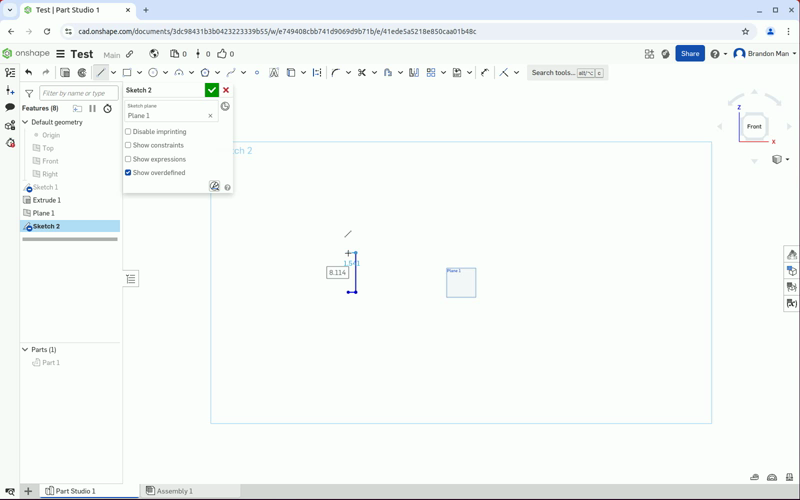
scroll(6)
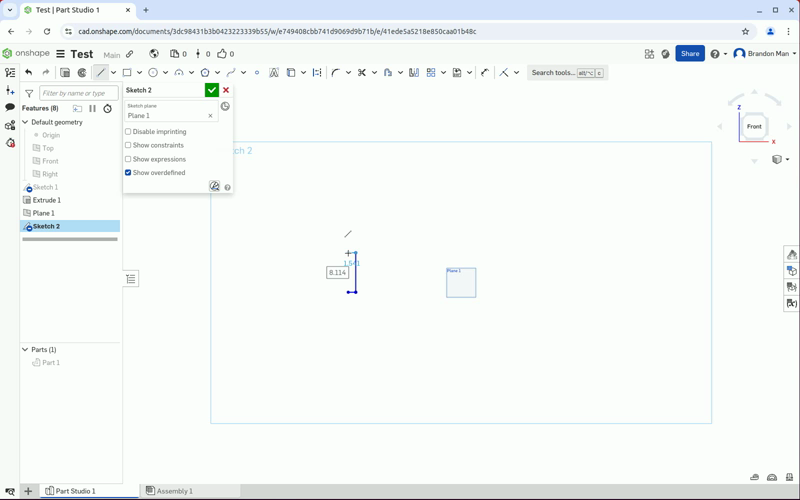
scroll(6)
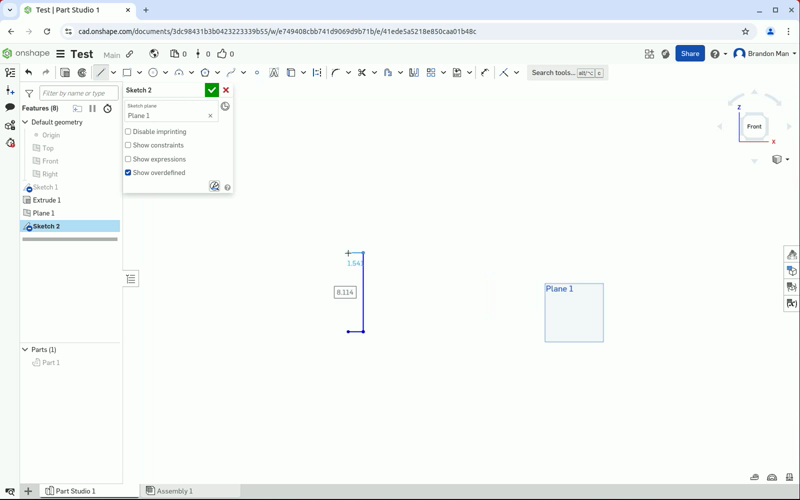
scroll(6)
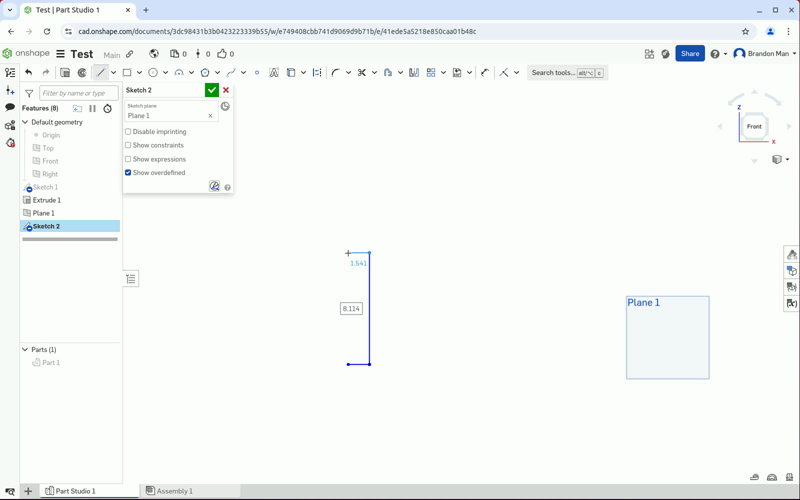
scroll(6)
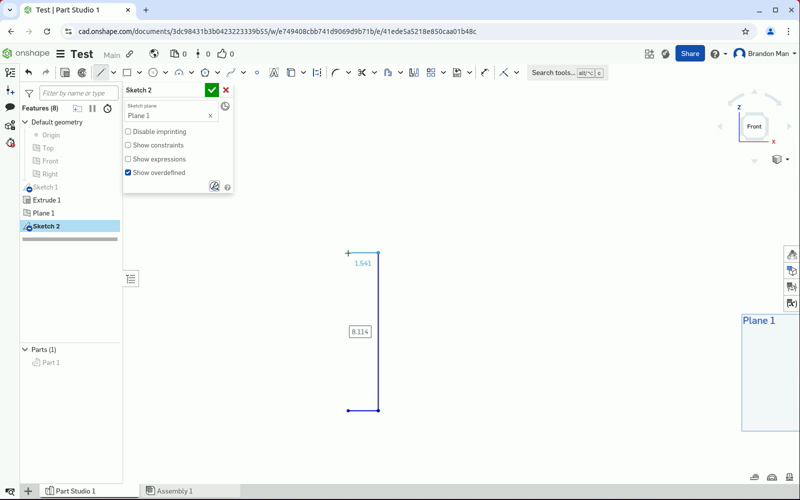
scroll(6)
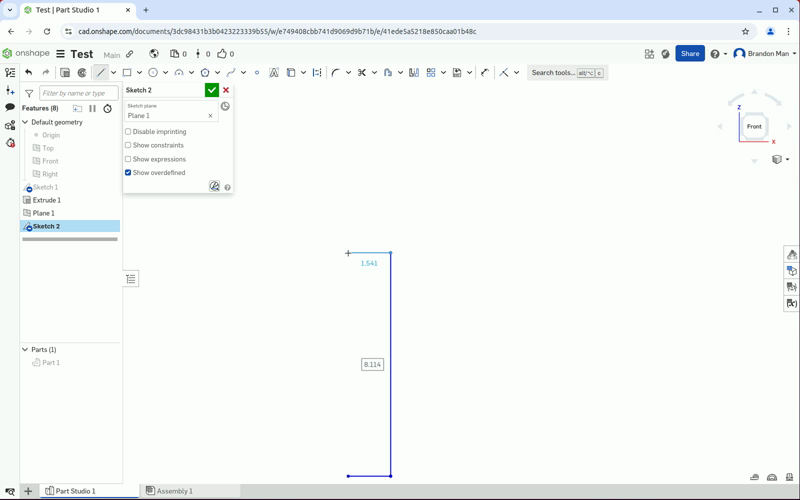
scroll(6)
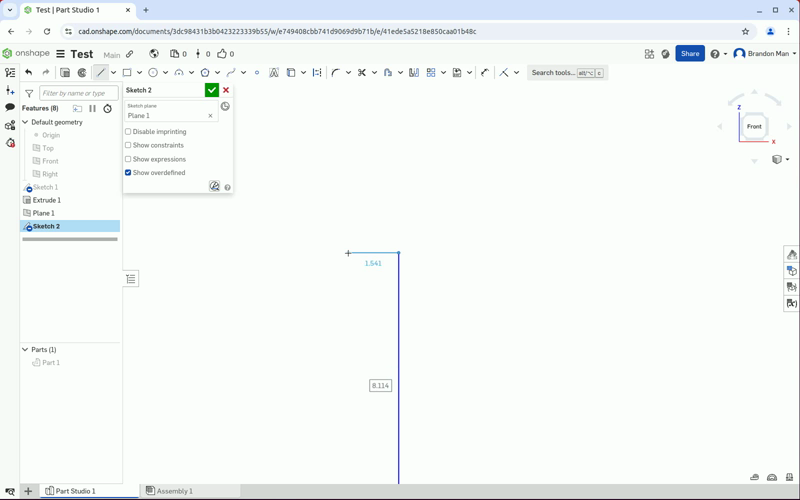
scroll(6)
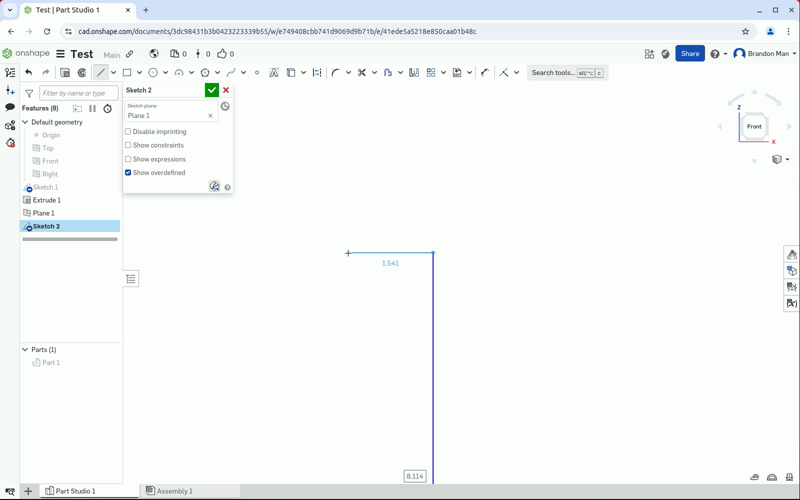
click(348, 252)
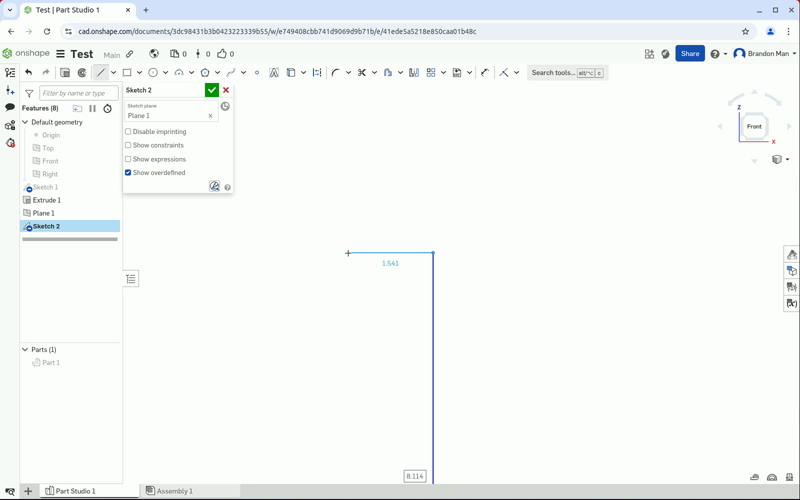
scroll(-6)
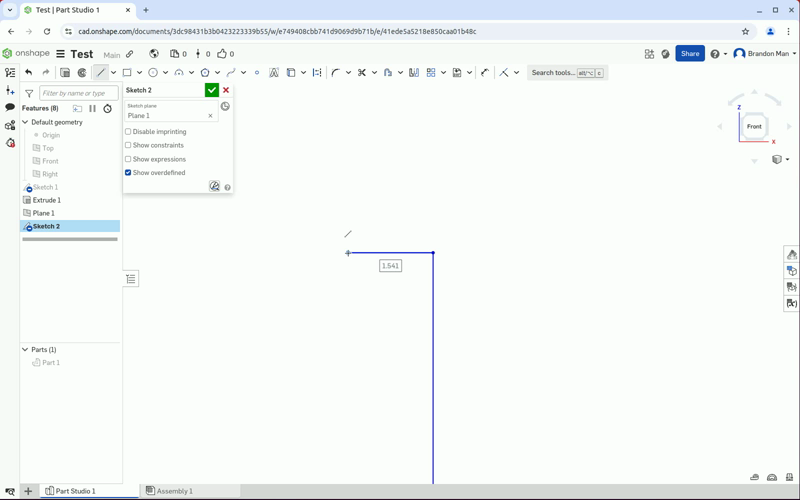
scroll(-6)
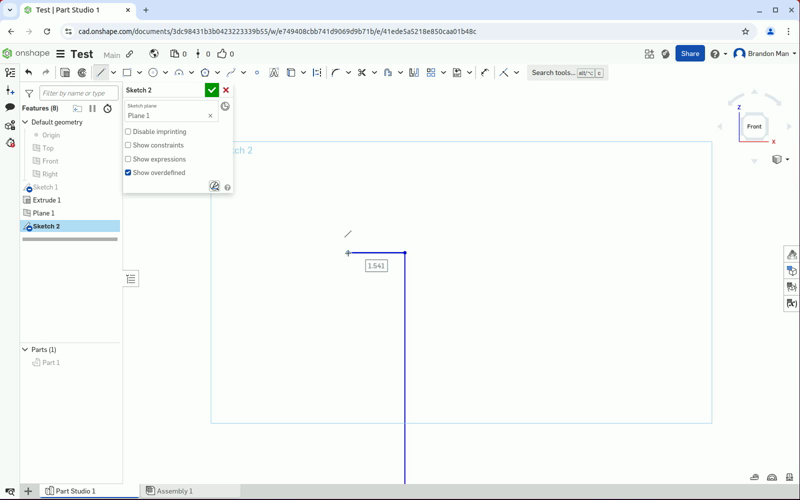
scroll(-6)
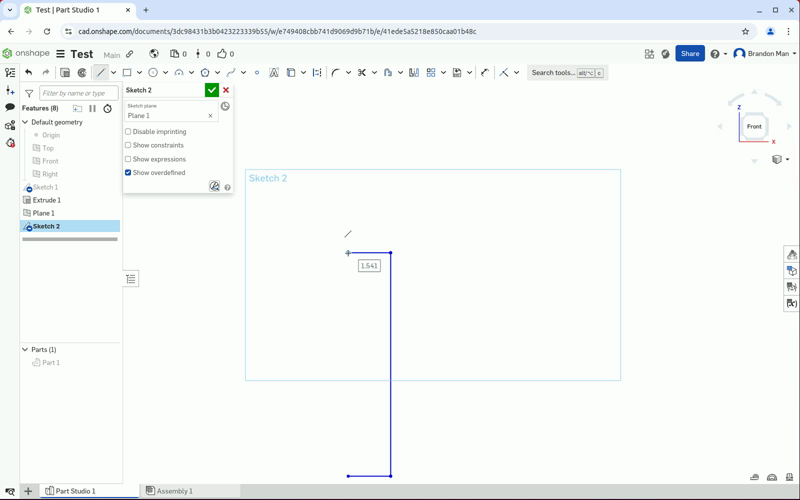
scroll(-6)
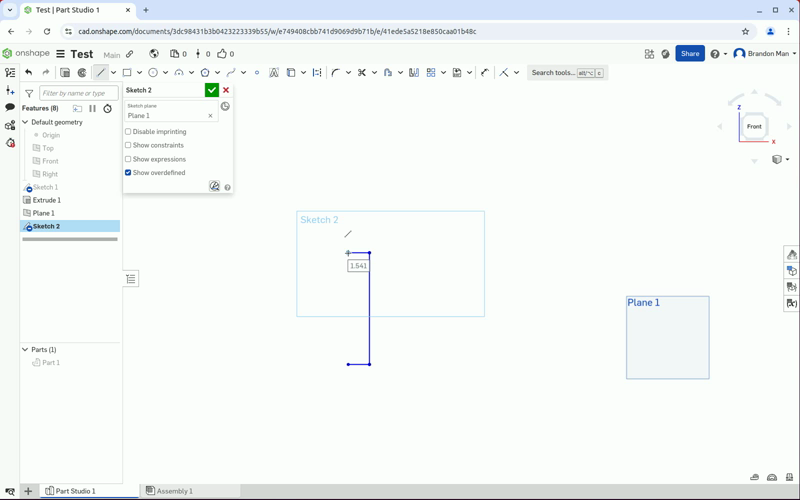
scroll(-6)
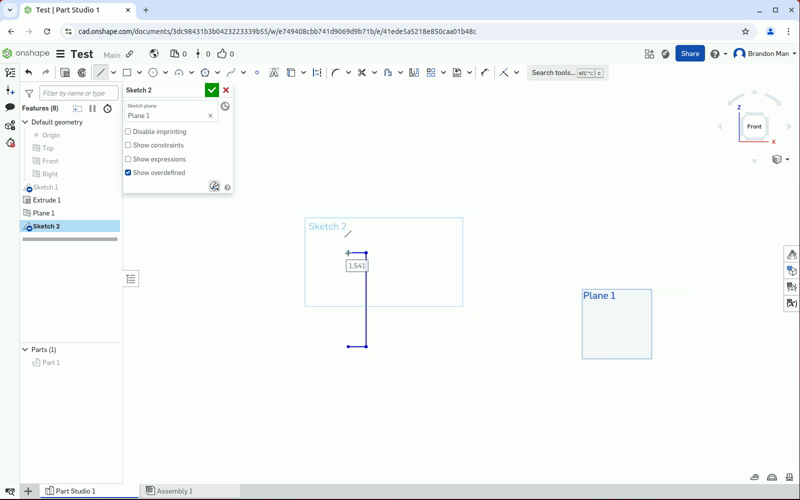
scroll(-6)
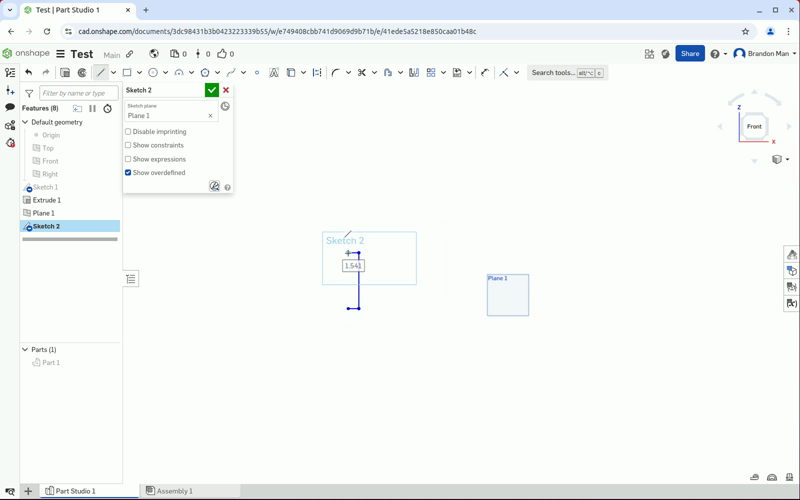
scroll(-6)
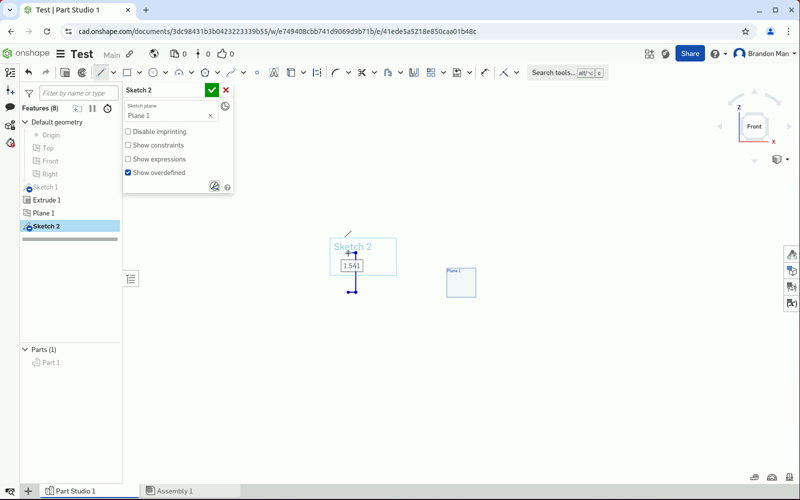
key_up(shift)
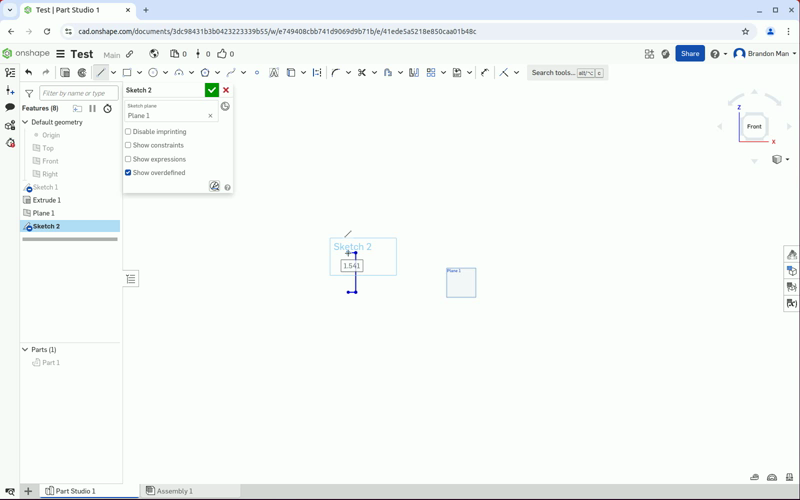
mouse_move(378, 252)
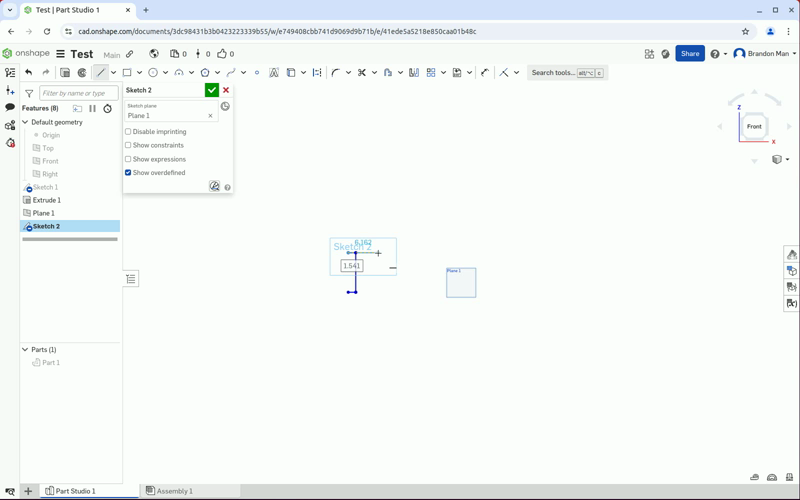
key_down(shift)
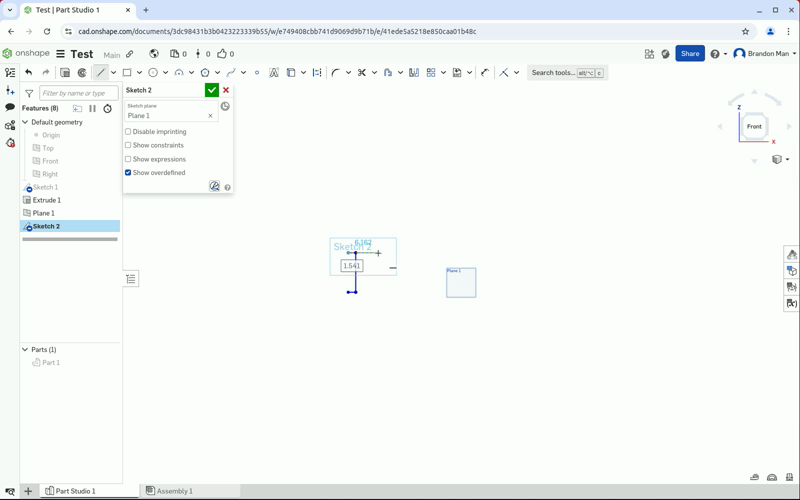
mouse_move(348, 292)
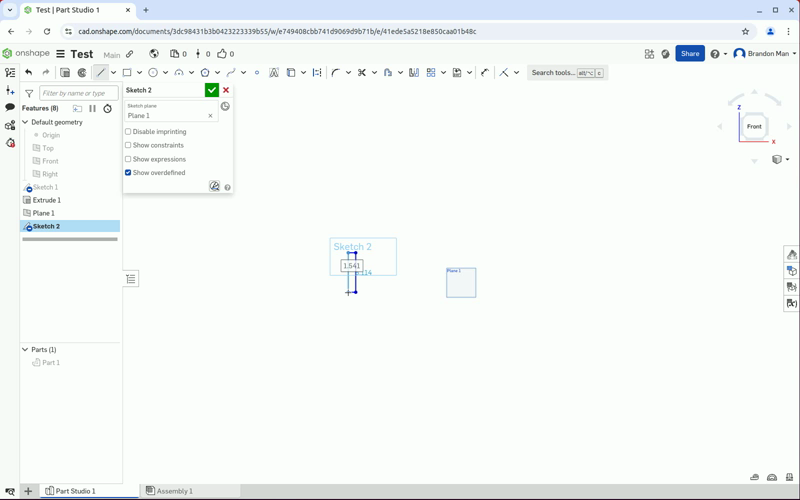
key_up(shift)
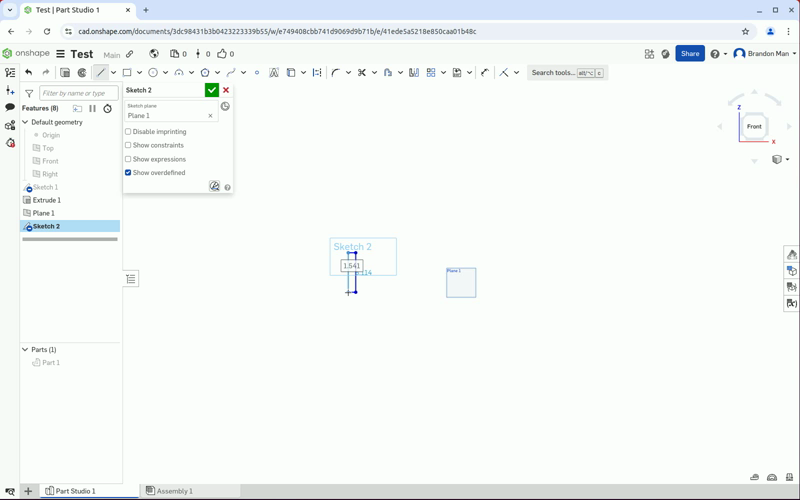
click(348, 292)
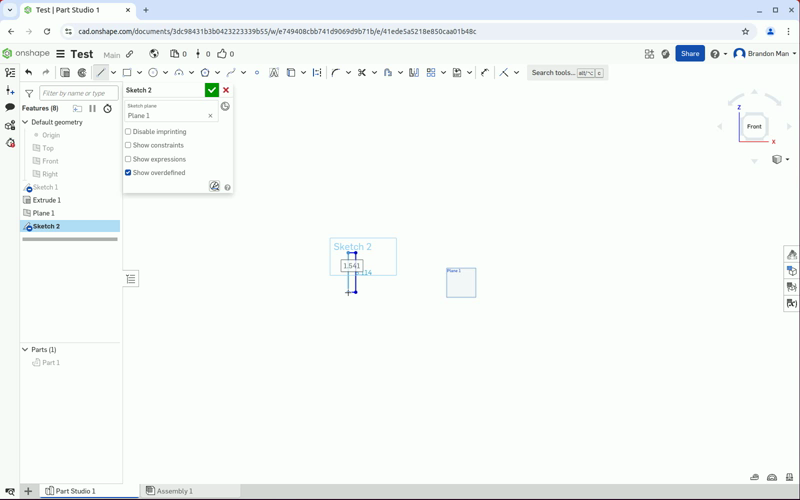
key(esc)
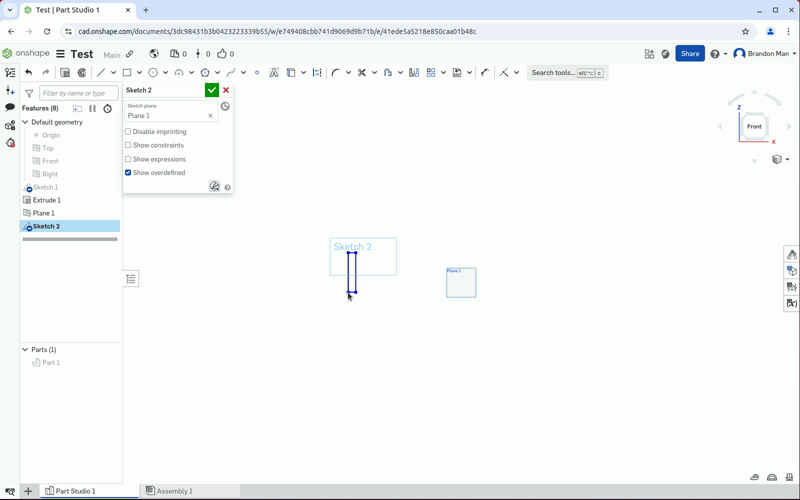
mouse_move(349, 271)
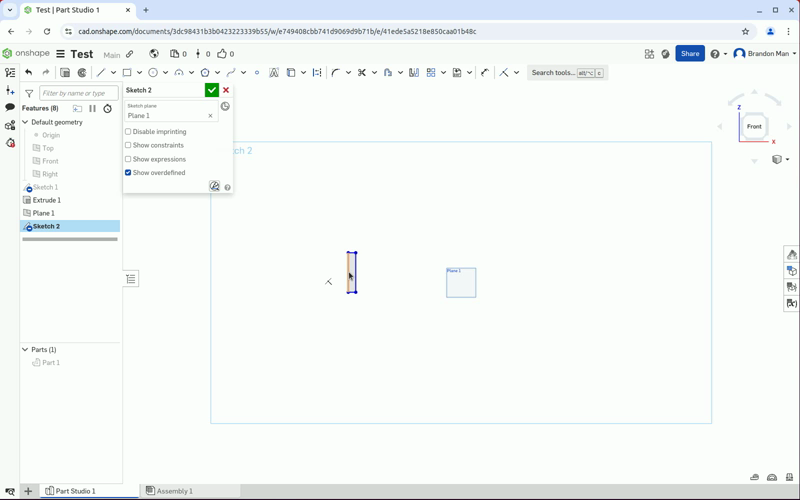
scroll(6)
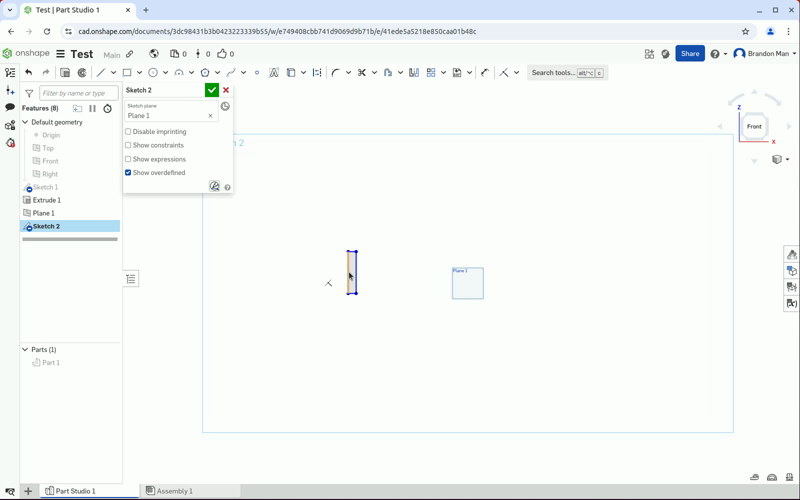
scroll(6)
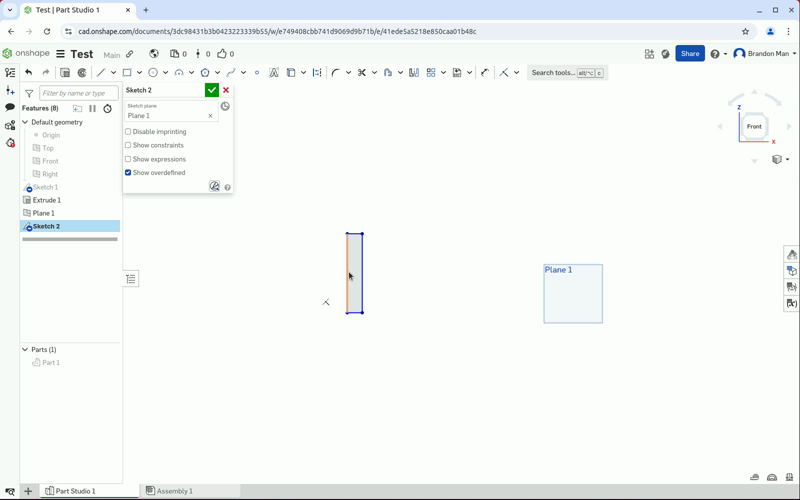
scroll(6)
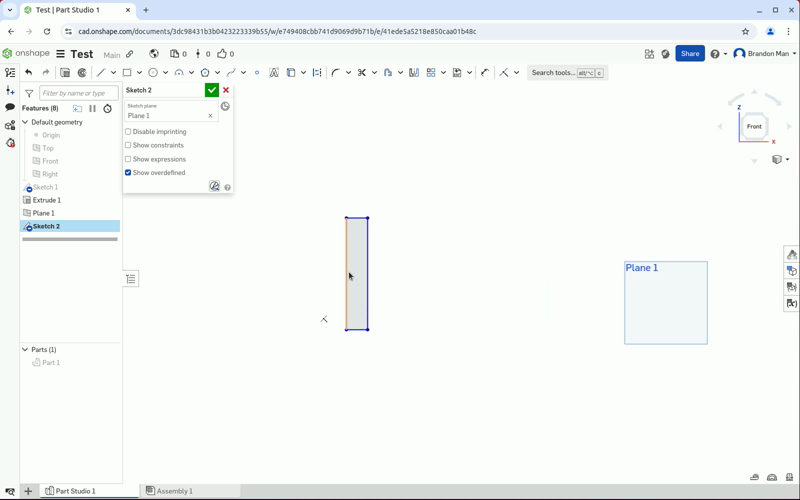
scroll(6)
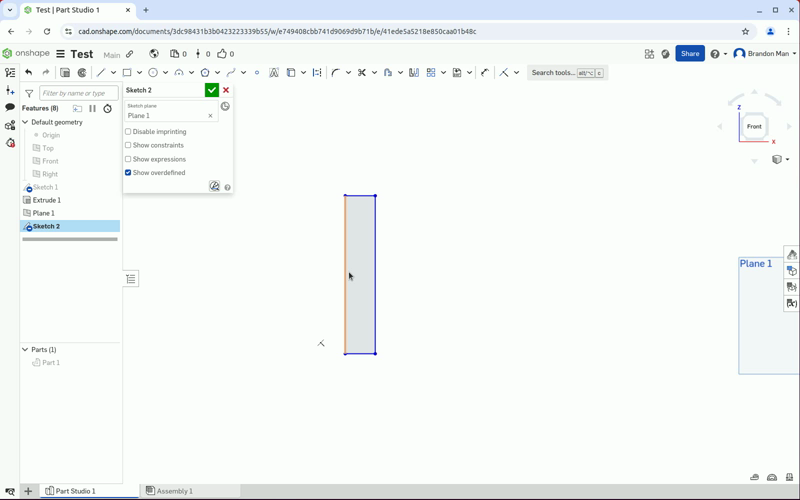
scroll(6)
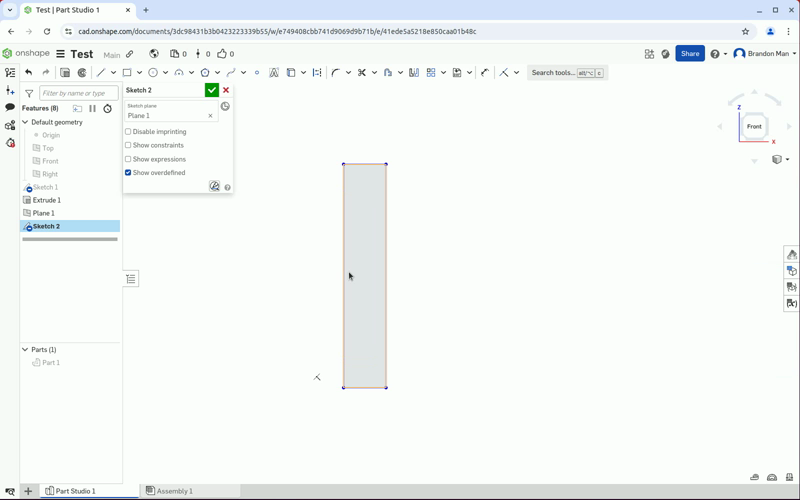
scroll(6)
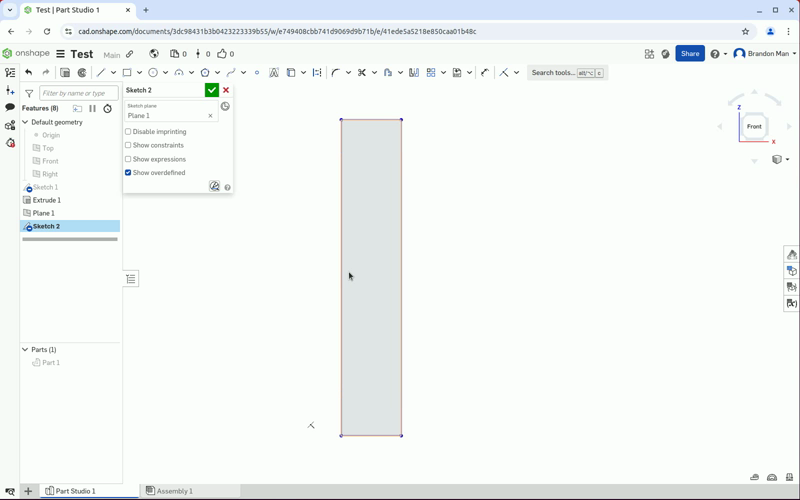
scroll(6)
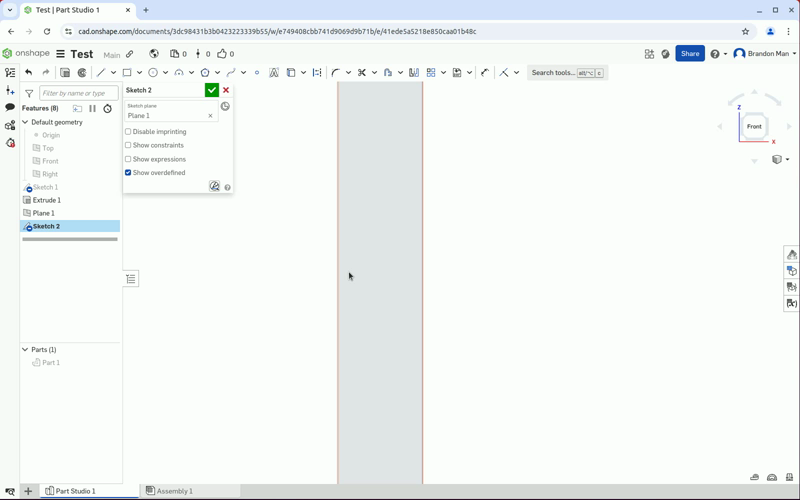
click(349, 271)
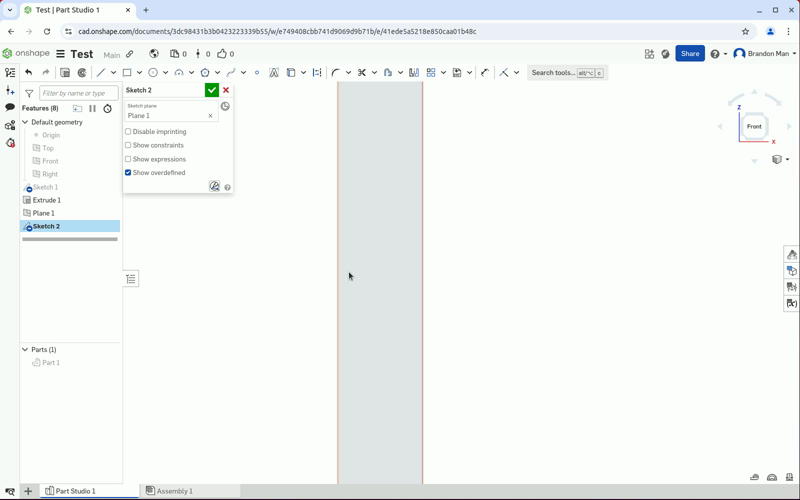
scroll(-6)
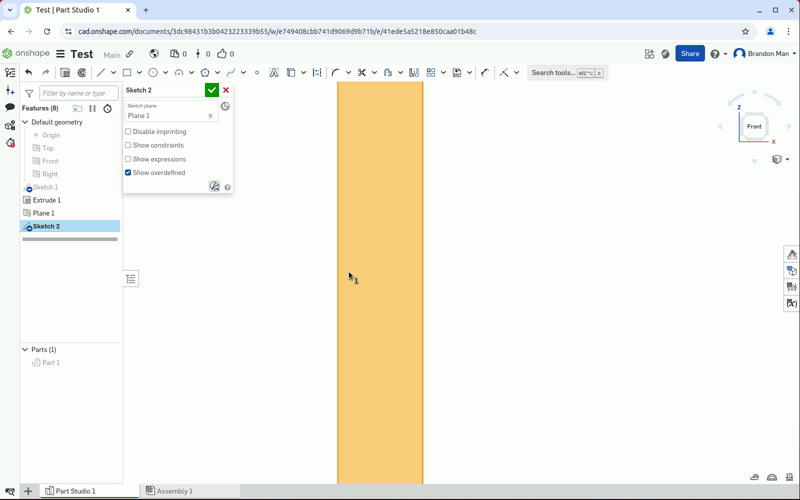
scroll(-6)
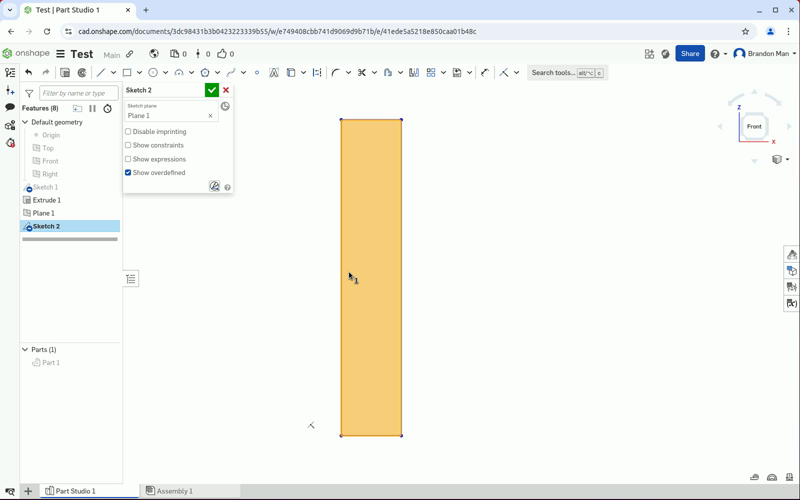
scroll(-6)
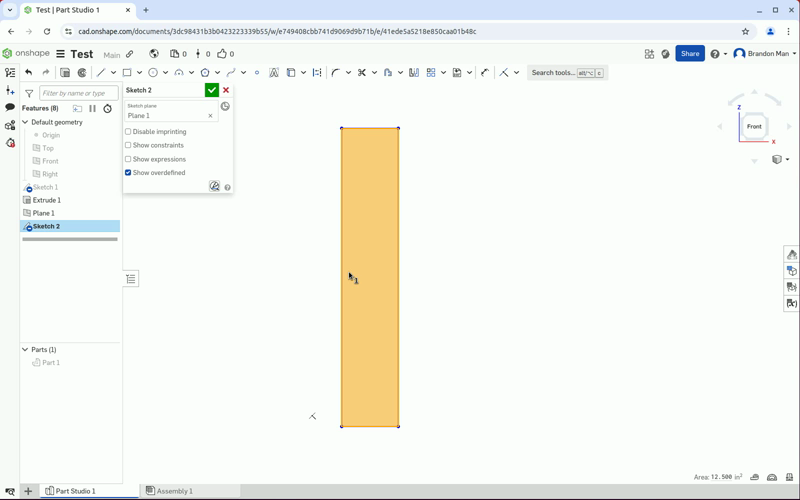
scroll(-6)
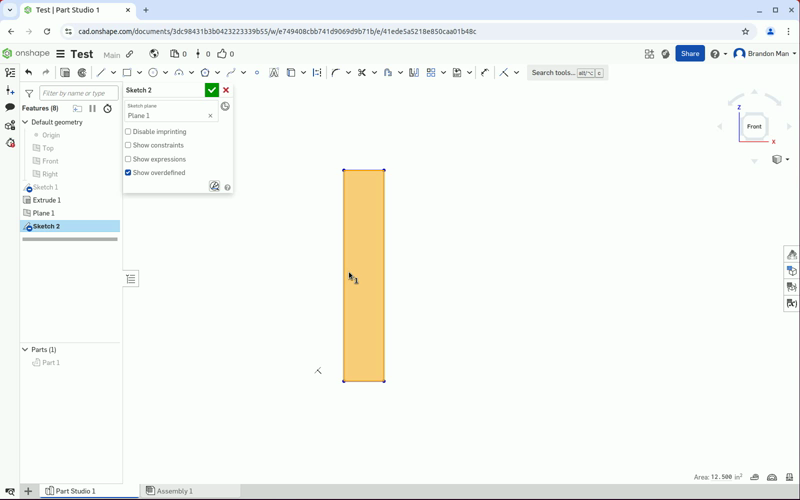
scroll(-6)
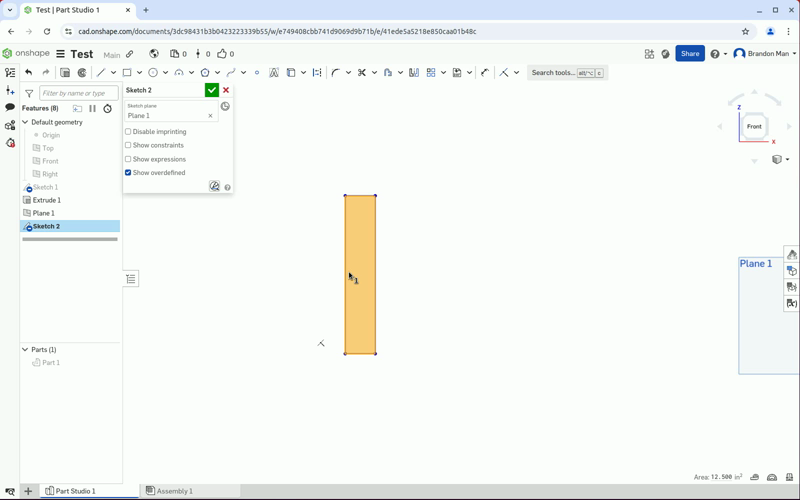
scroll(-6)
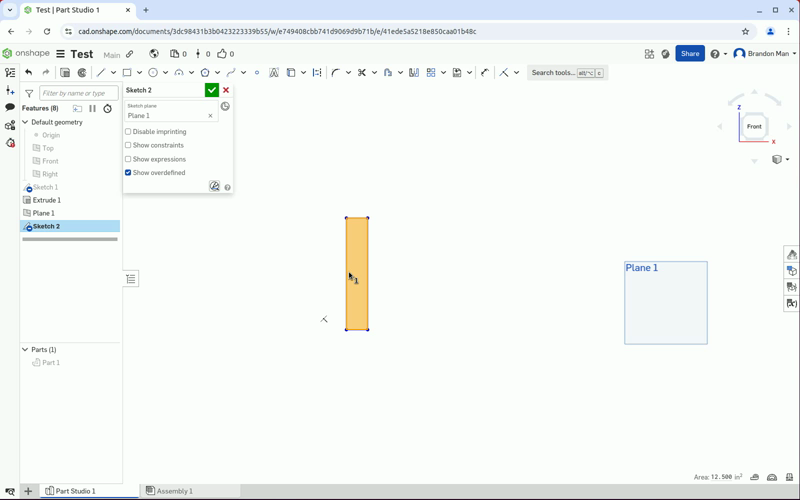
scroll(-6)
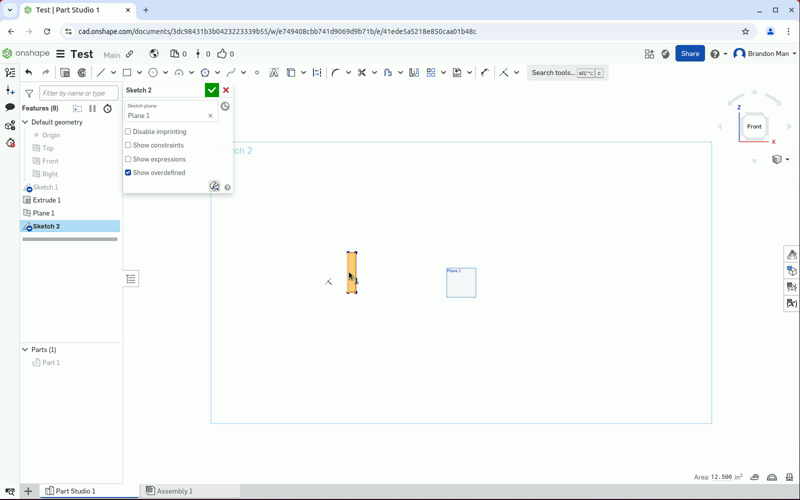
mouse_move(73, 352)
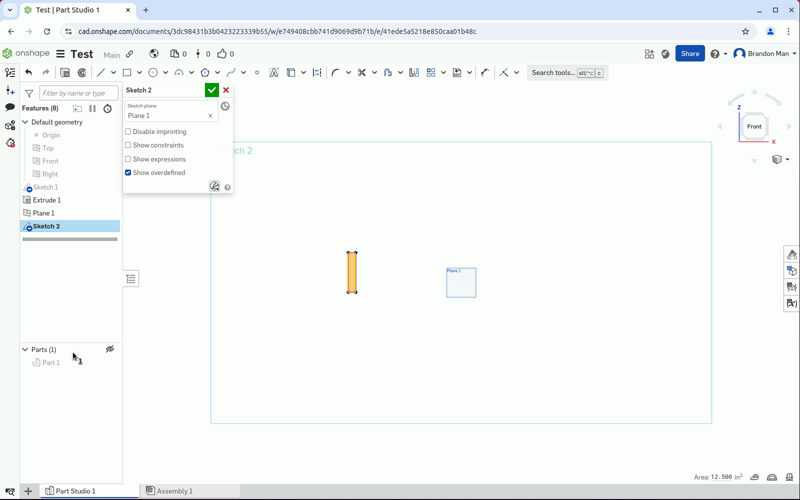
key(shift+y)
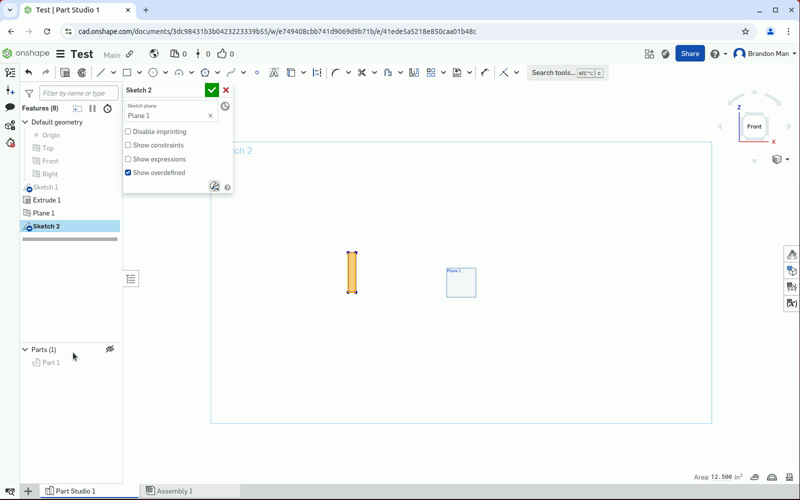
key(shift+e)
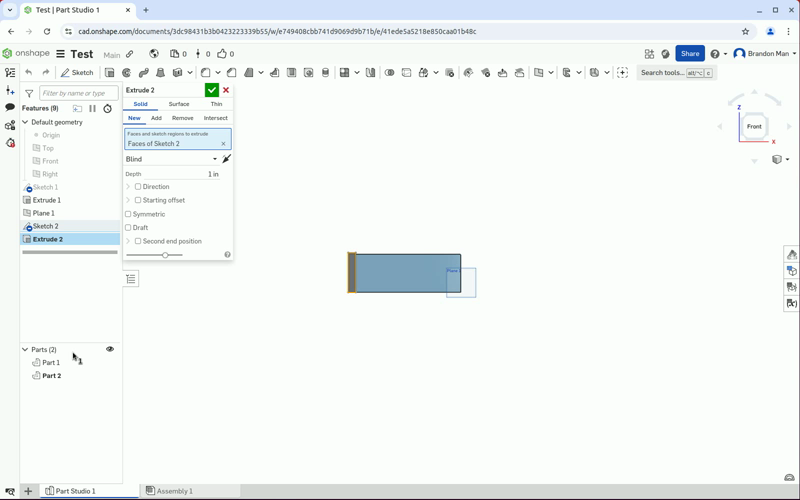
mouse_move(143, 106)
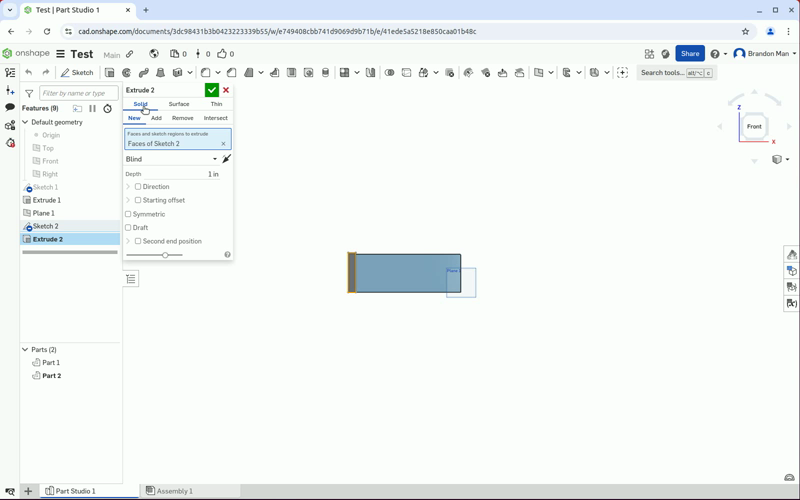
click(143, 106)
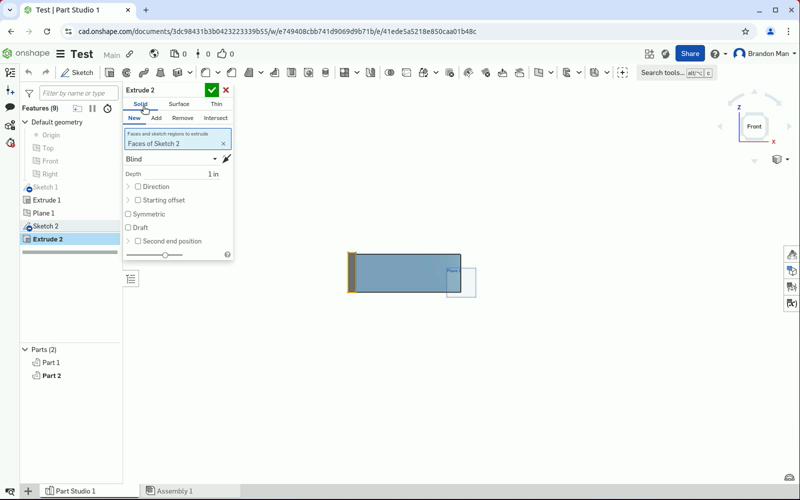
mouse_move(137, 120)
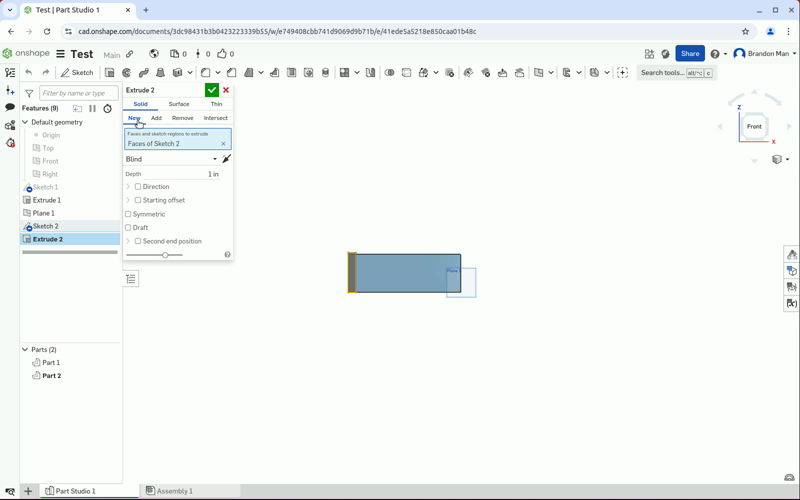
click(137, 120)
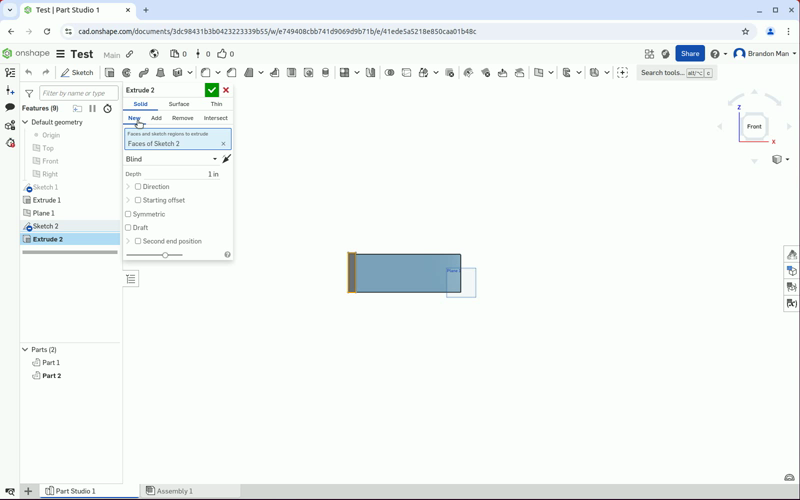
key(tab, 4)
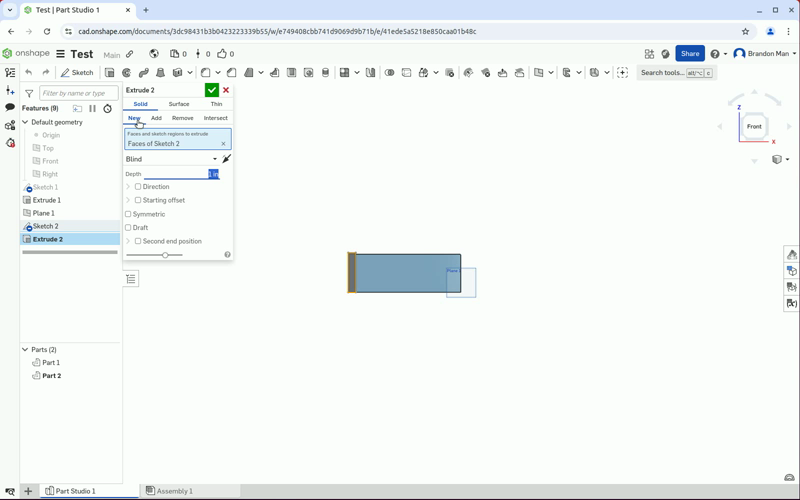
text(14.924)
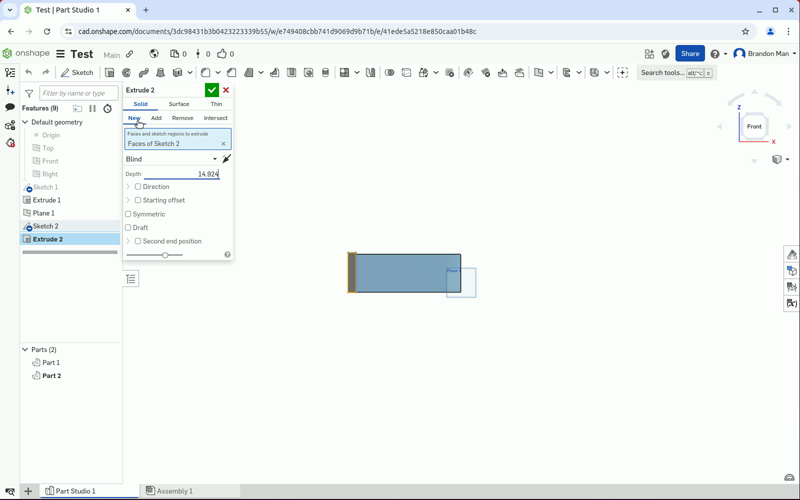
key(enter)
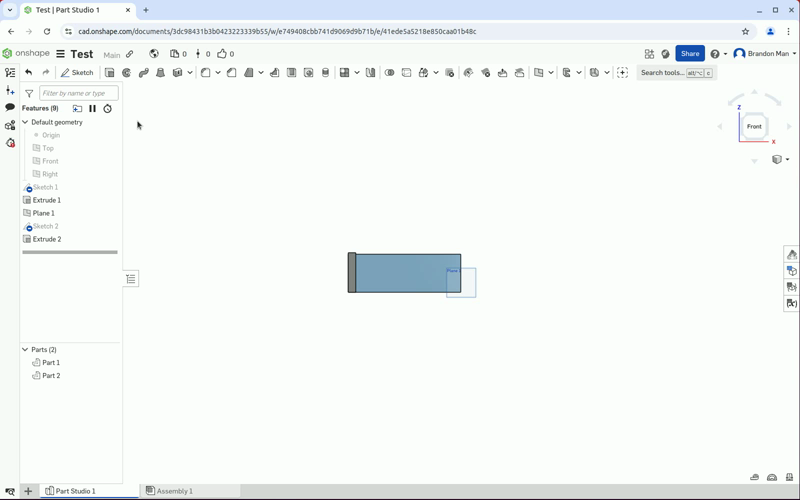
key(shift+h)
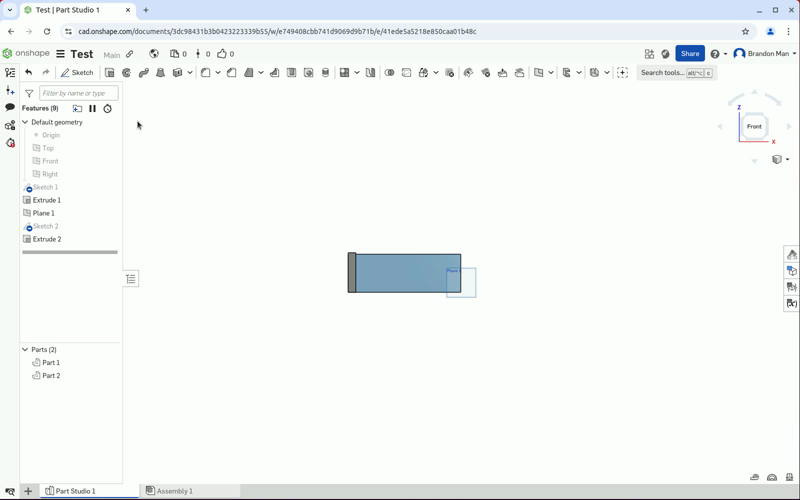
key(shift+h)
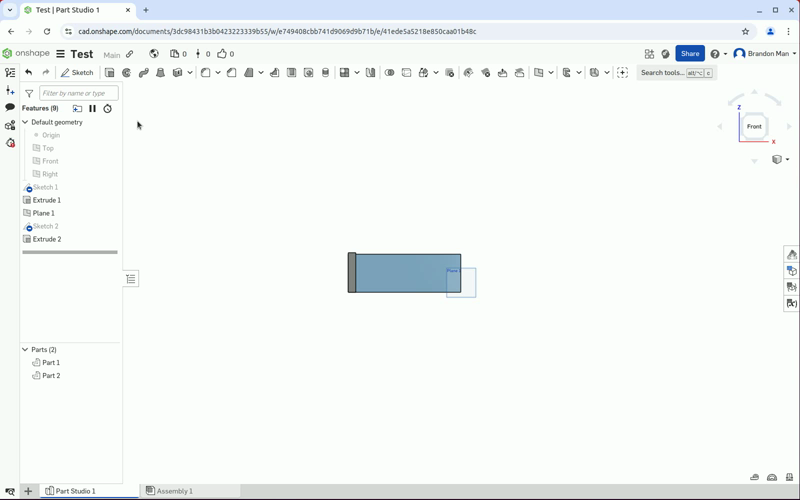
mouse_move(73, 189)
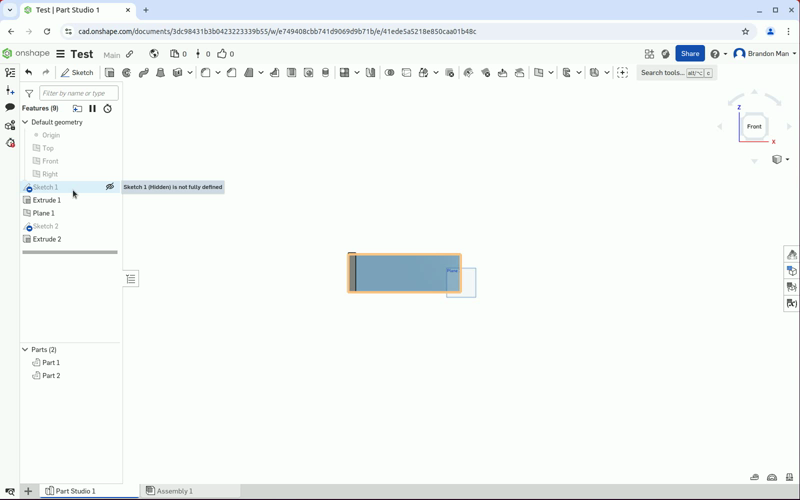
click(73, 189)
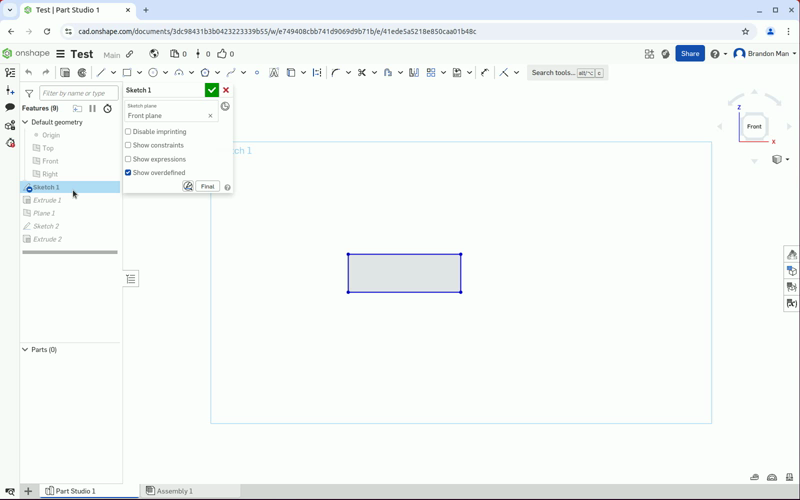
mouse_move(229, 92)
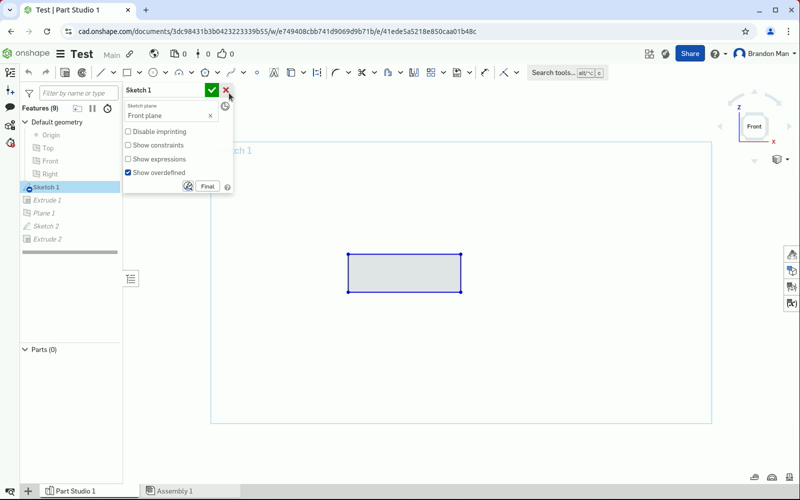
click(229, 92)
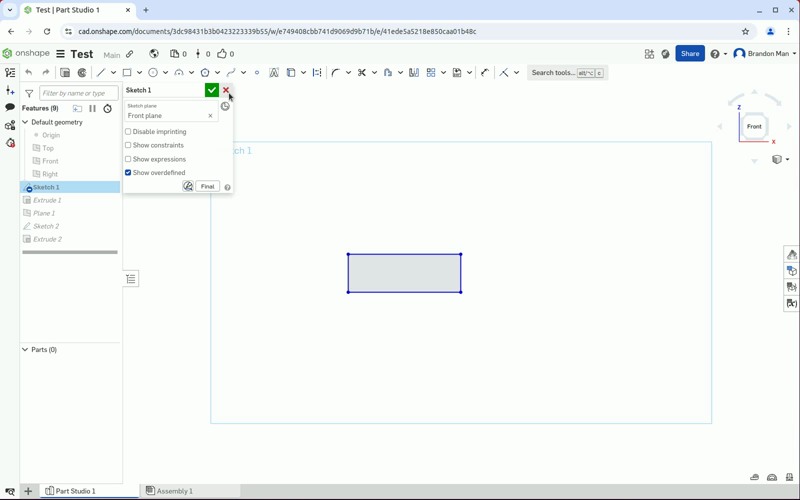
key(shift+s)
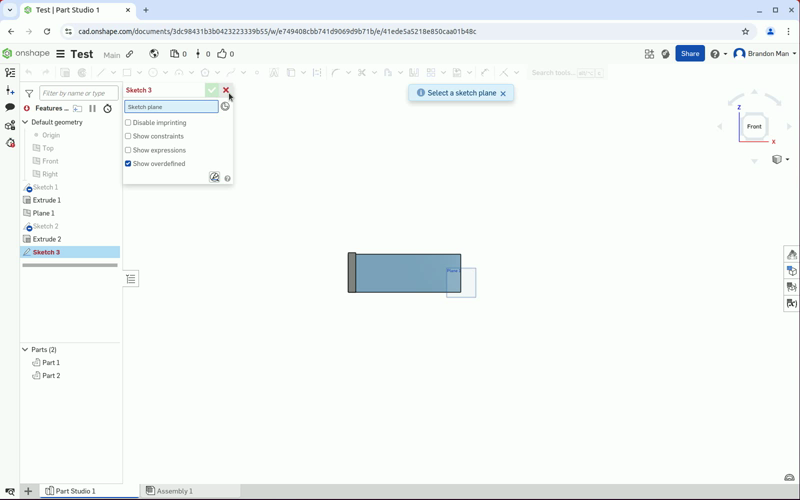
mouse_move(73, 215)
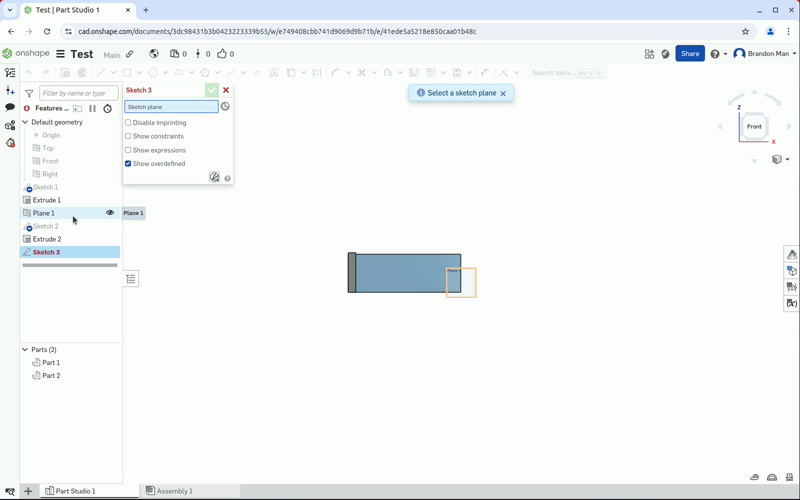
click(73, 215)
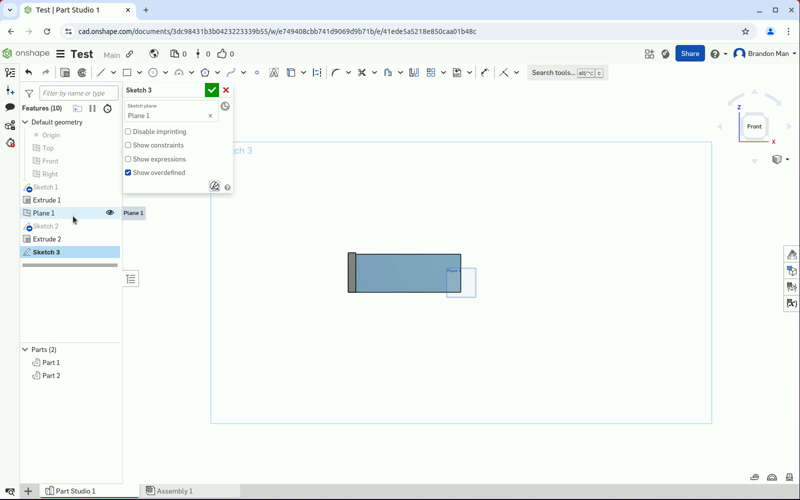
mouse_move(73, 352)
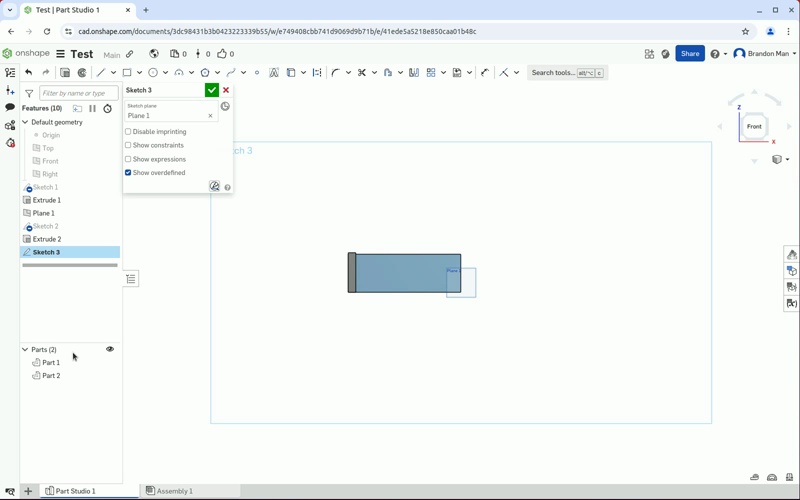
key(y)
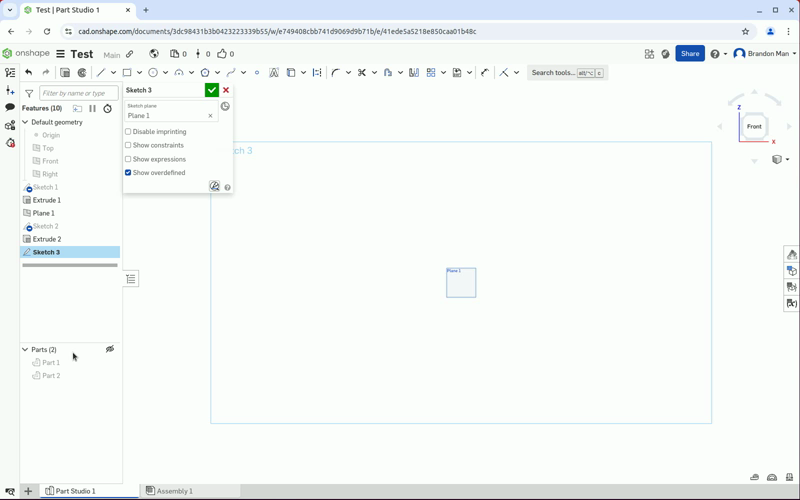
key(l)
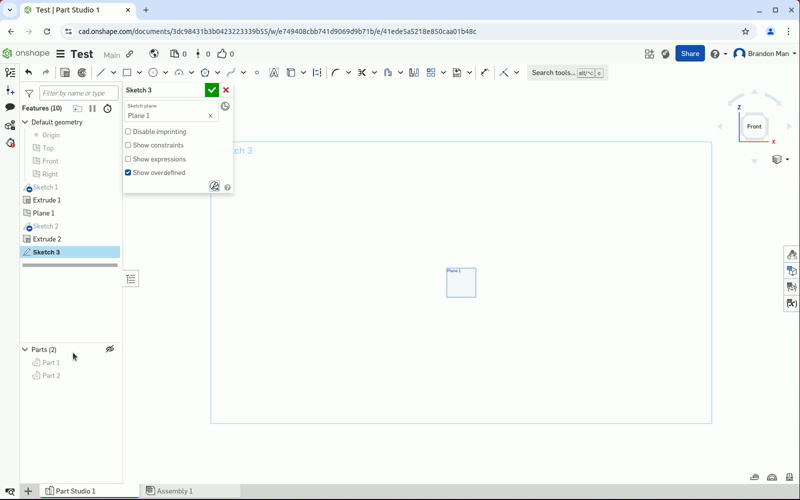
key_down(shift)
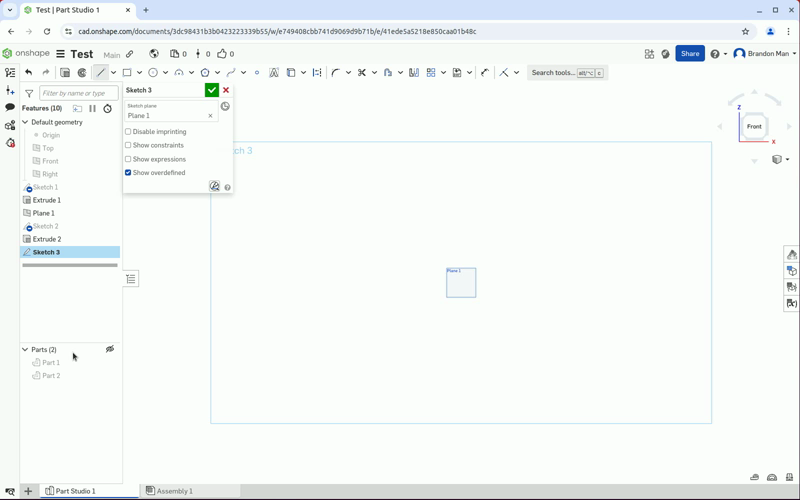
mouse_move(453, 292)
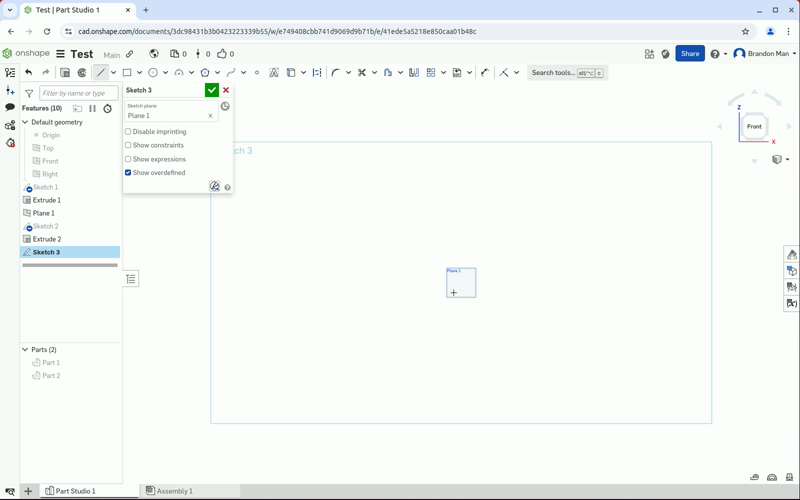
click(453, 292)
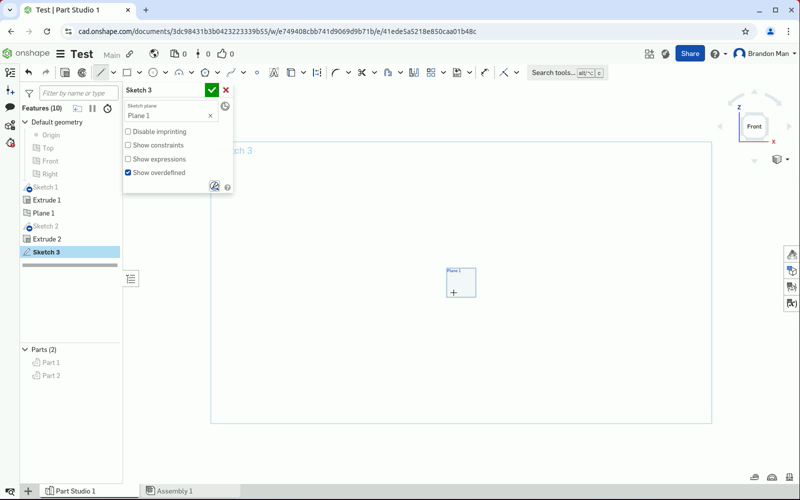
key_up(shift)
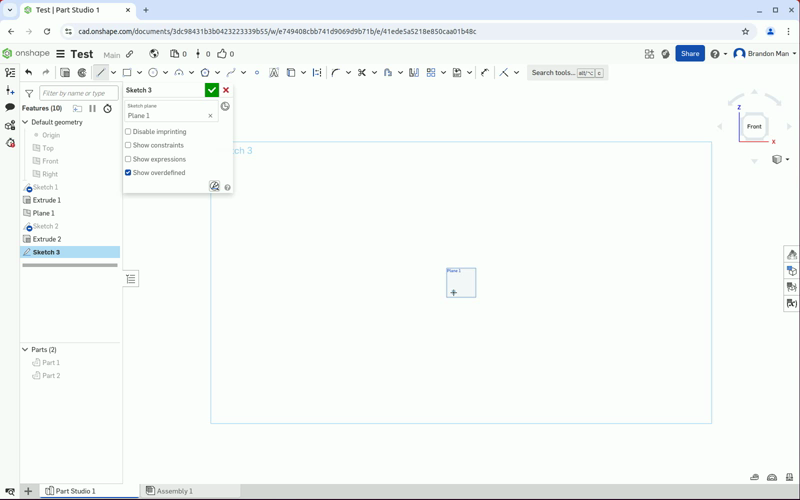
key_down(shift)
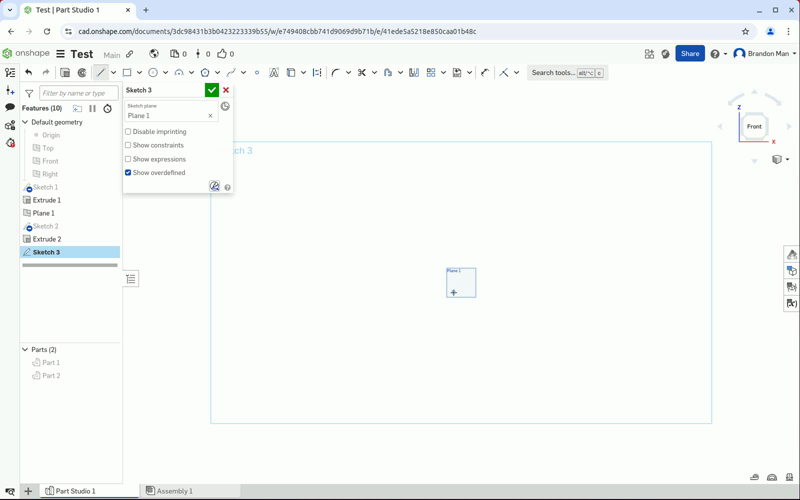
mouse_move(483, 292)
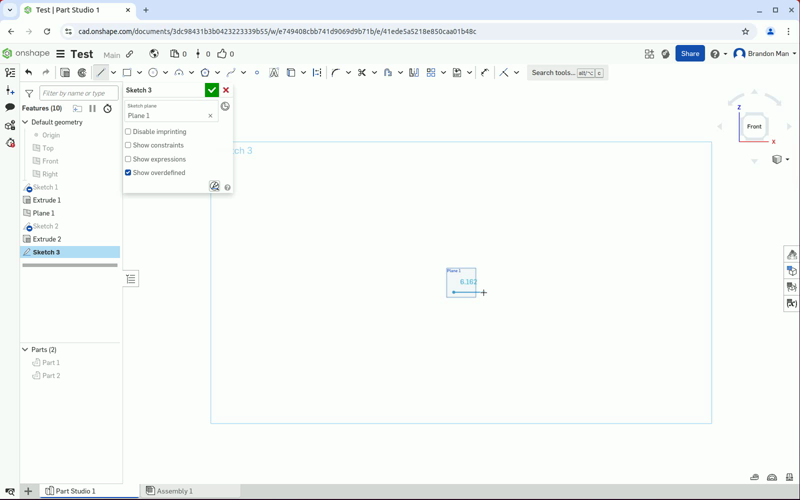
mouse_move(461, 292)
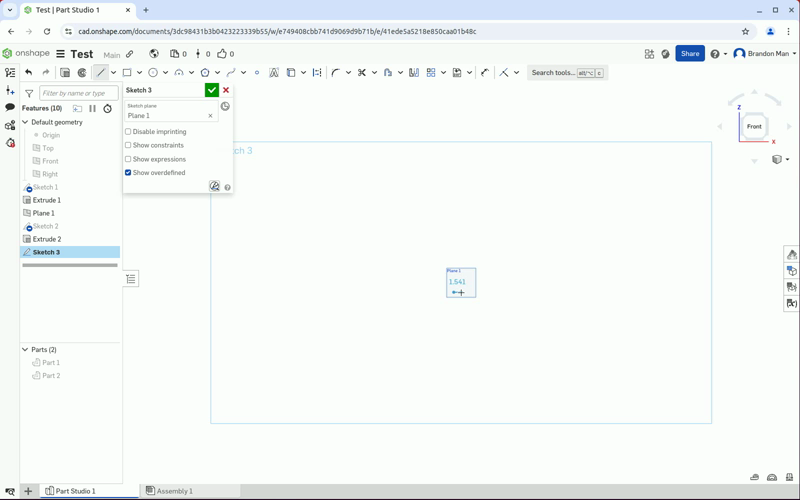
scroll(6)
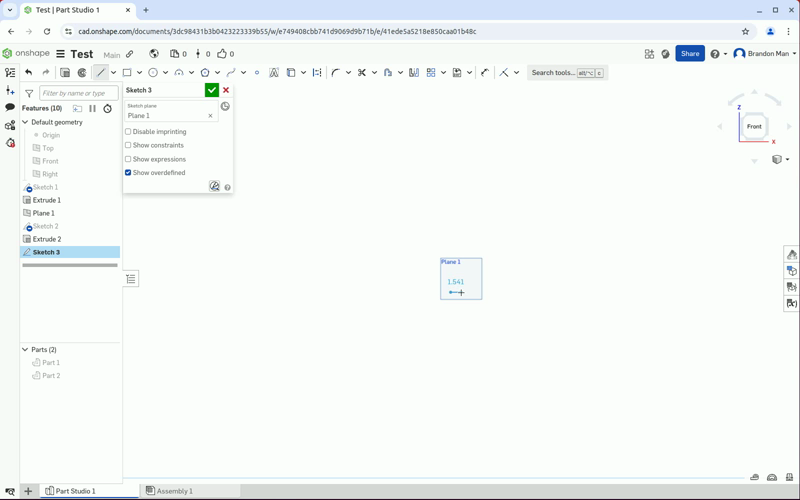
scroll(6)
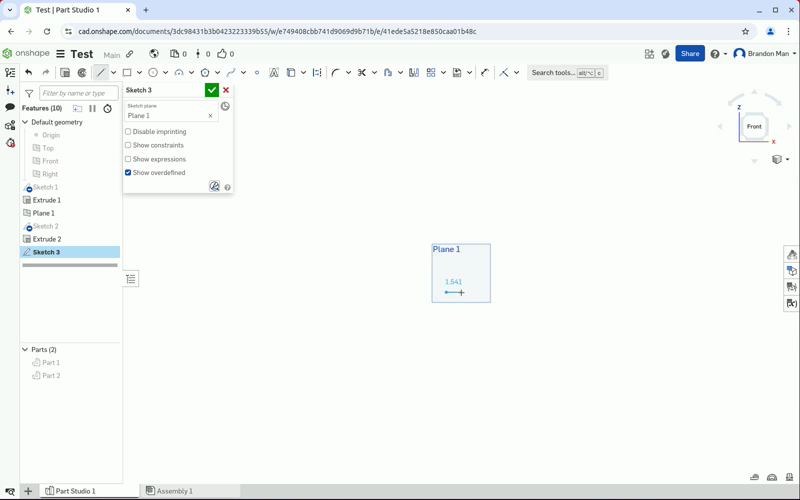
scroll(6)
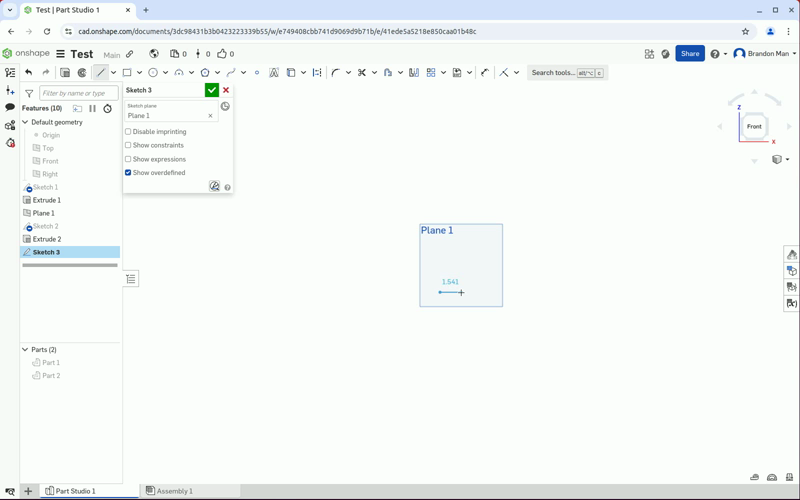
scroll(6)
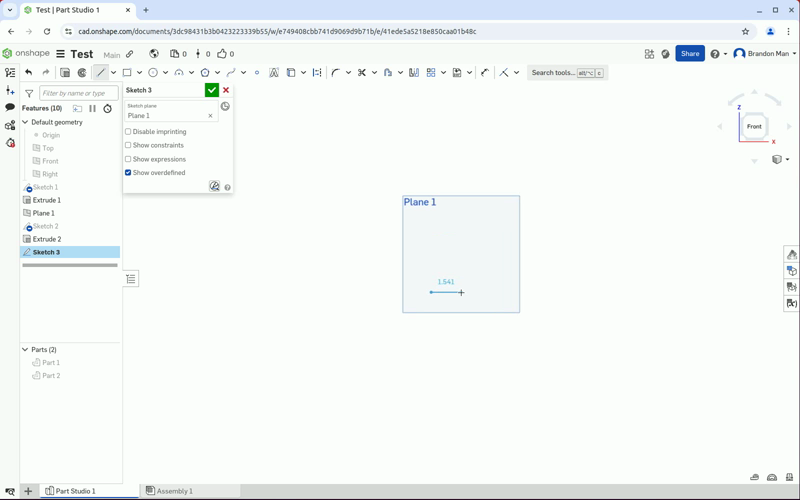
scroll(6)
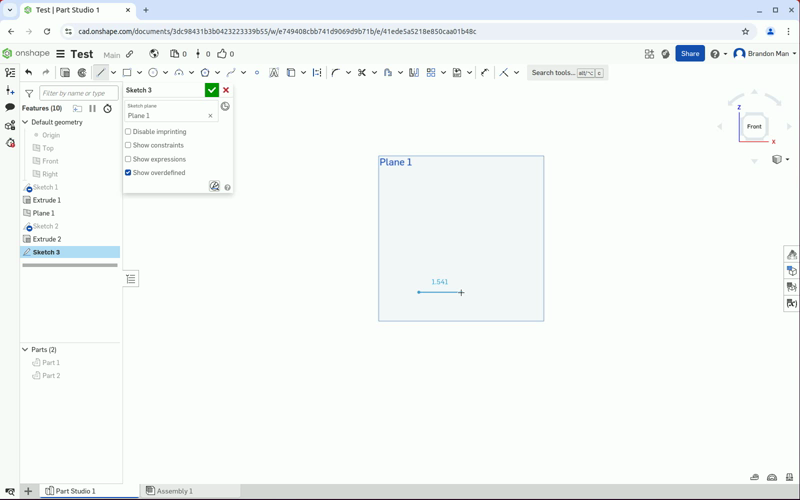
scroll(6)
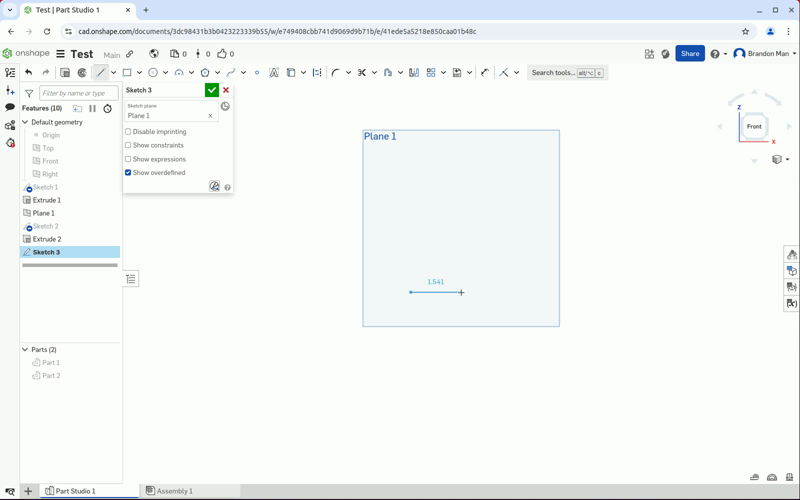
scroll(6)
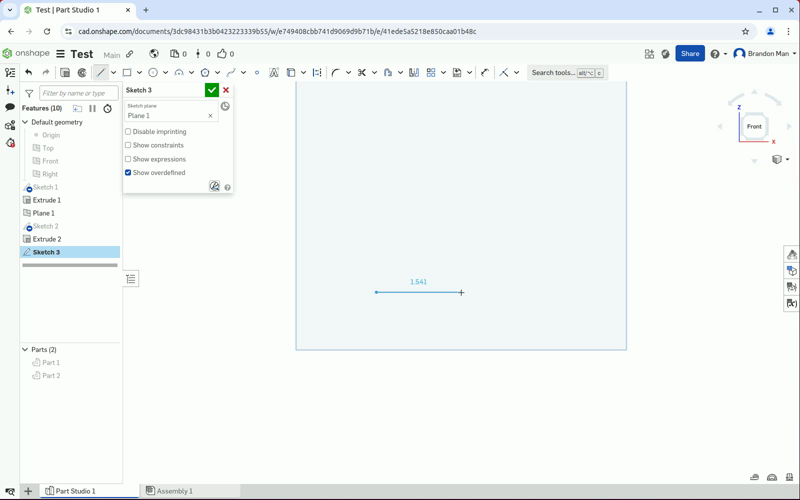
click(461, 292)
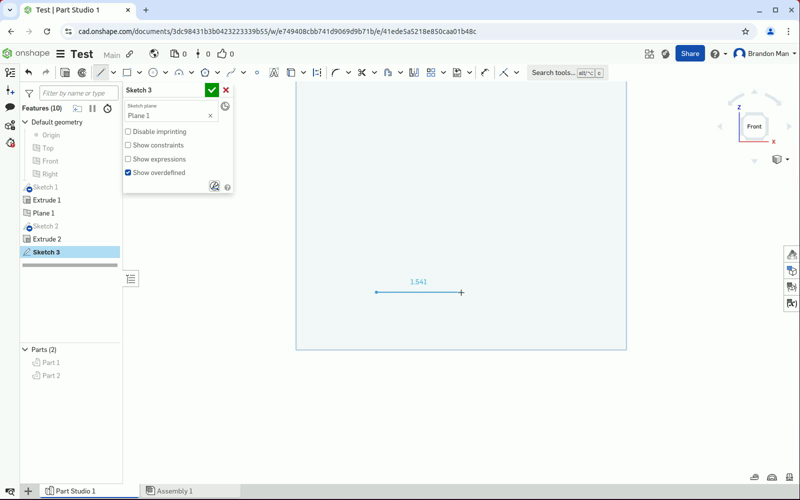
scroll(-6)
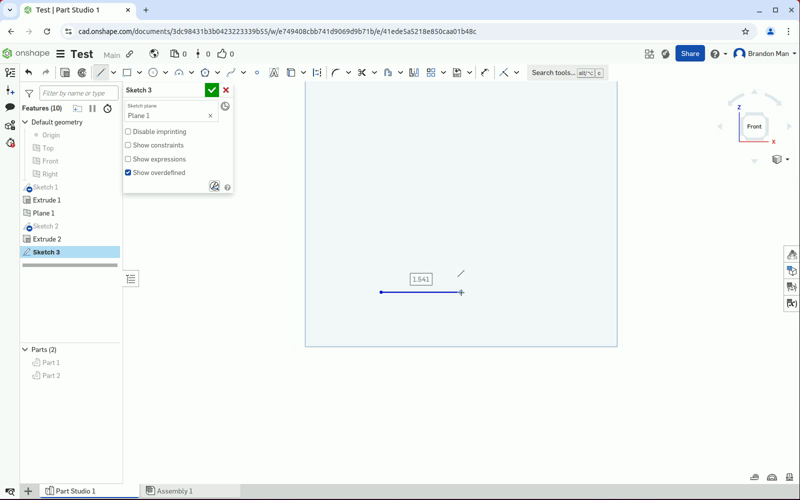
scroll(-6)
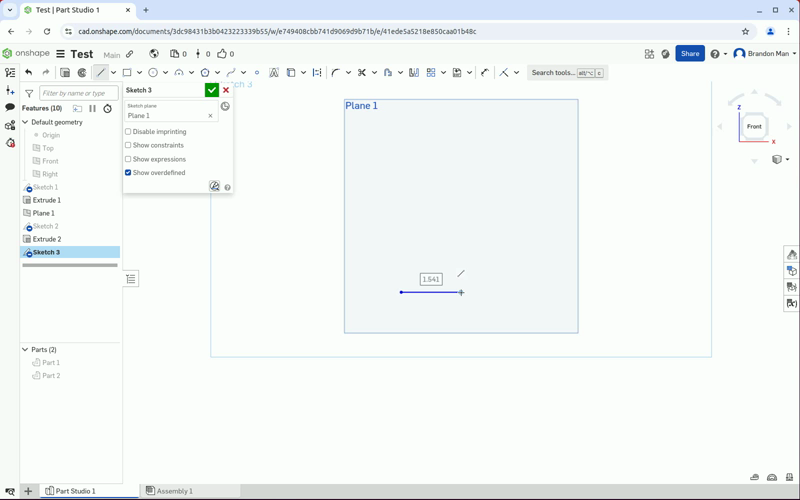
scroll(-6)
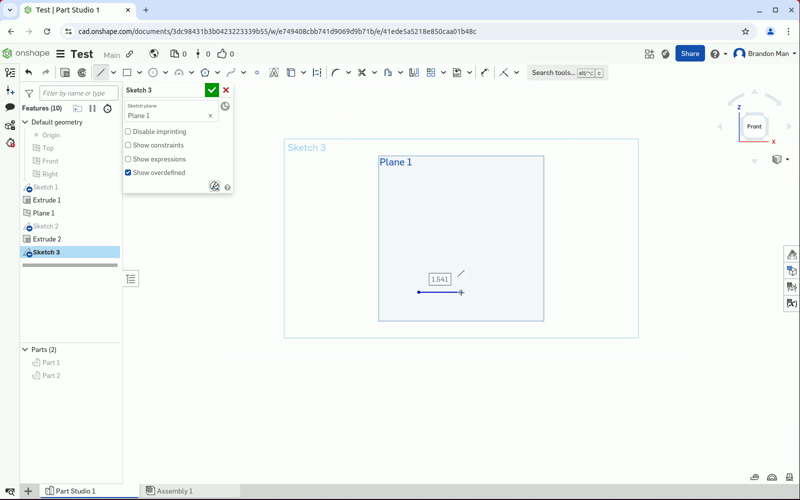
scroll(-6)
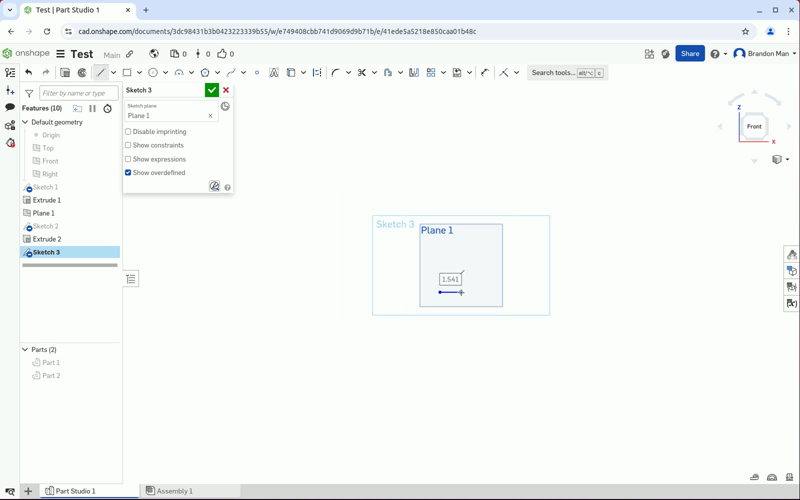
scroll(-6)
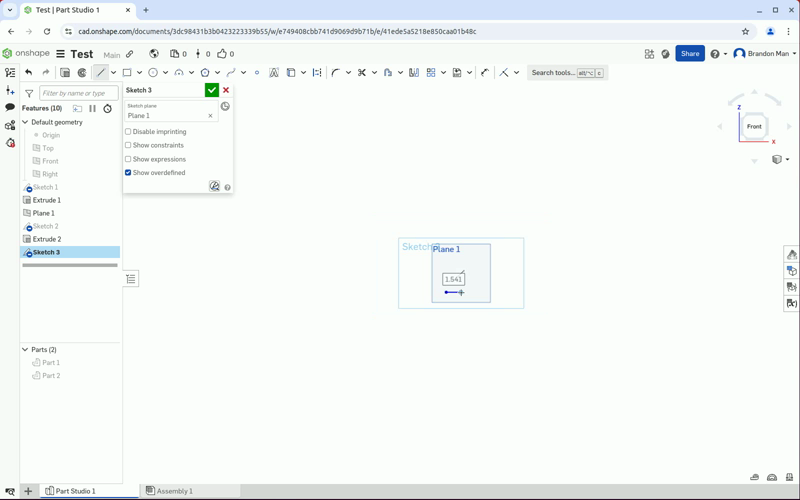
scroll(-6)
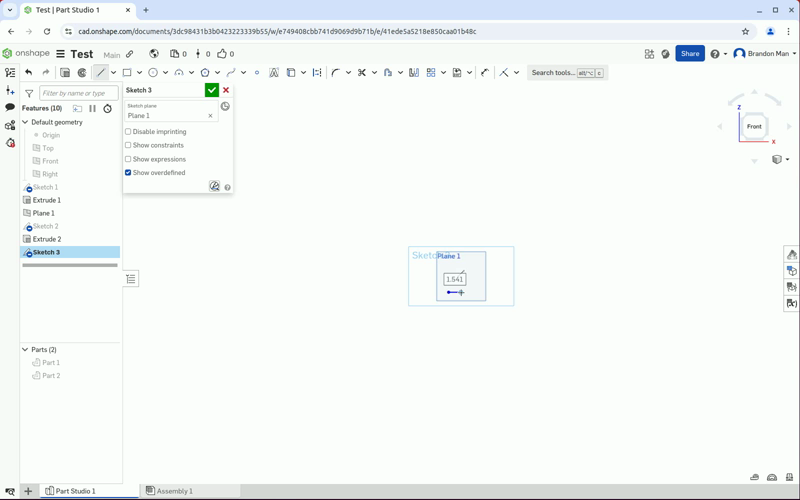
scroll(-6)
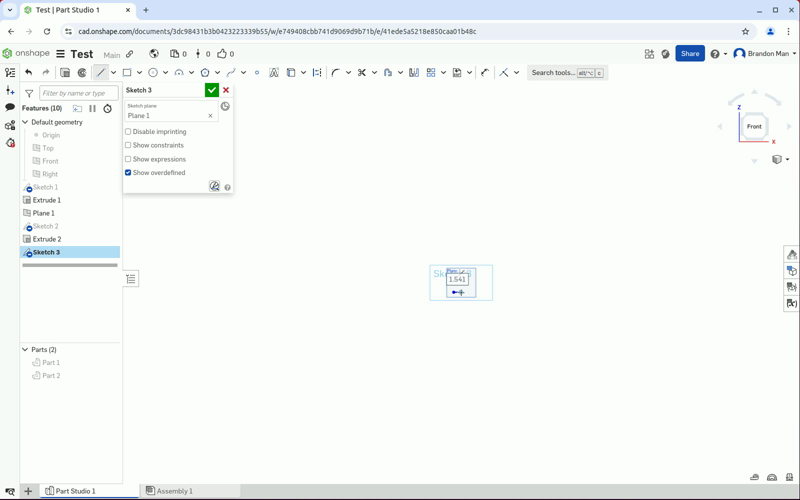
key_up(shift)
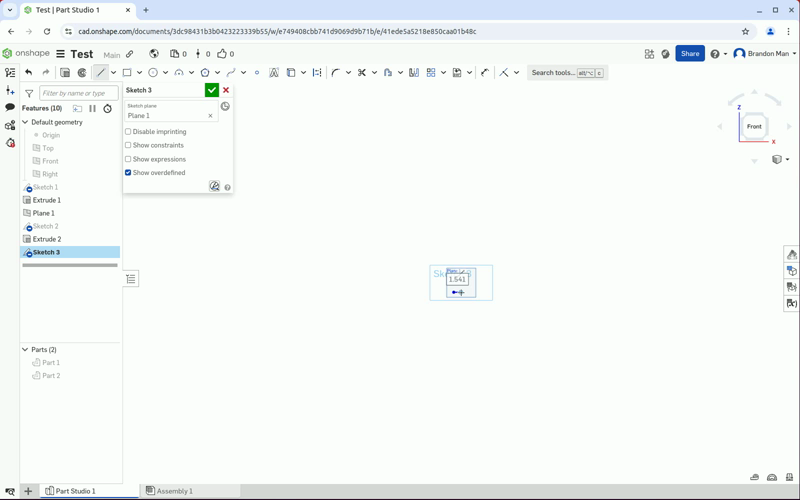
key_down(shift)
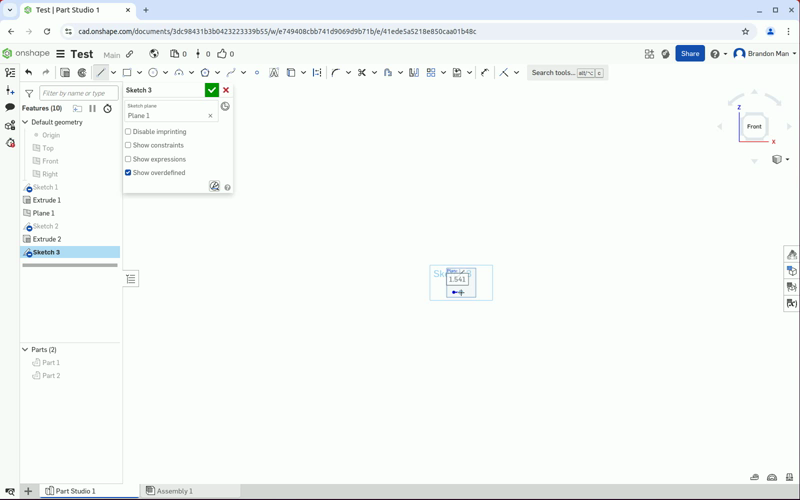
mouse_move(491, 292)
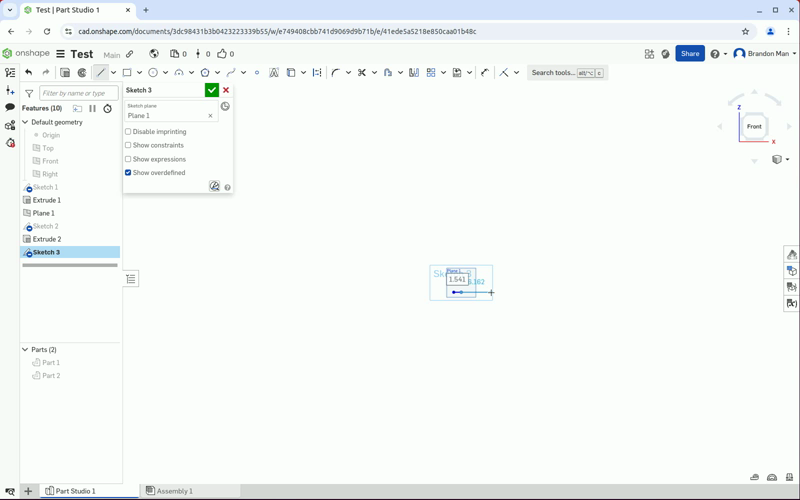
mouse_move(461, 252)
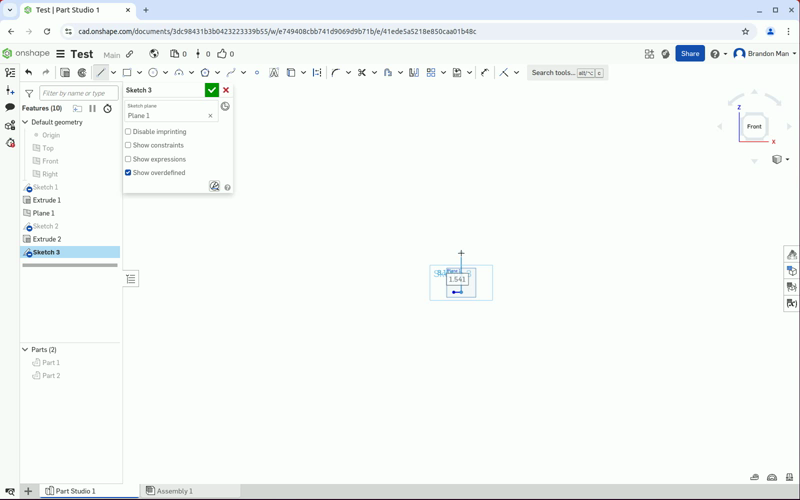
click(461, 252)
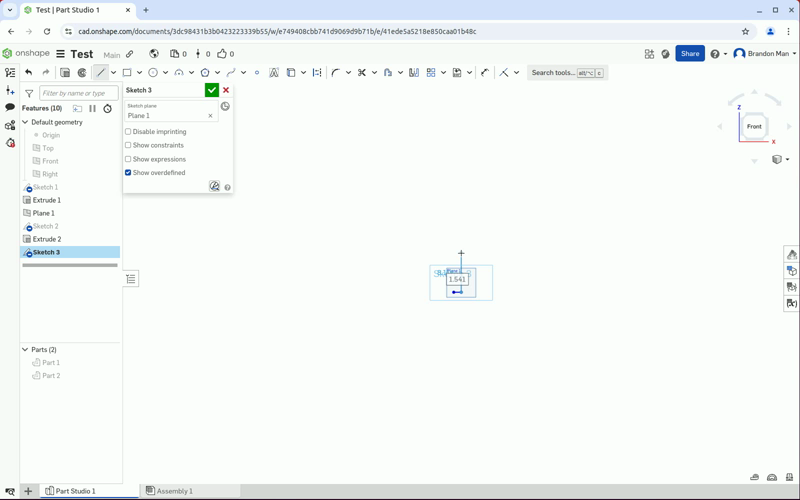
key_up(shift)
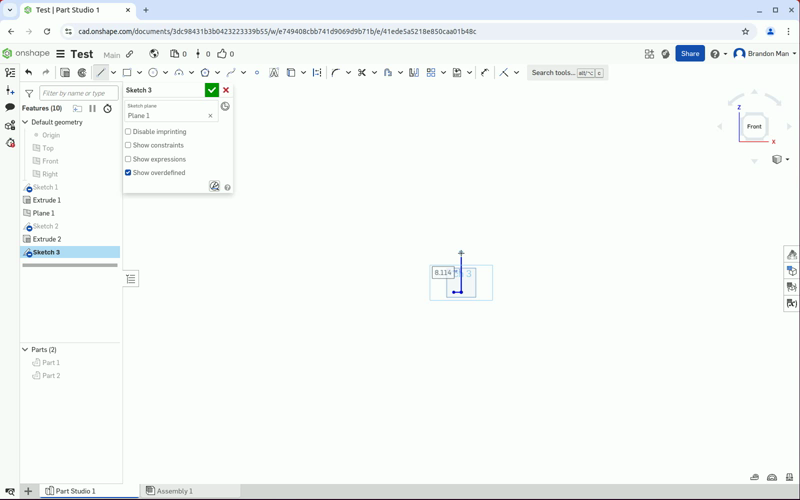
key_down(shift)
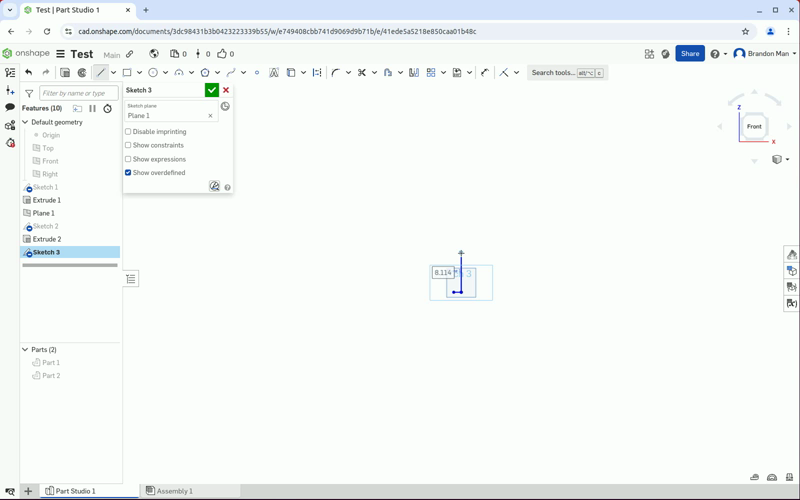
mouse_move(491, 252)
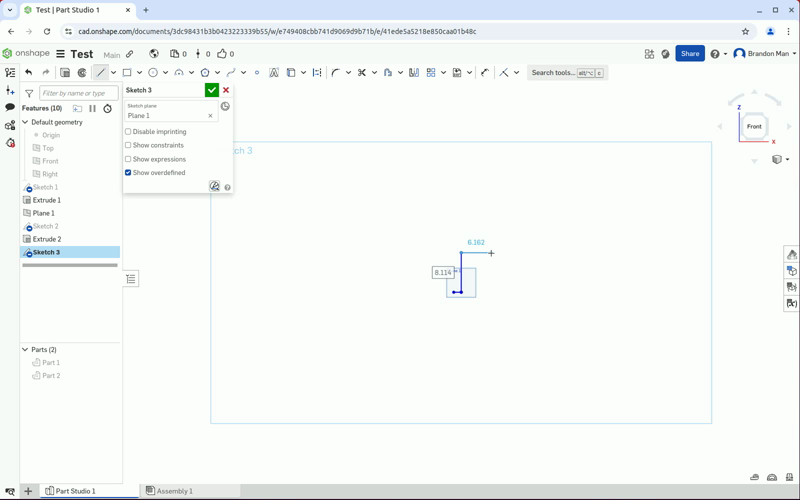
mouse_move(453, 252)
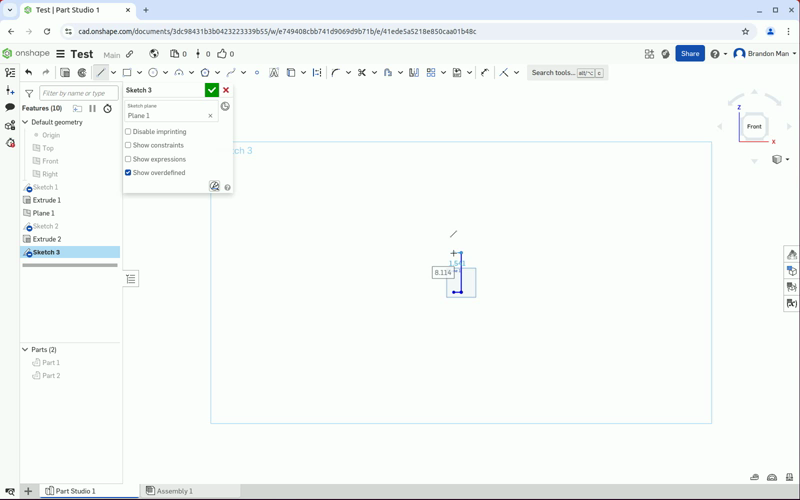
scroll(6)
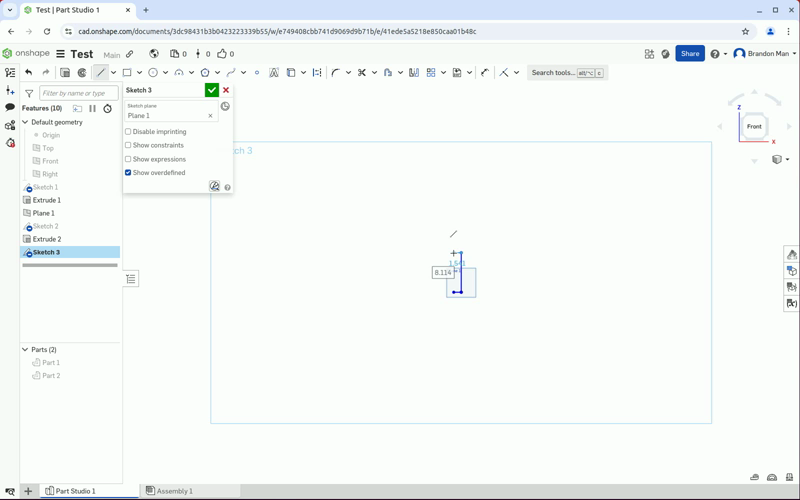
scroll(6)
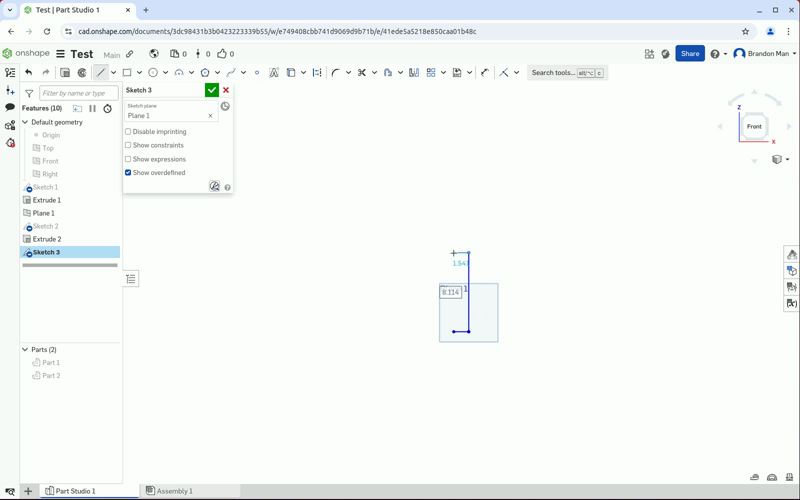
scroll(6)
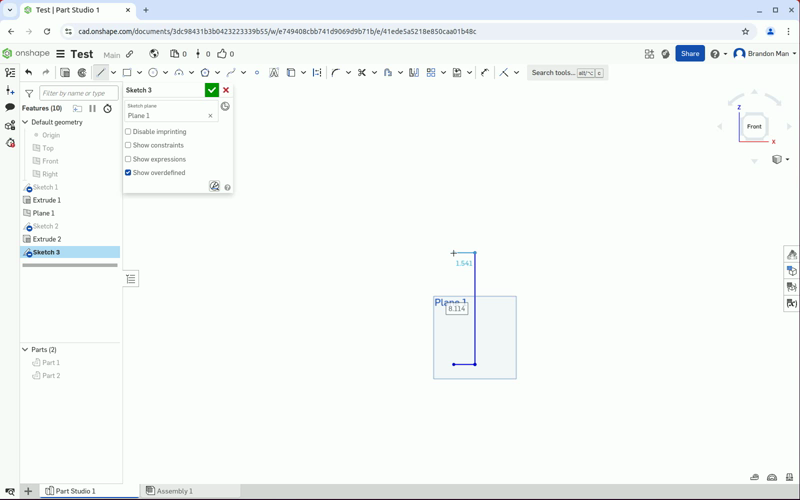
scroll(6)
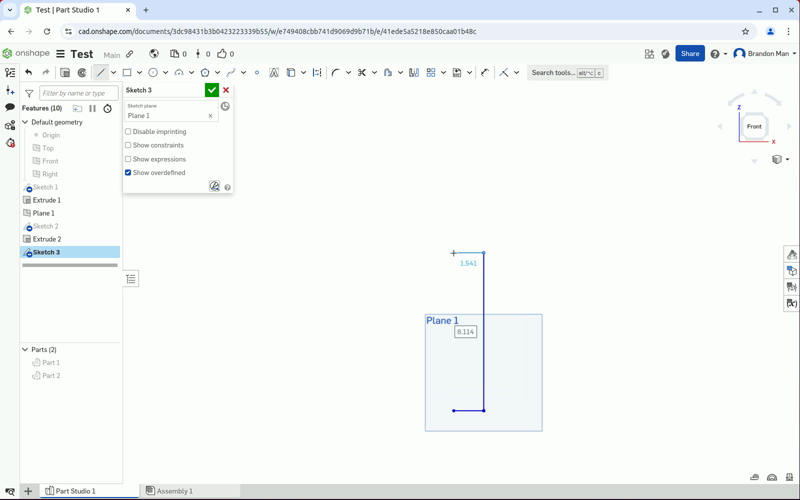
scroll(6)
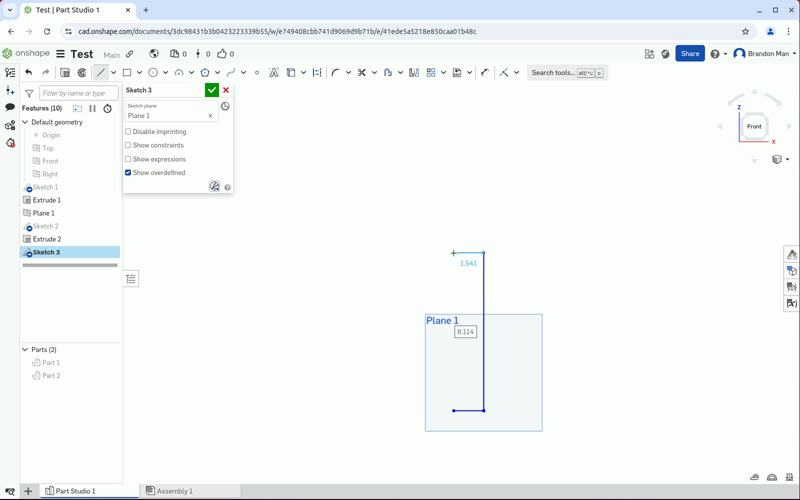
scroll(6)
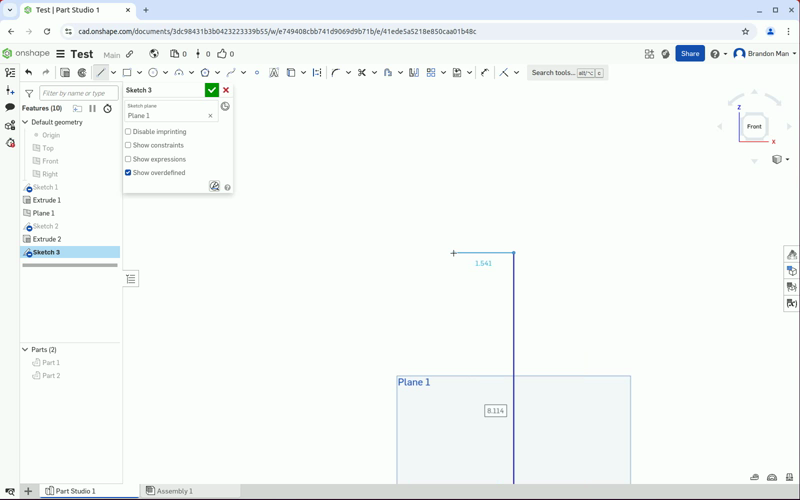
scroll(6)
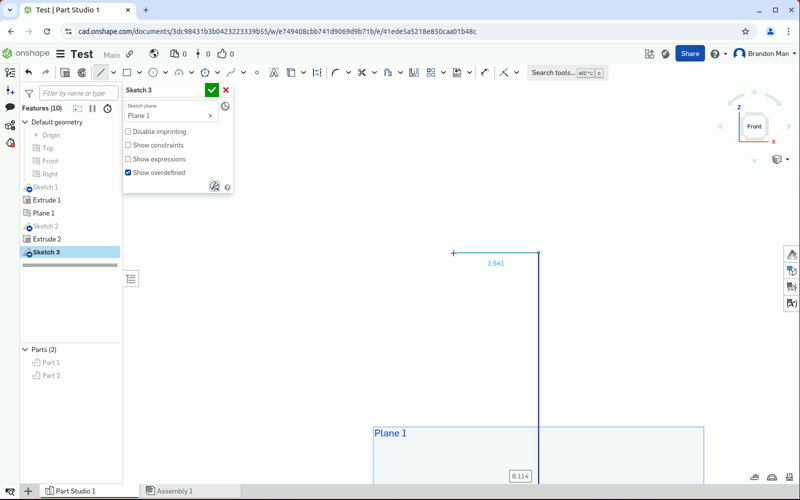
click(453, 252)
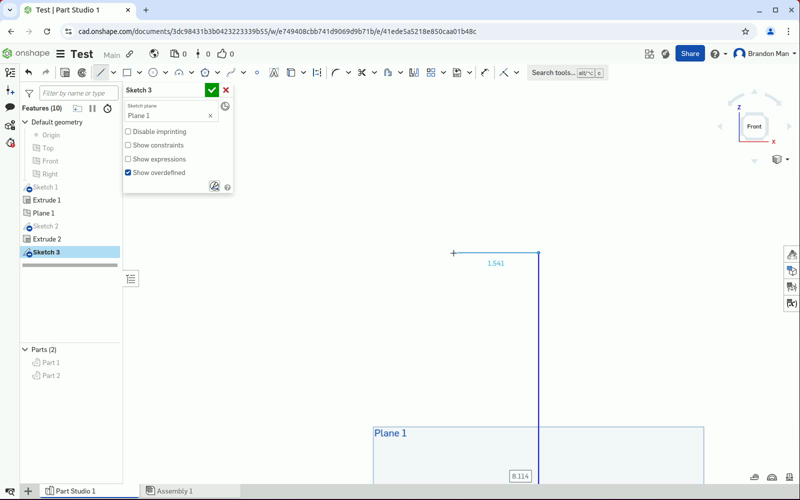
scroll(-6)
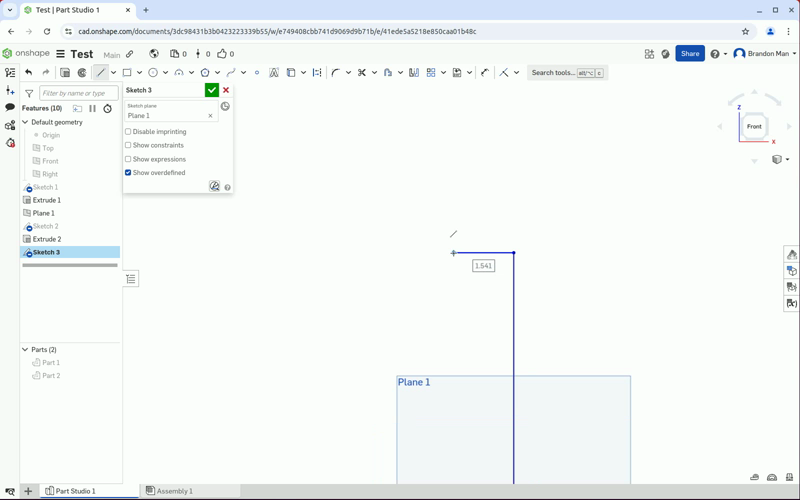
scroll(-6)
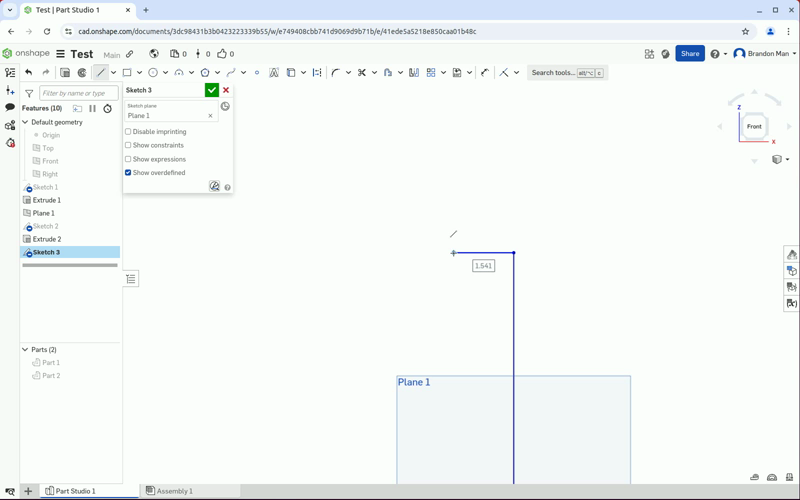
scroll(-6)
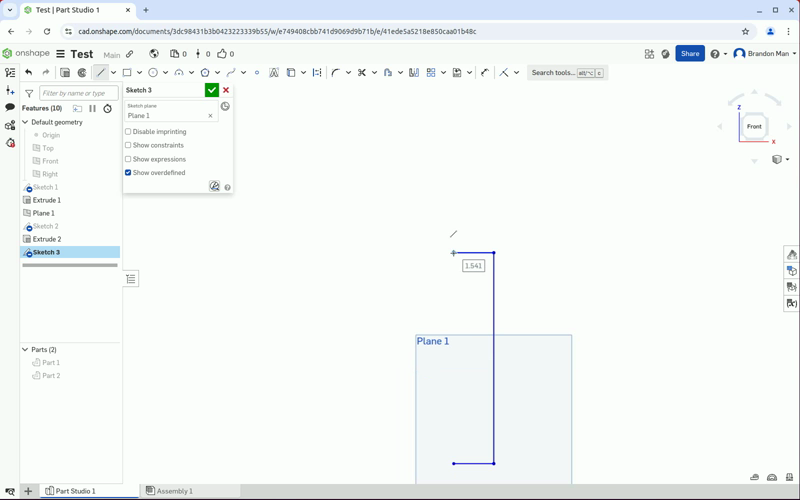
scroll(-6)
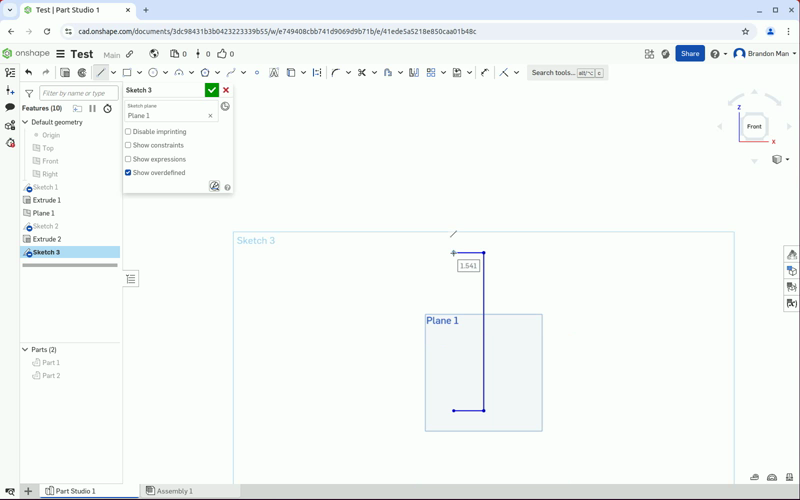
scroll(-6)
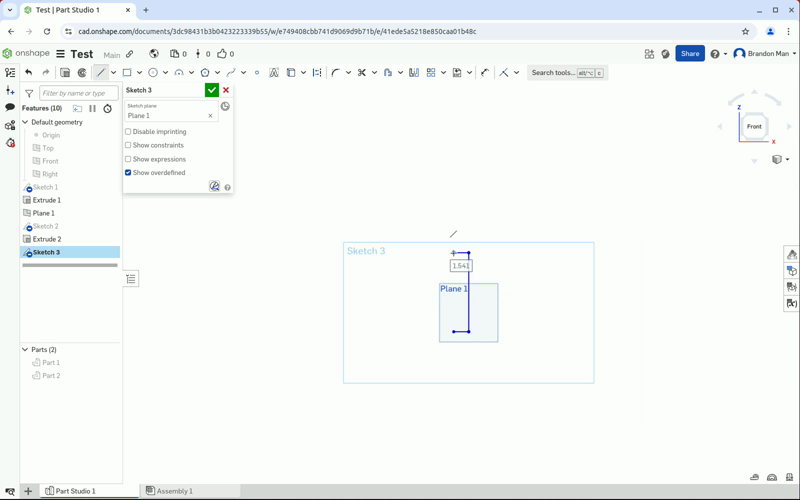
scroll(-6)
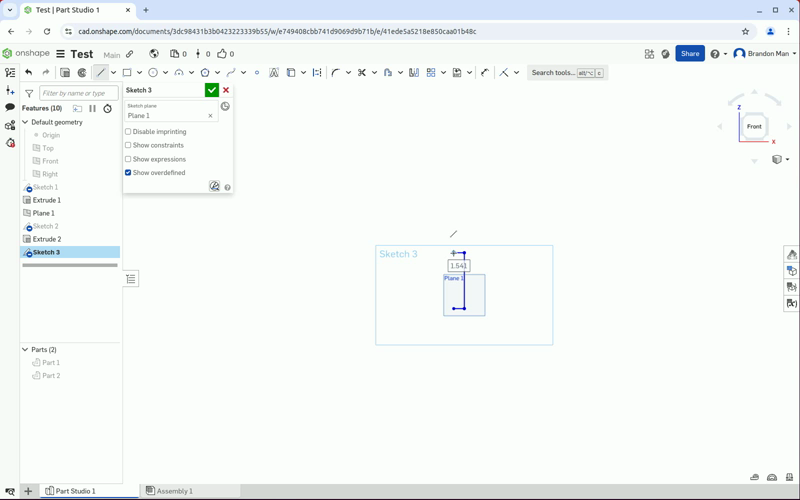
scroll(-6)
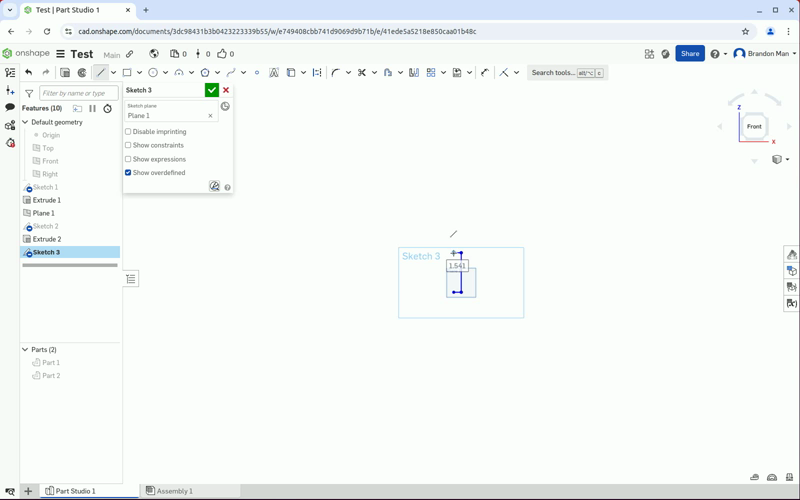
key_up(shift)
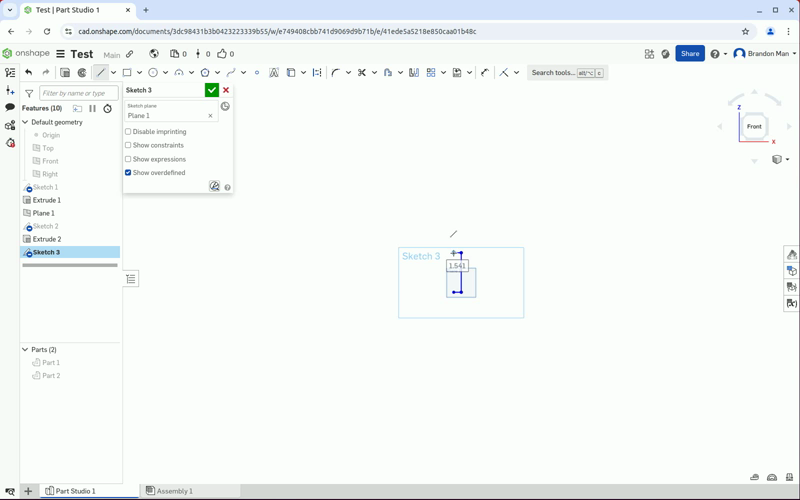
mouse_move(483, 252)
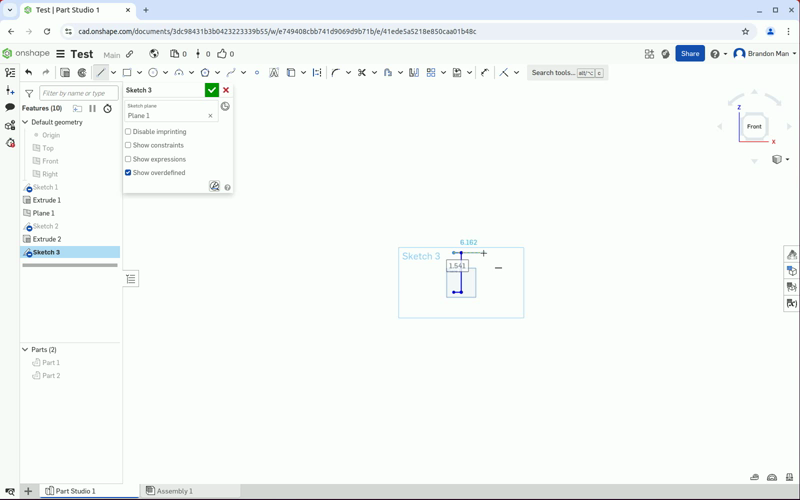
key_down(shift)
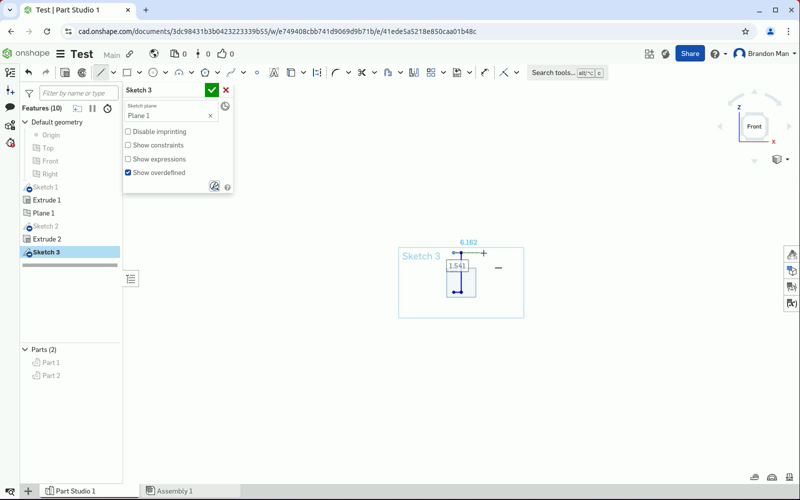
mouse_move(453, 292)
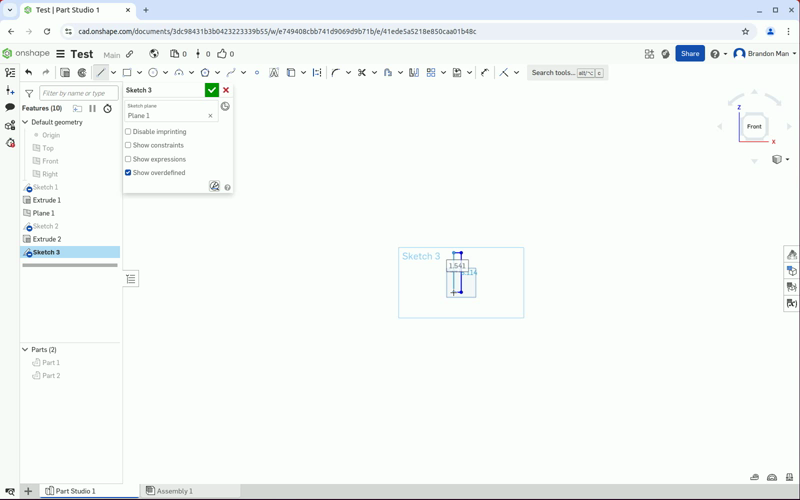
key_up(shift)
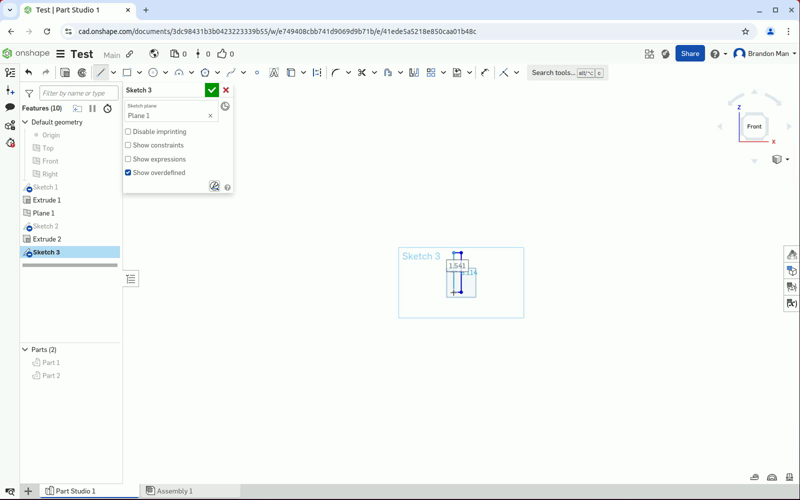
click(453, 292)
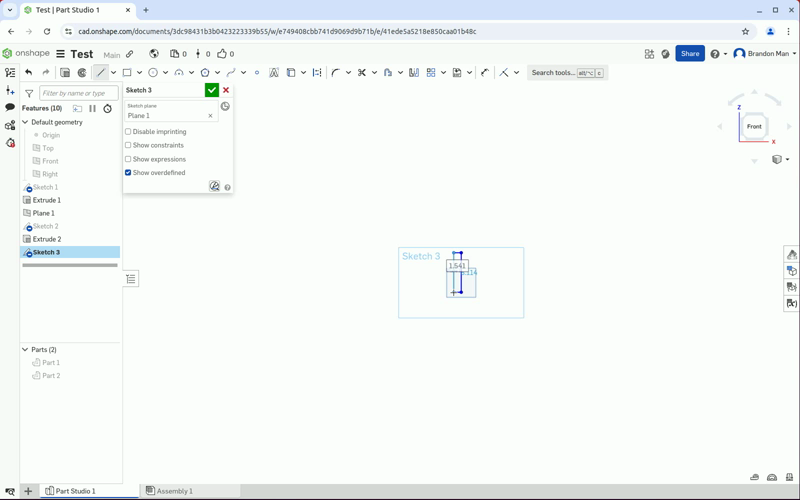
key(esc)
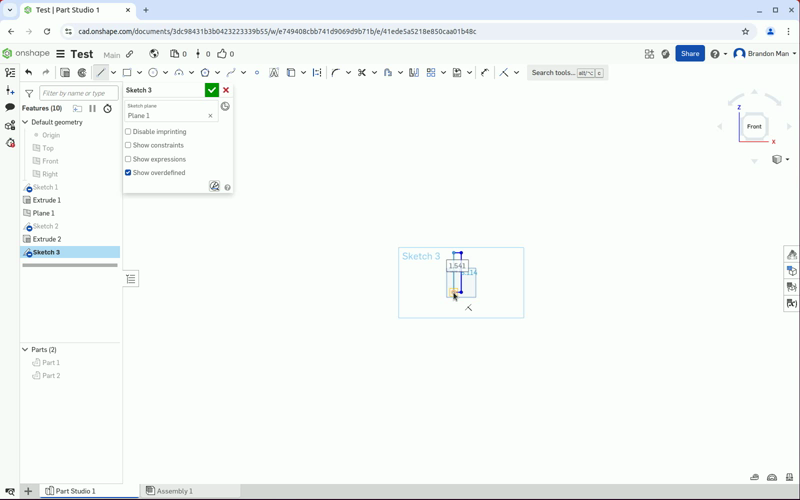
mouse_move(456, 283)
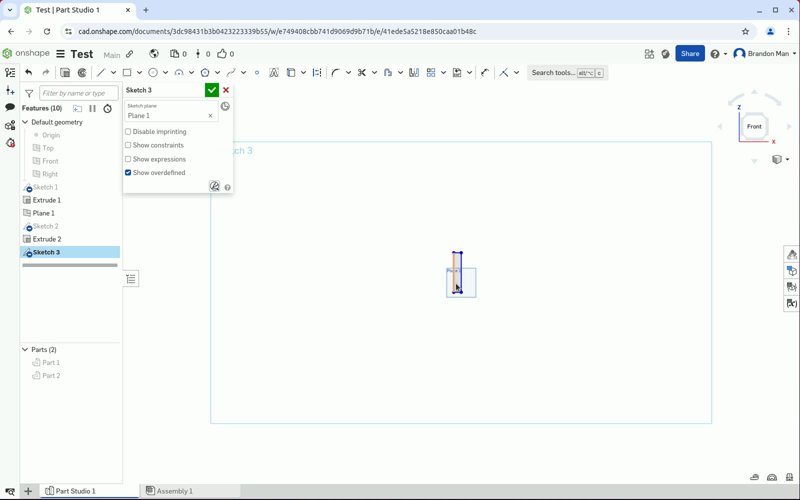
scroll(6)
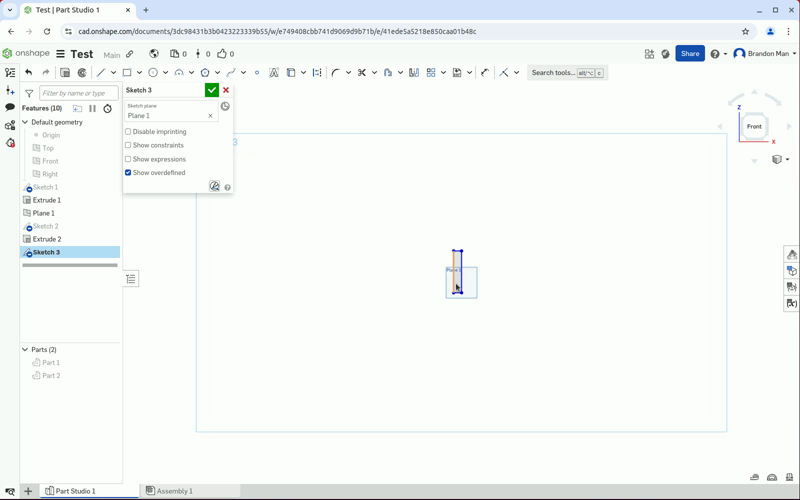
scroll(6)
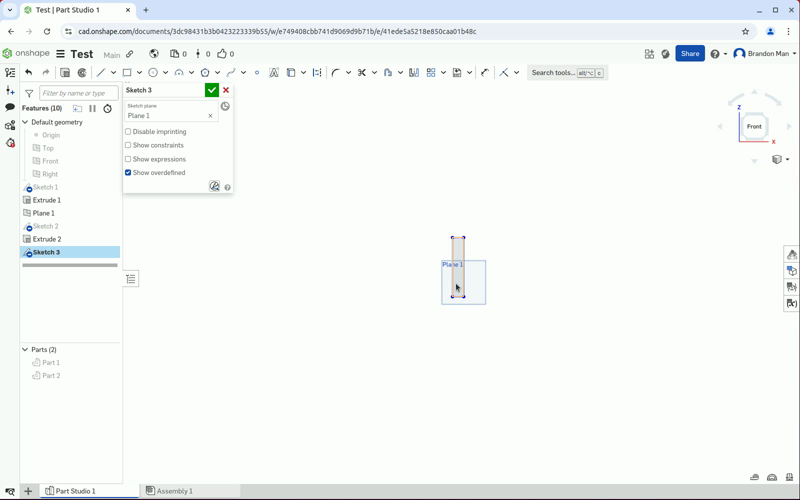
scroll(6)
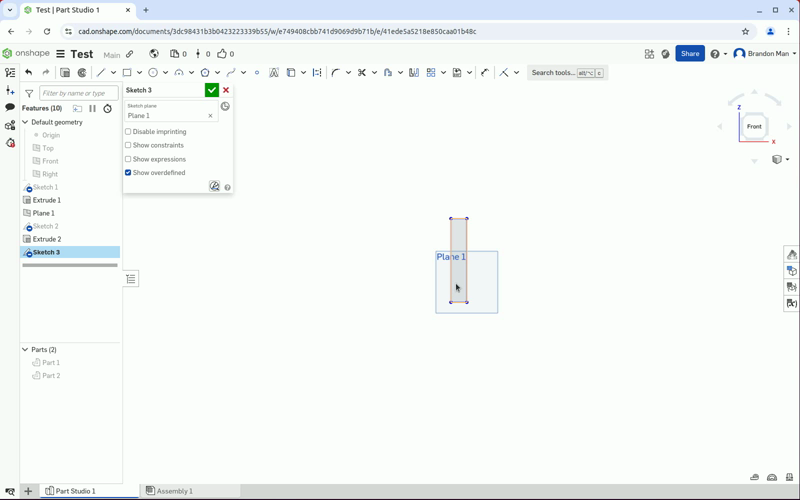
scroll(6)
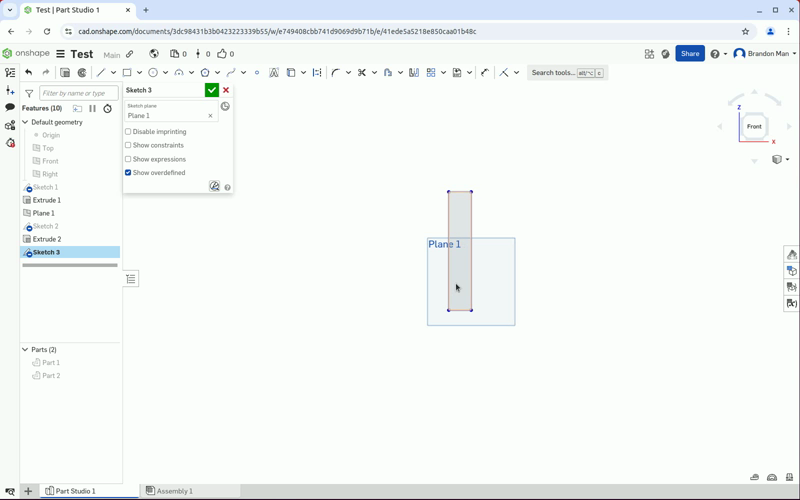
scroll(6)
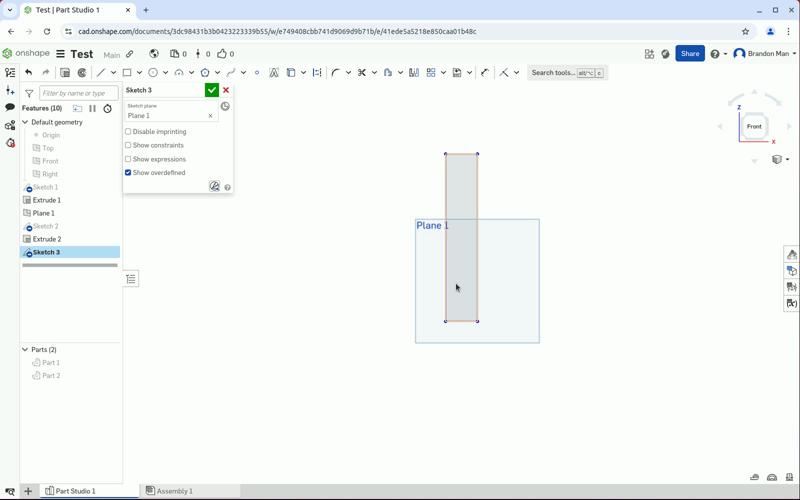
scroll(6)
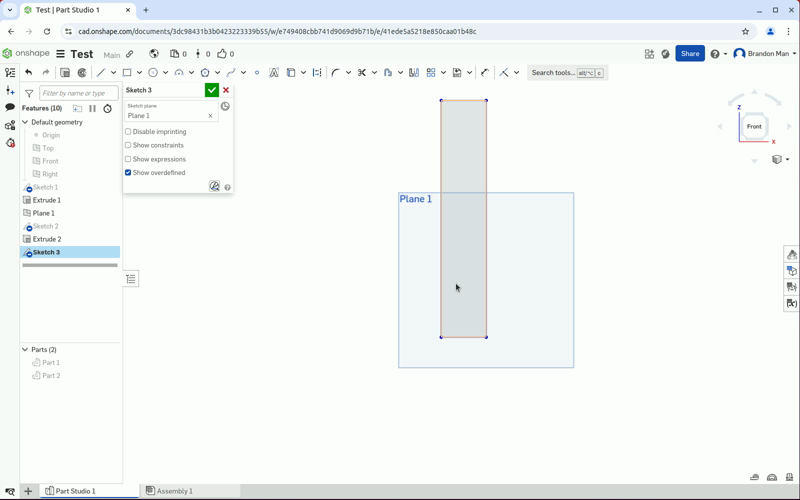
scroll(6)
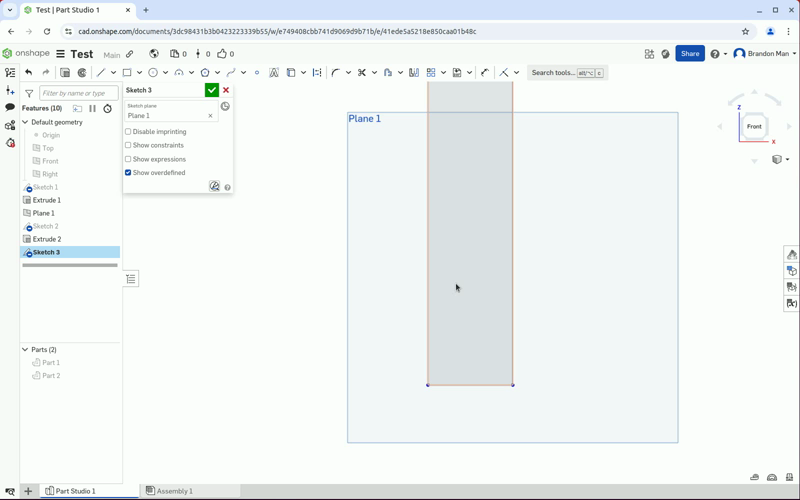
click(456, 283)
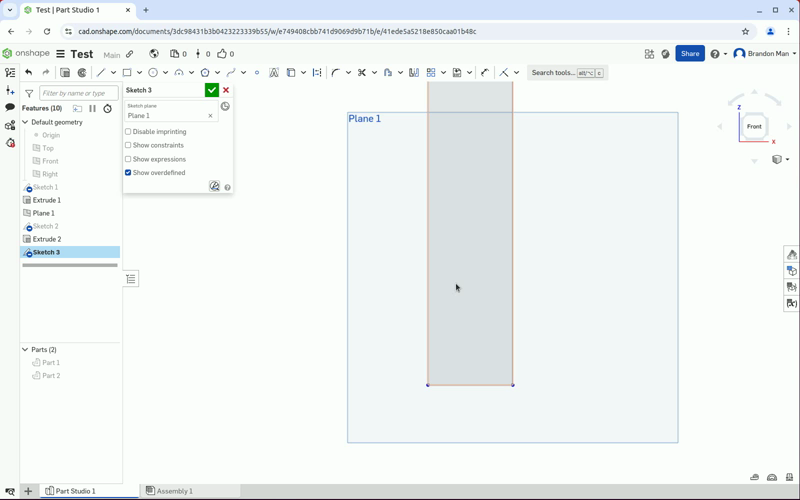
scroll(-6)
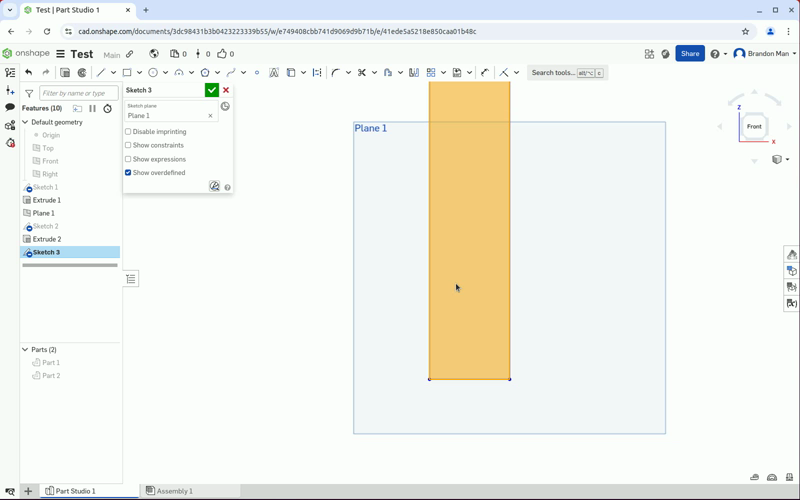
scroll(-6)
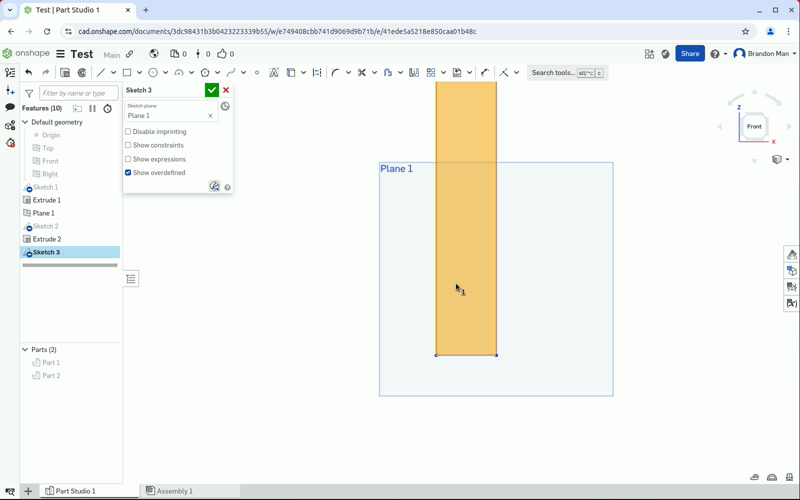
scroll(-6)
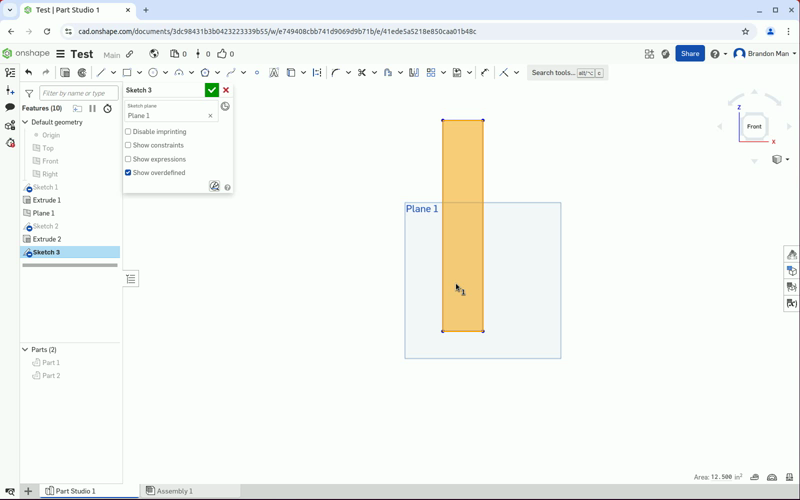
scroll(-6)
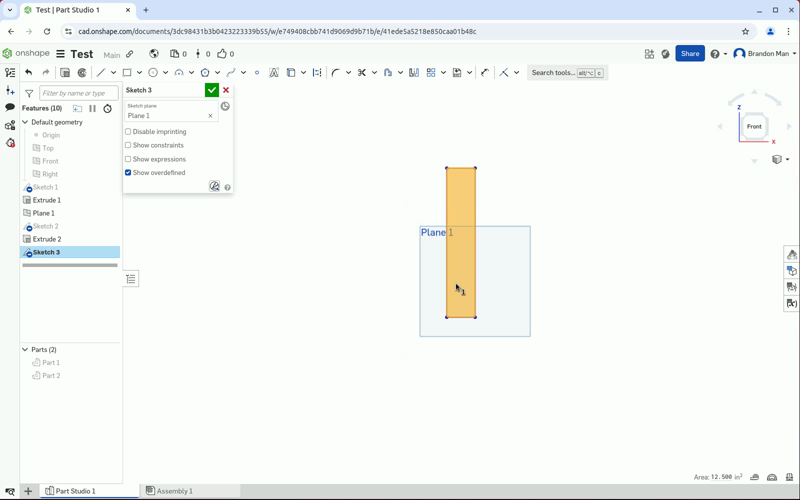
scroll(-6)
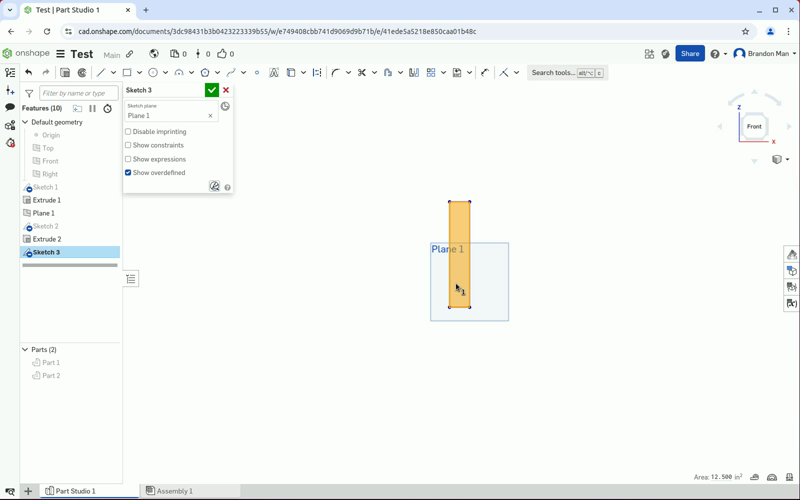
scroll(-6)
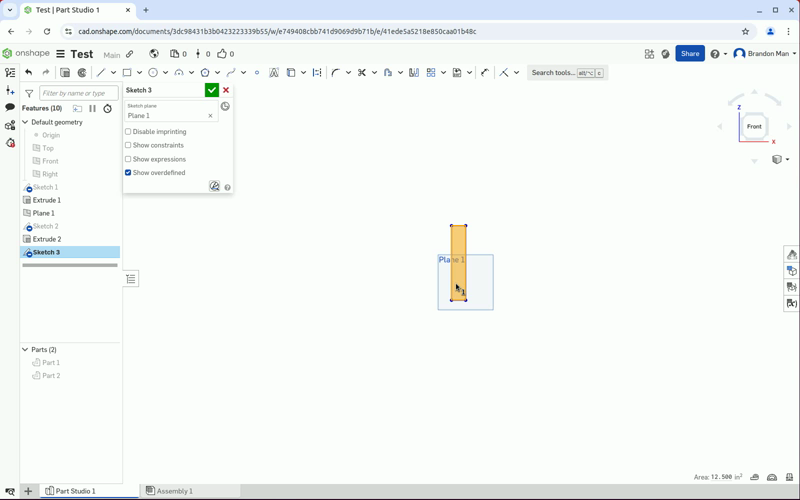
scroll(-6)
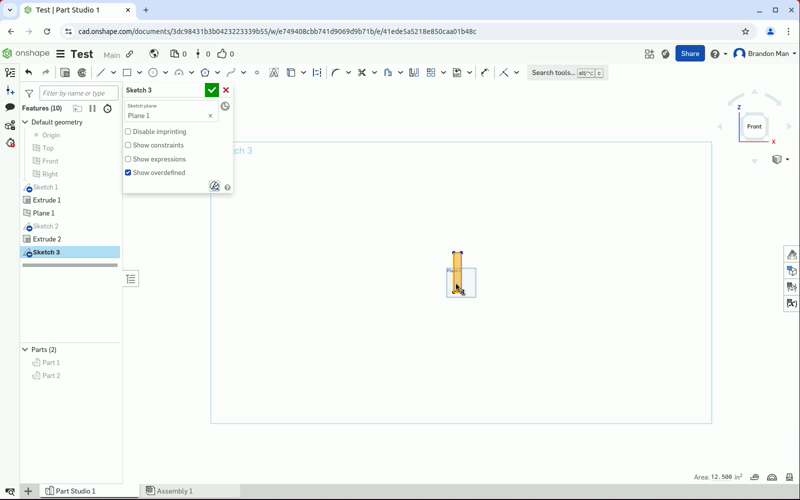
mouse_move(73, 352)
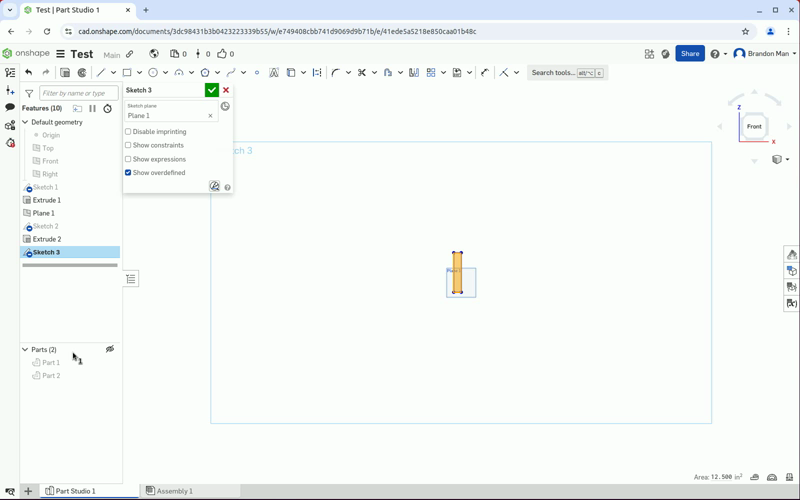
key(shift+y)
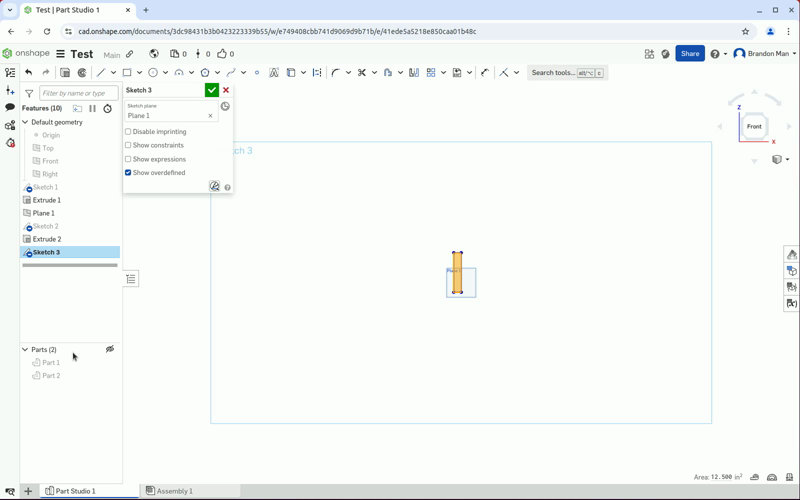
key(shift+e)
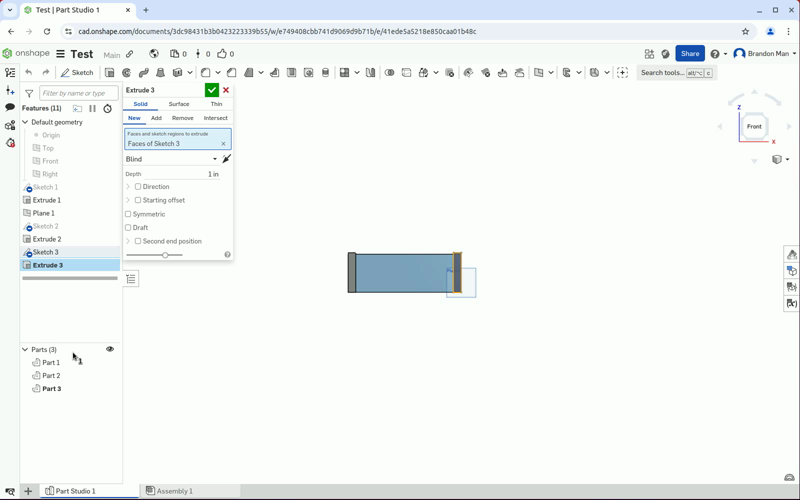
mouse_move(143, 106)
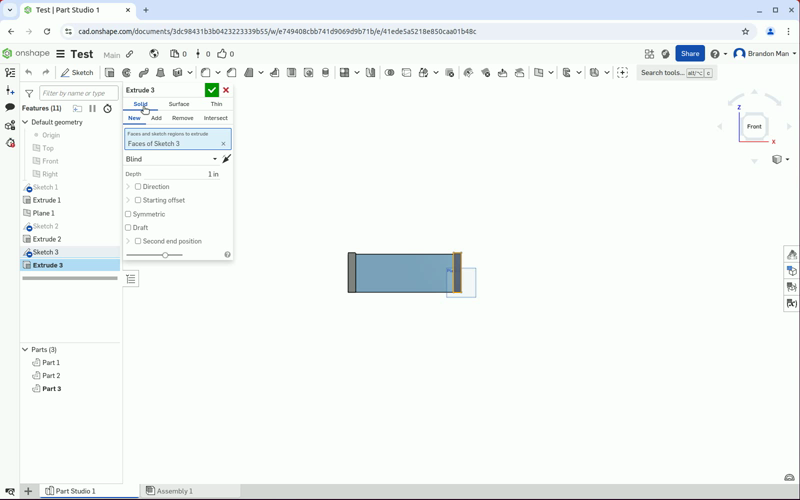
click(143, 106)
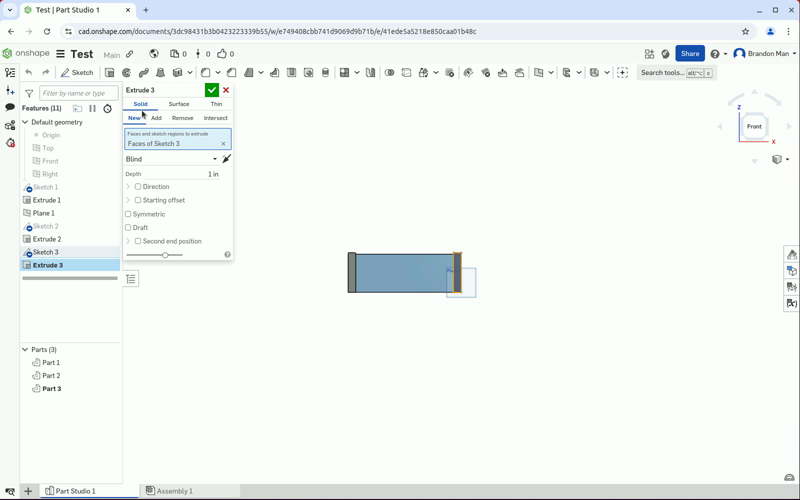
mouse_move(137, 120)
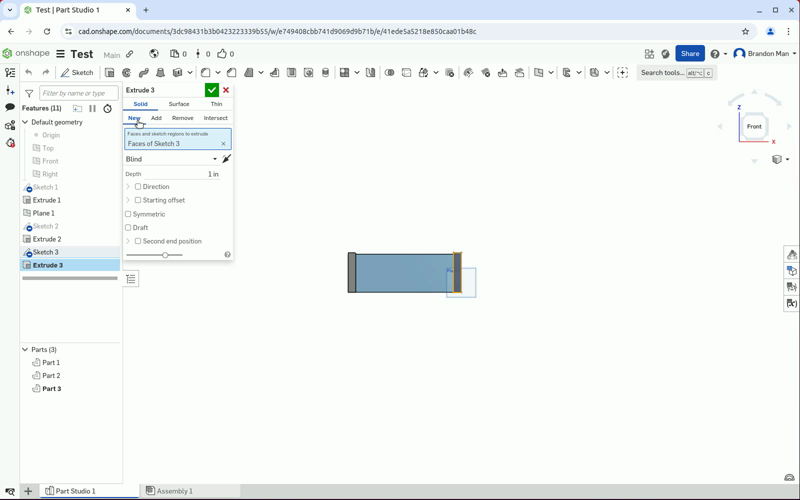
click(137, 120)
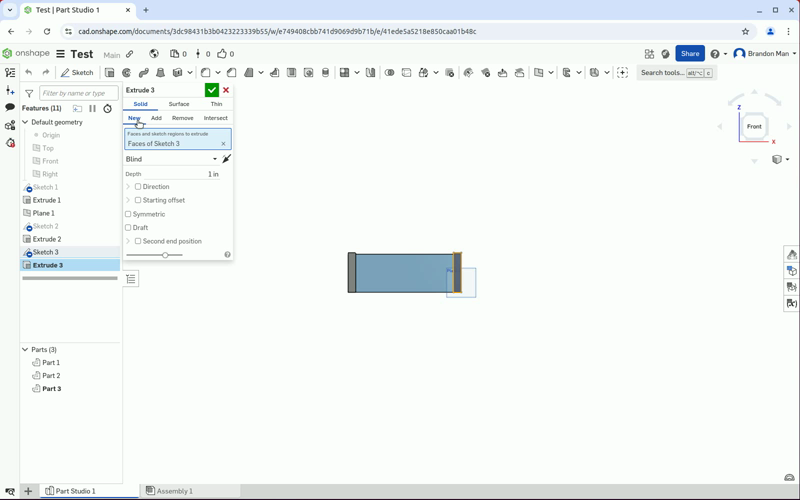
key(tab, 4)
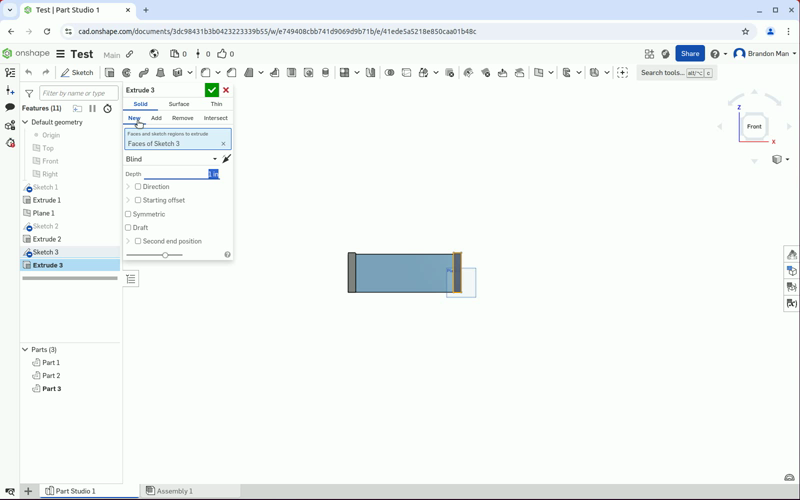
text(14.924)
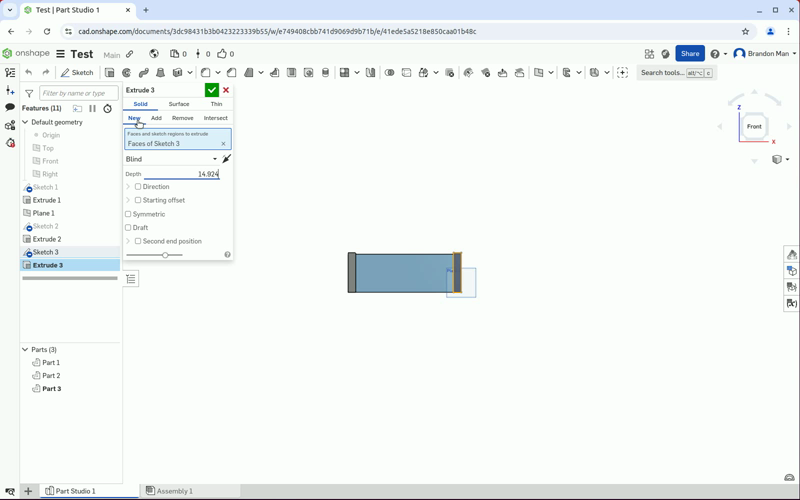
key(enter)
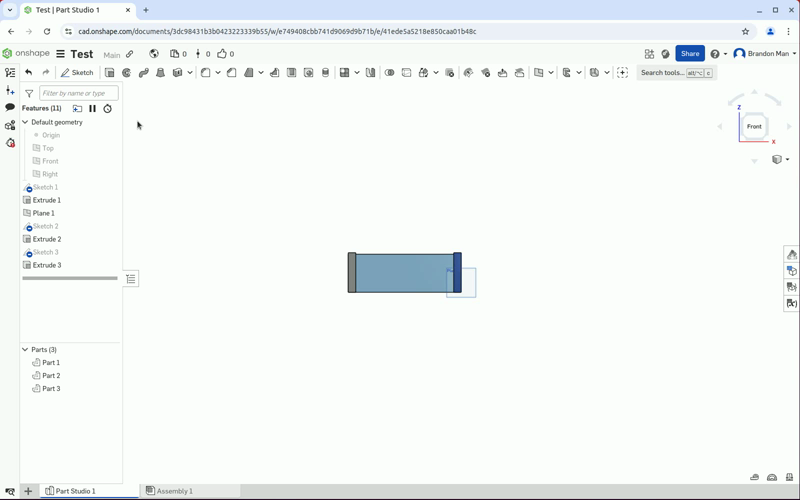
key(shift+h)
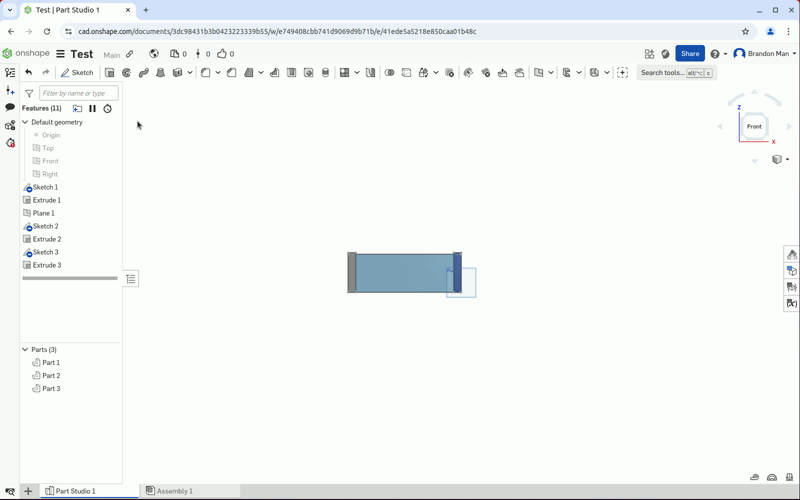
key(shift+h)
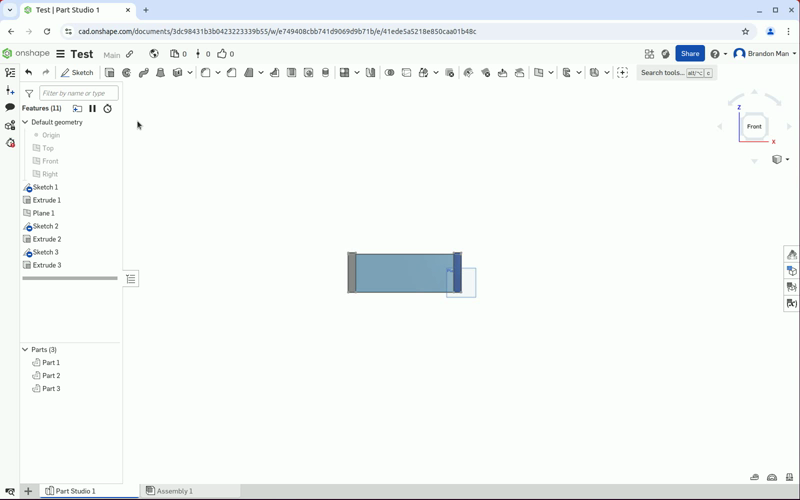
key(shift+7)
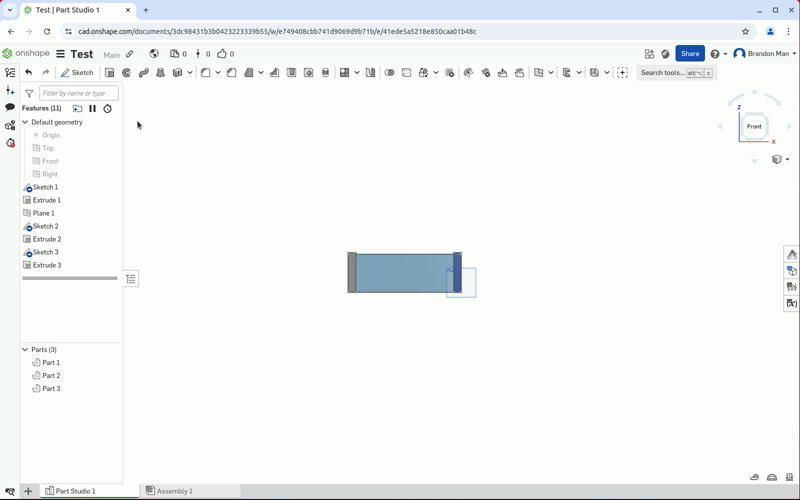
key(left, 2)
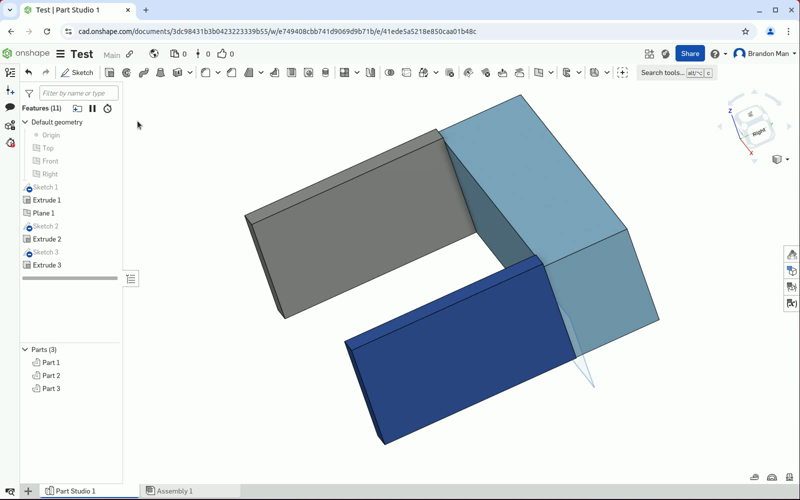
key(down, 2)
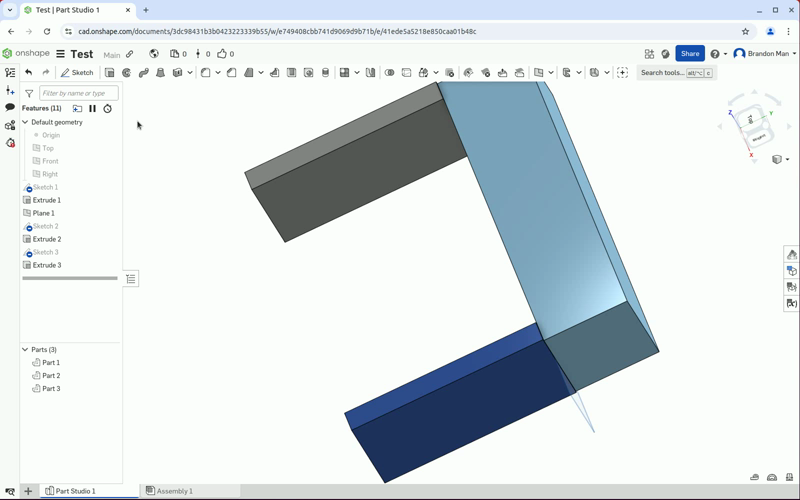
key(up, 2)
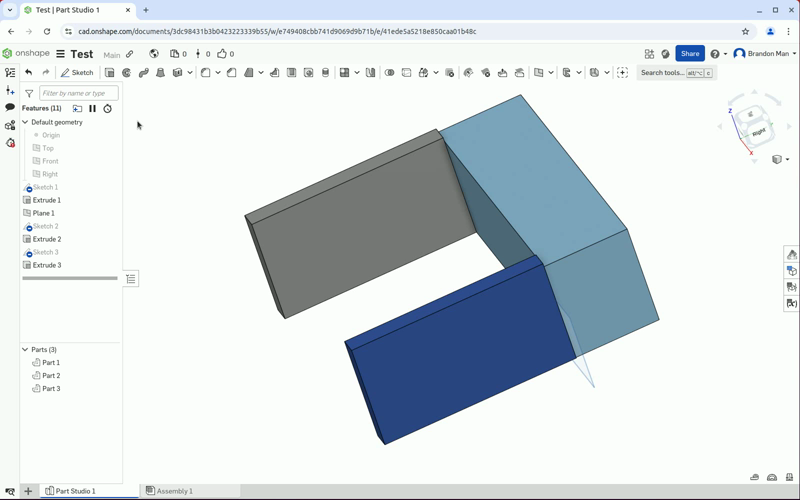
key(right, 2)
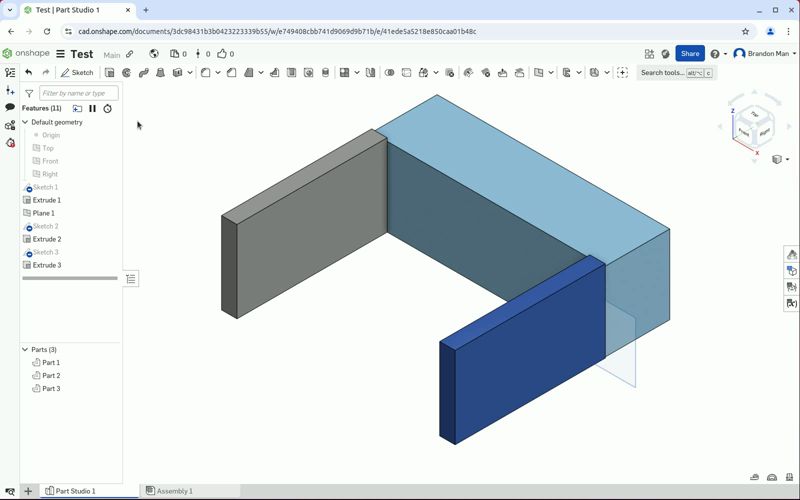
mouse_move(73, 189)
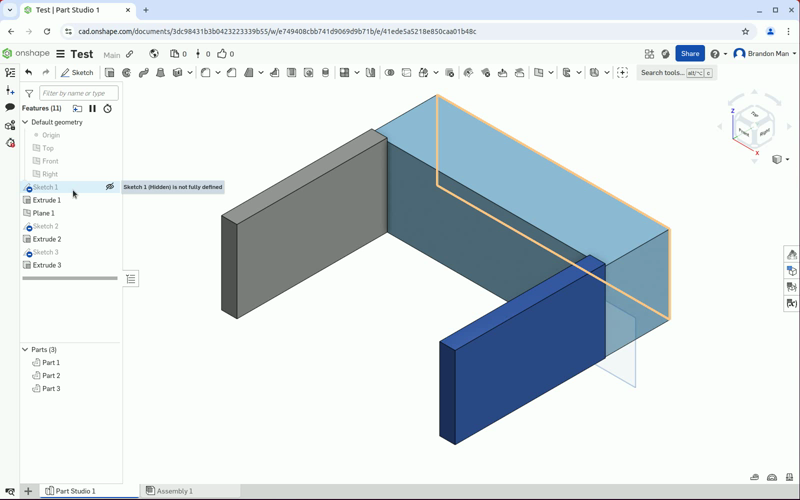
click(73, 189)